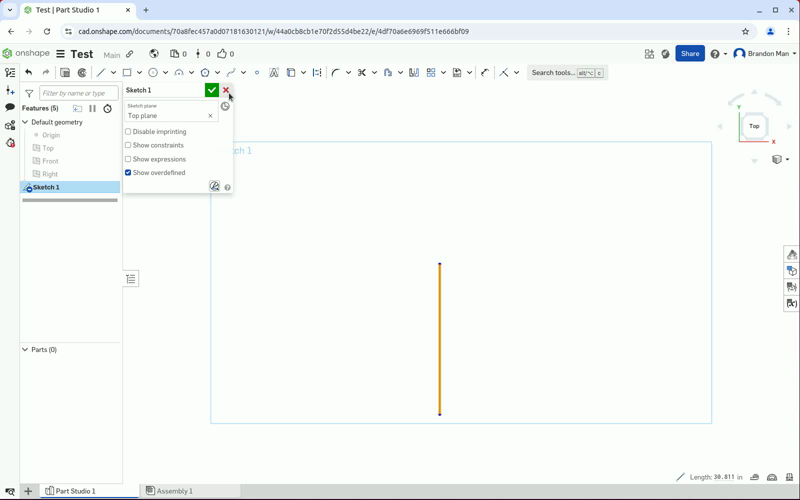
key(shift+h)
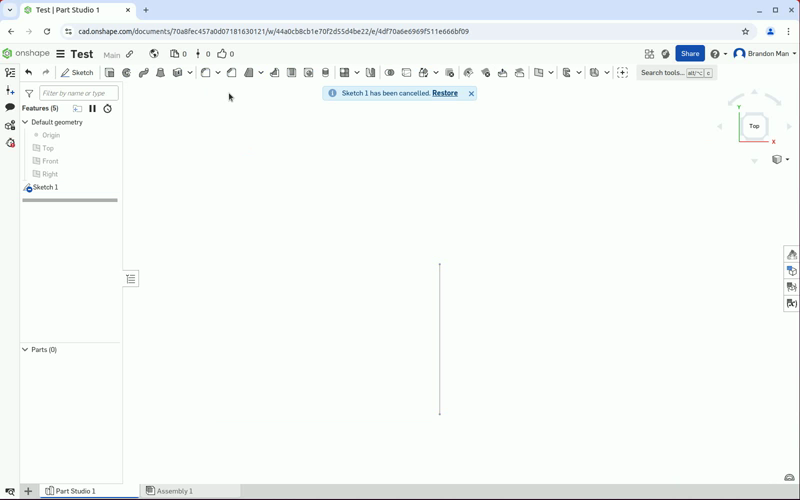
key(shift+s)
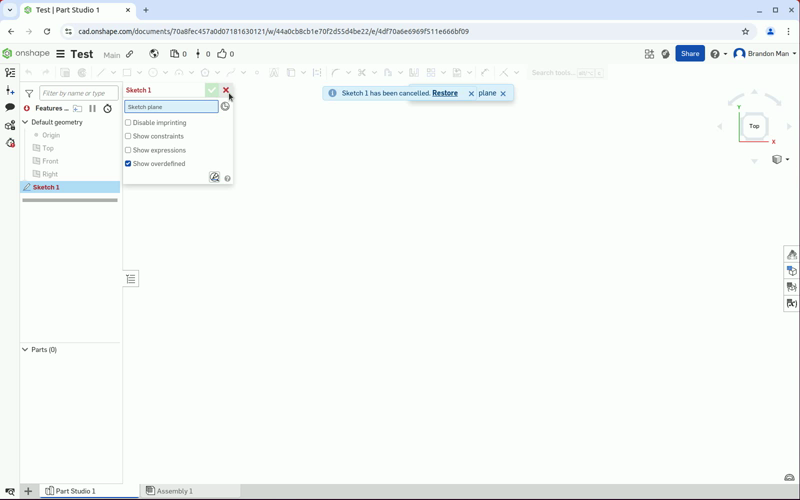
mouse_move(73, 150)
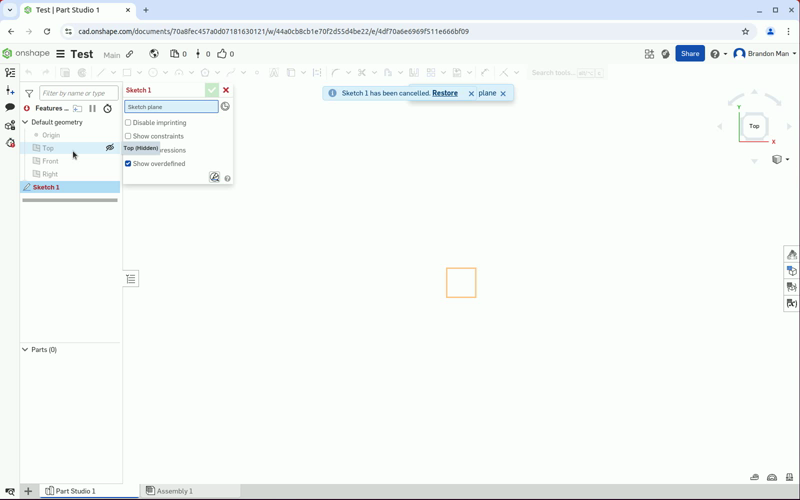
click(73, 150)
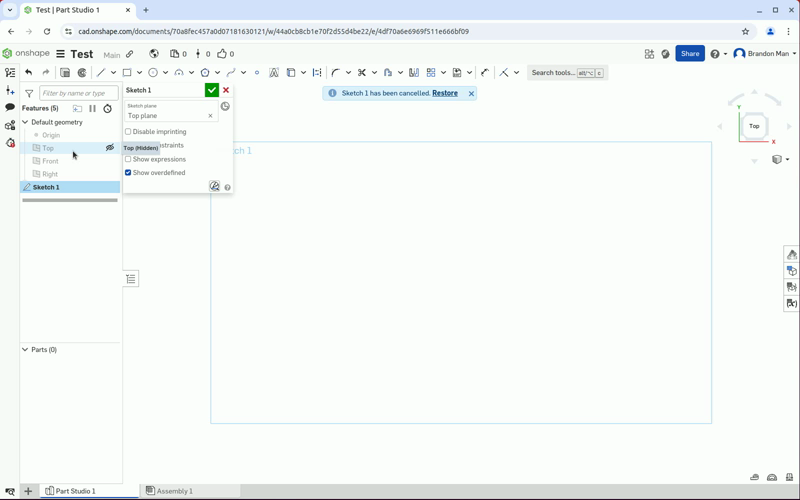
mouse_move(73, 352)
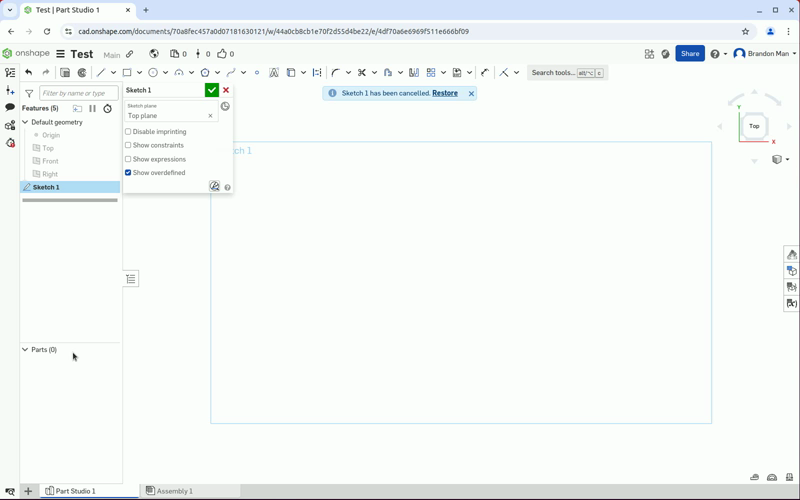
key(y)
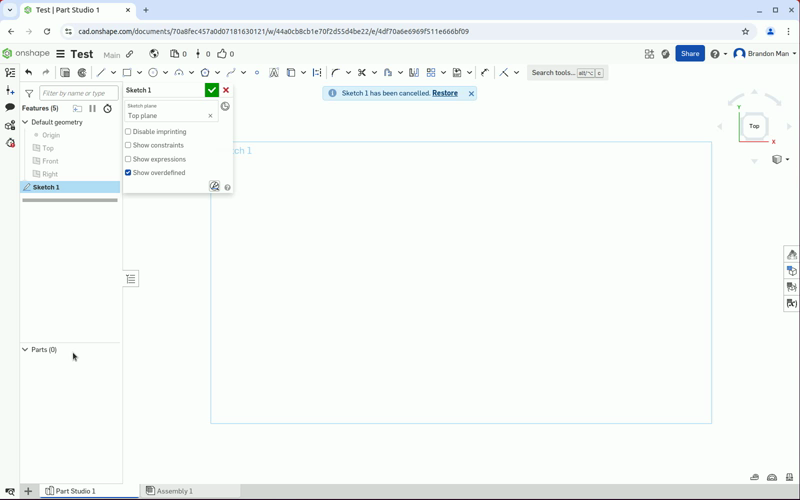
key(l)
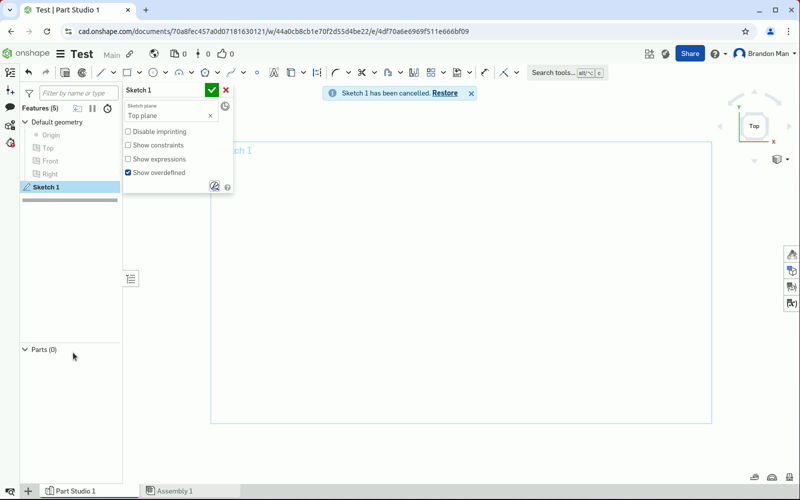
key_down(shift)
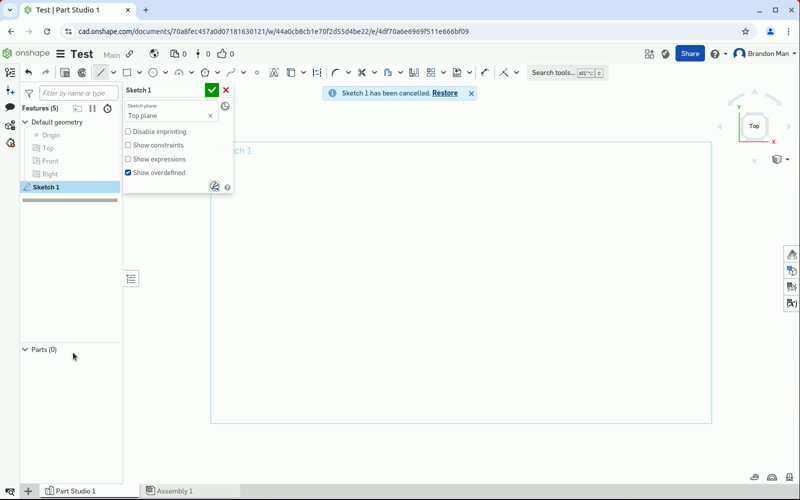
mouse_move(460, 282)
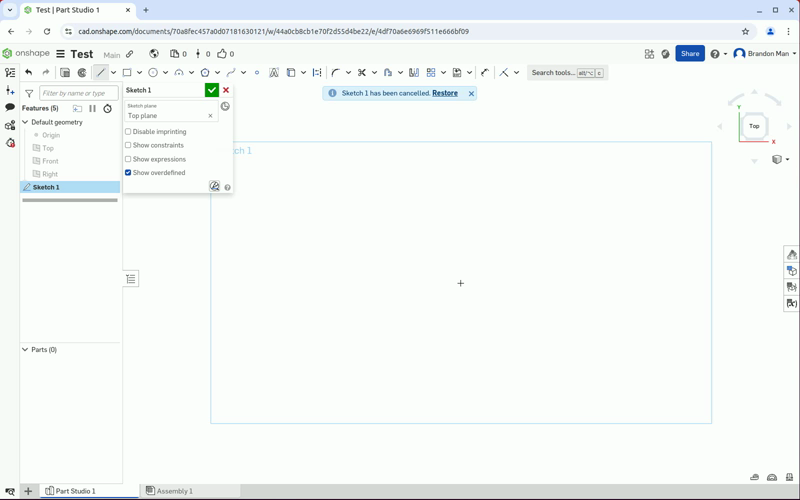
click(460, 282)
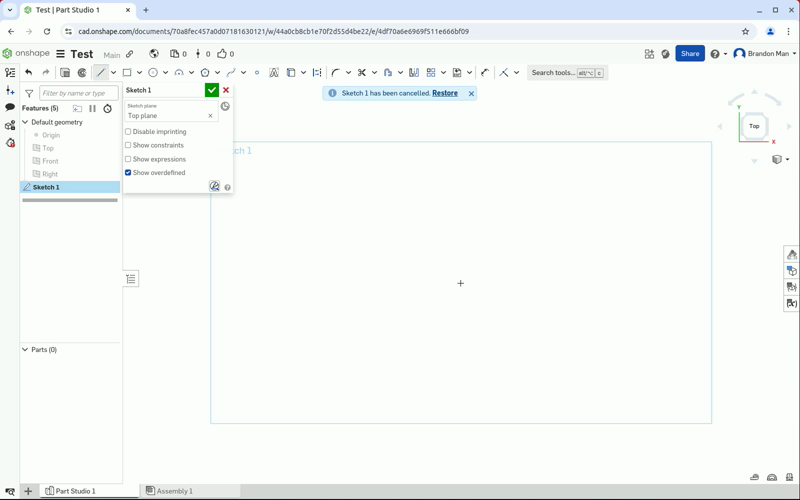
key_up(shift)
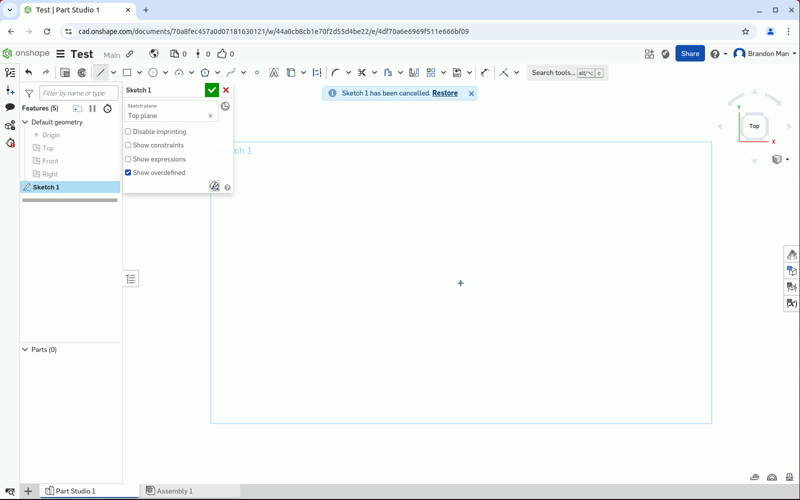
key_down(shift)
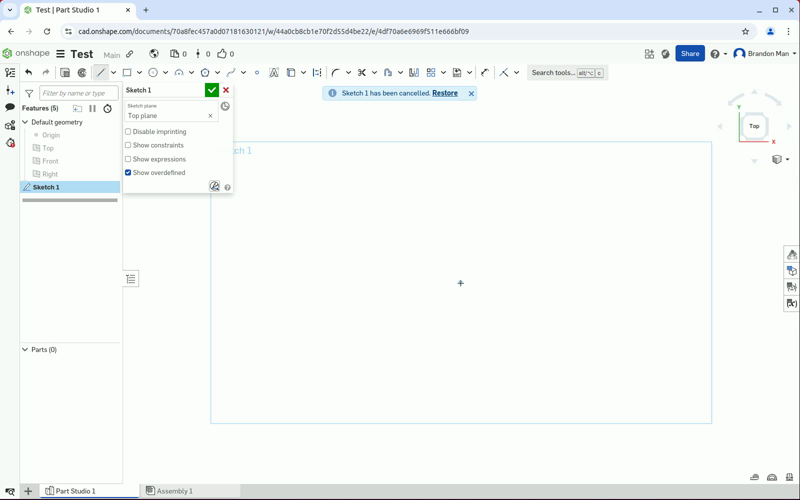
mouse_move(490, 282)
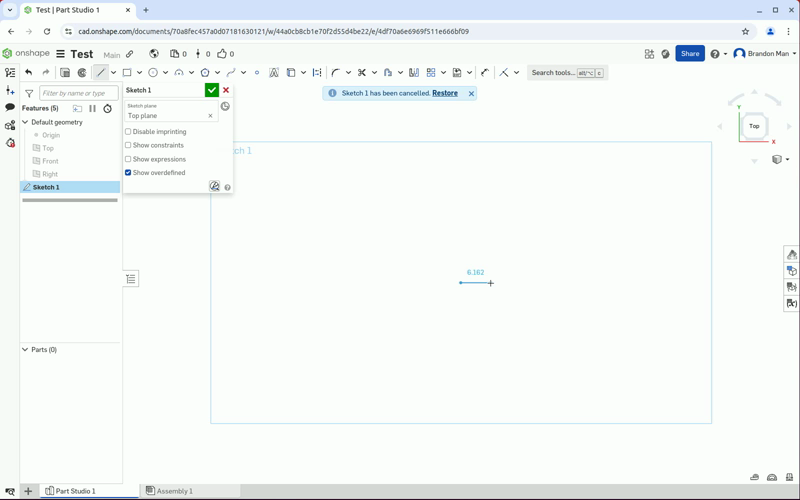
mouse_move(474, 282)
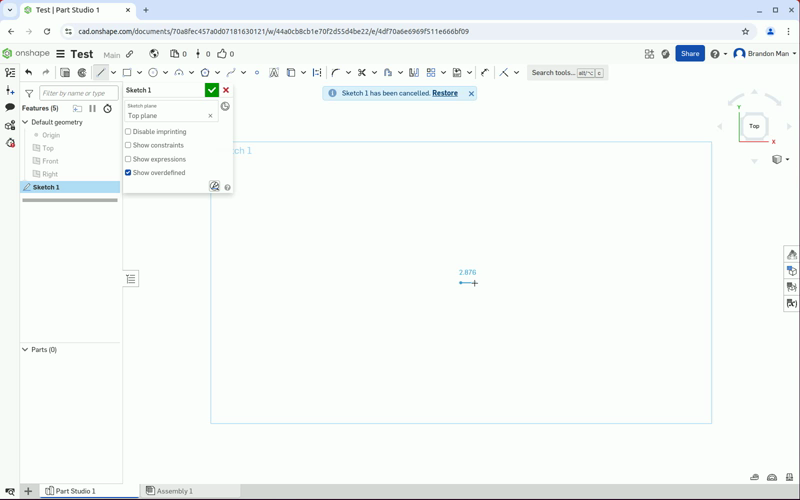
click(474, 282)
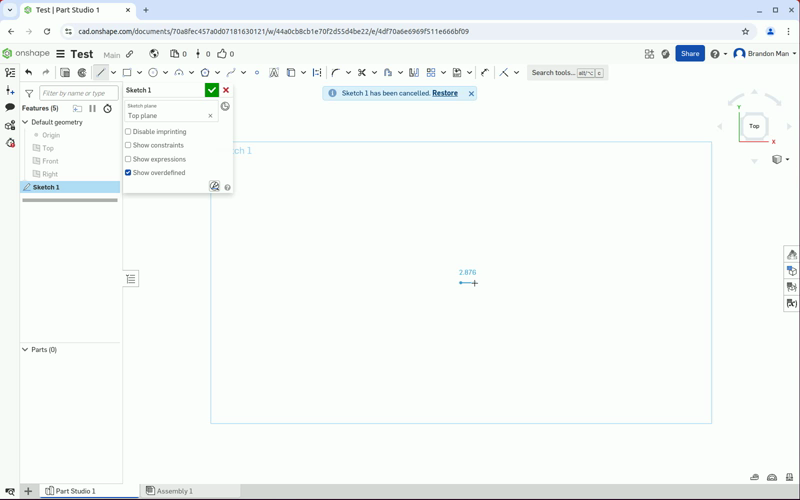
key_up(shift)
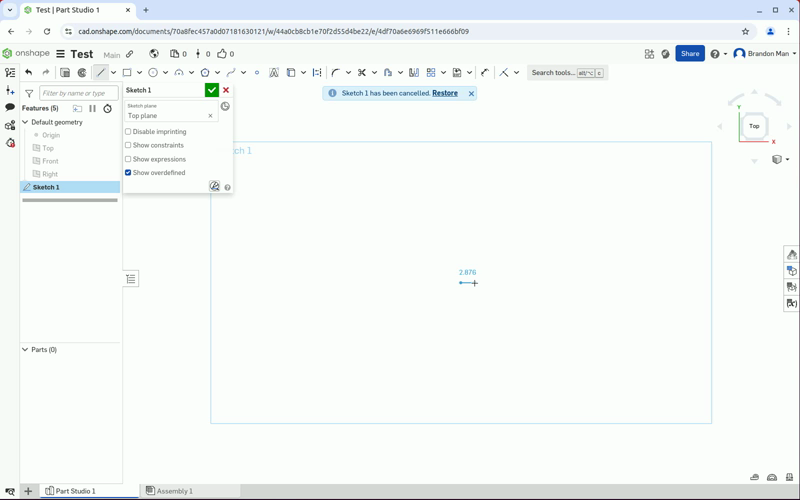
key_down(shift)
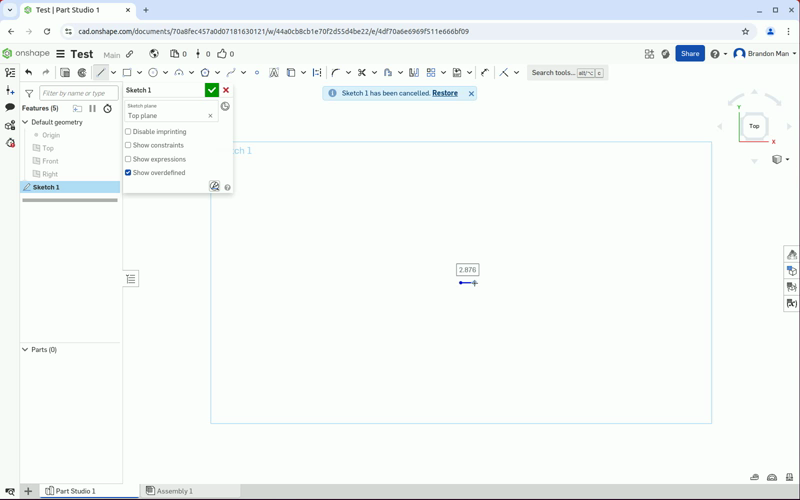
mouse_move(504, 282)
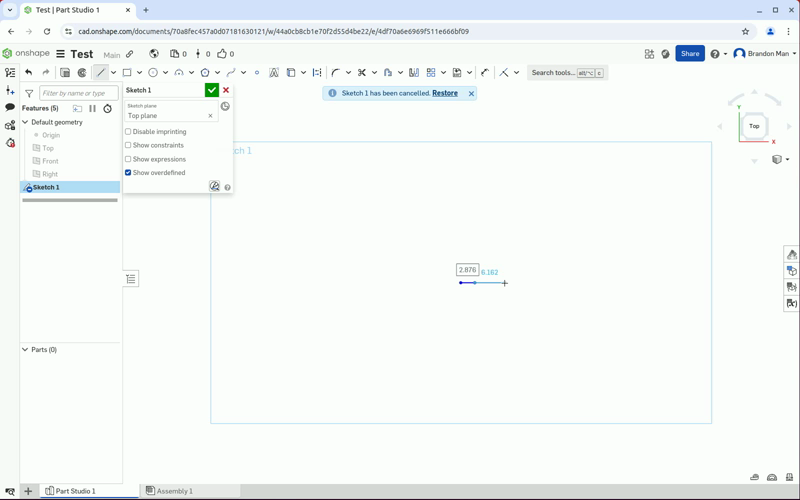
mouse_move(483, 282)
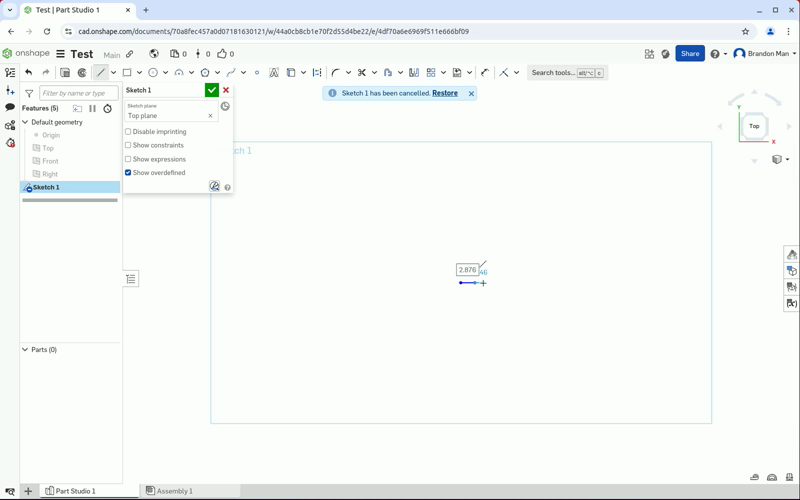
click(483, 282)
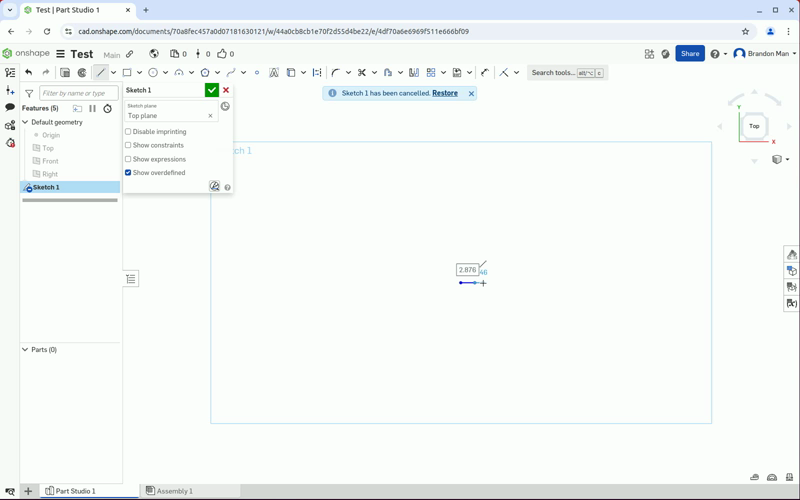
key_up(shift)
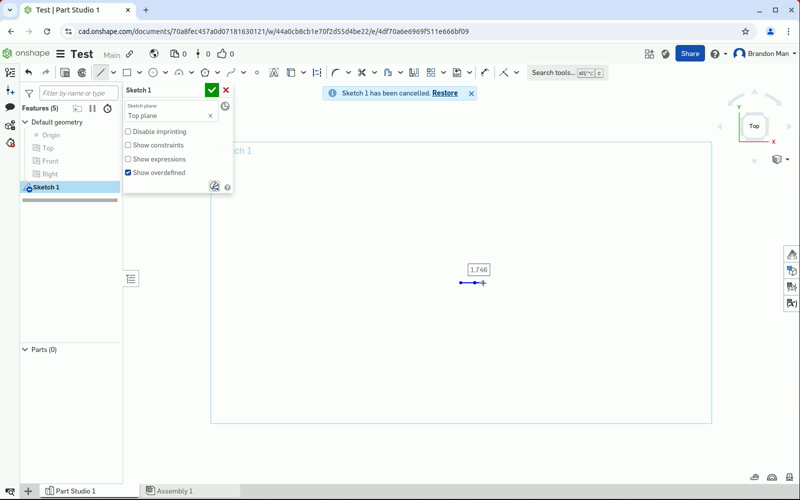
key_down(shift)
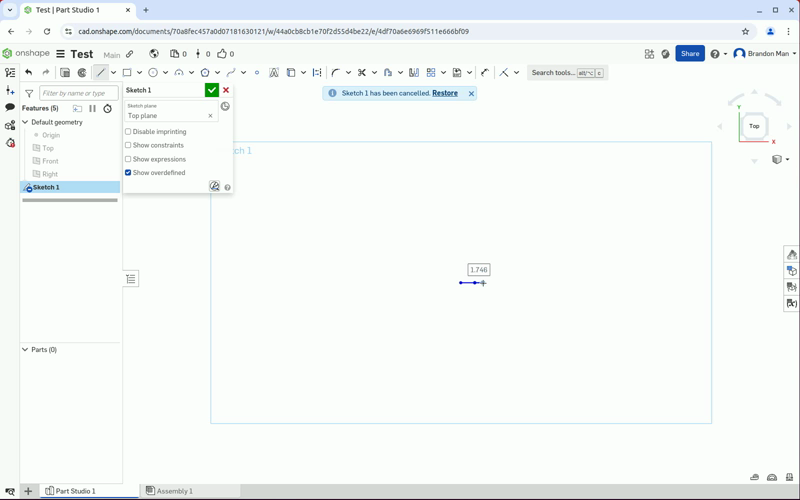
mouse_move(513, 282)
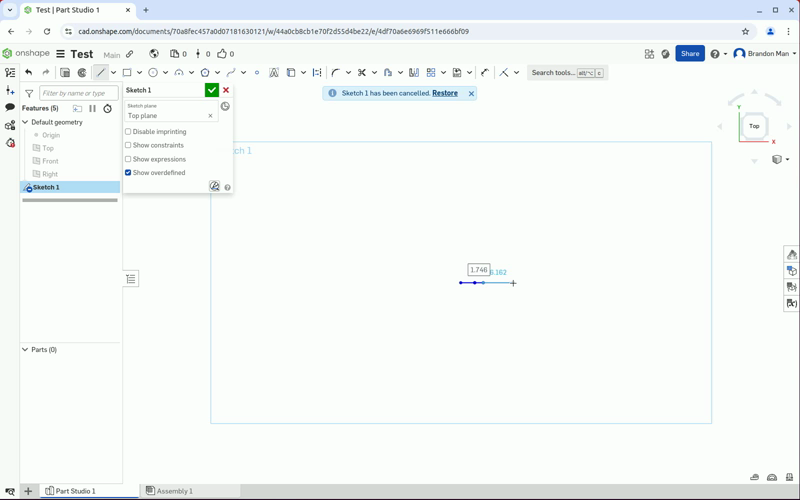
mouse_move(501, 282)
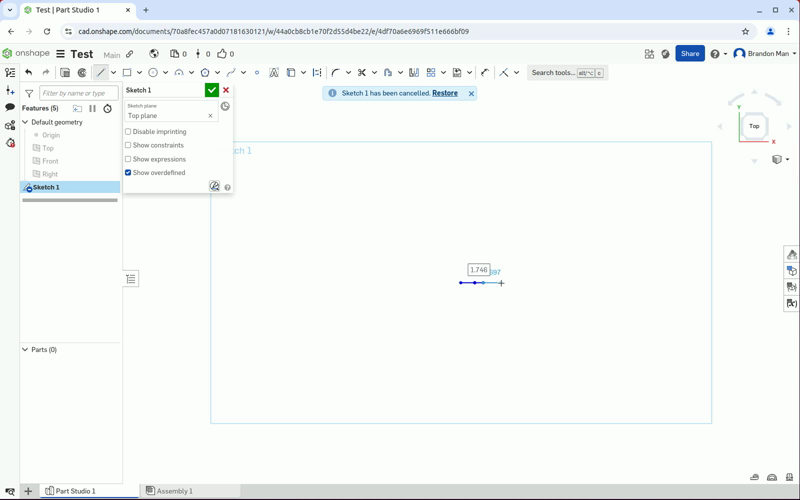
click(501, 282)
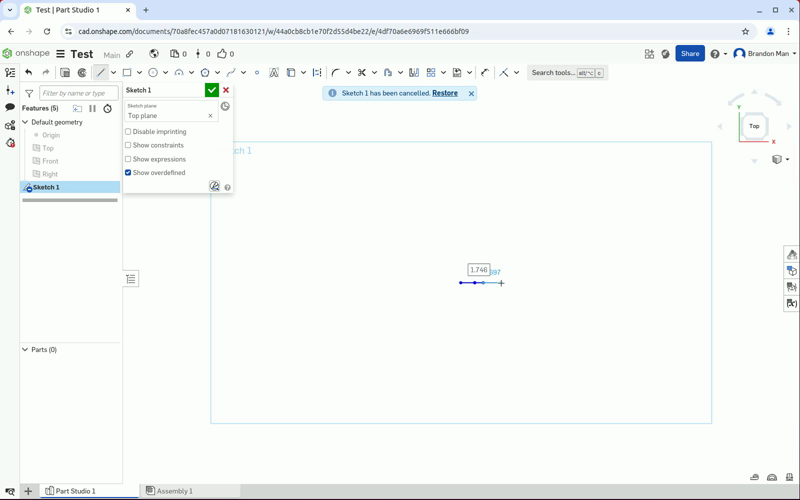
key_up(shift)
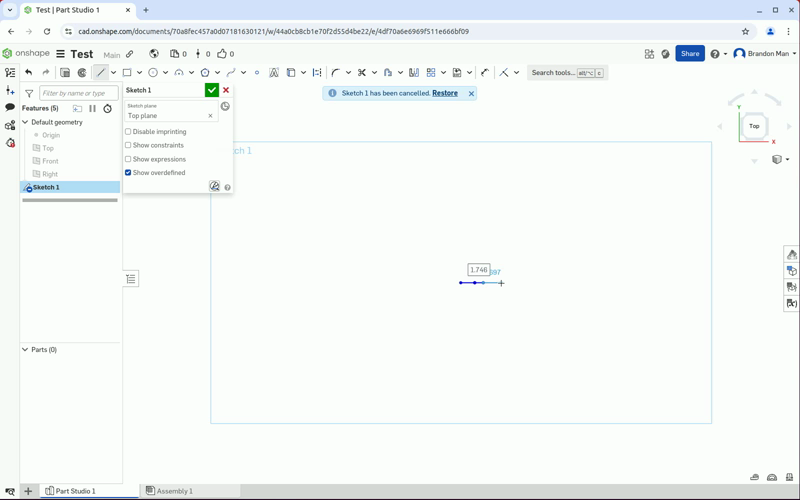
key_down(shift)
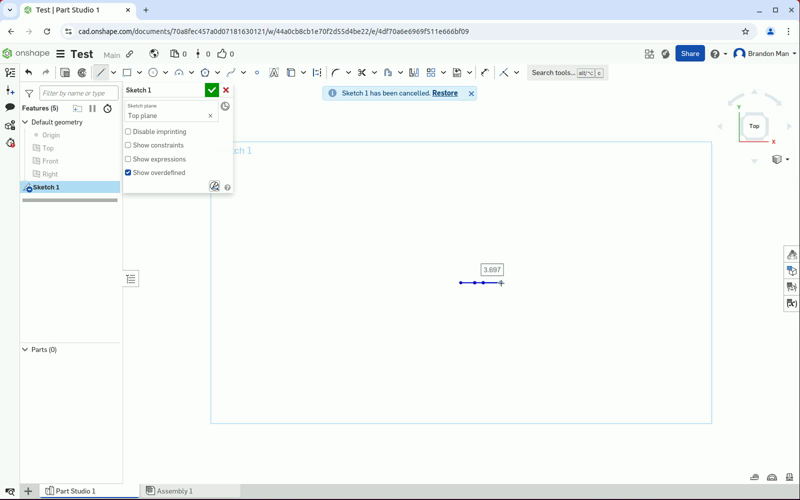
mouse_move(531, 282)
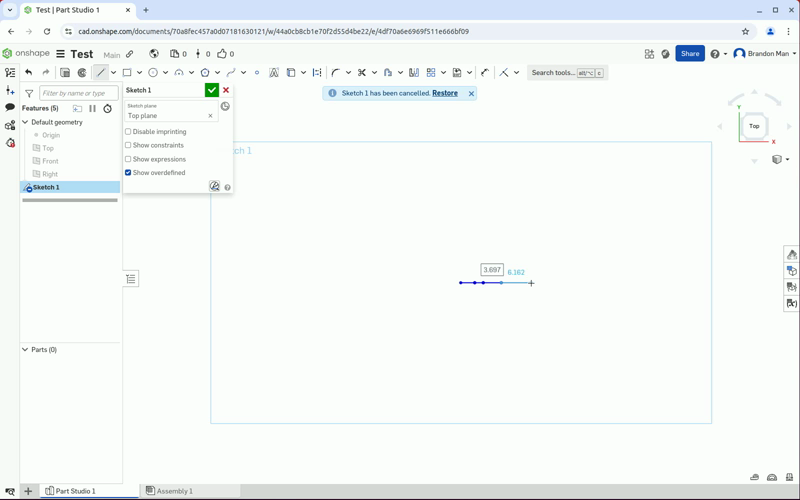
mouse_move(555, 282)
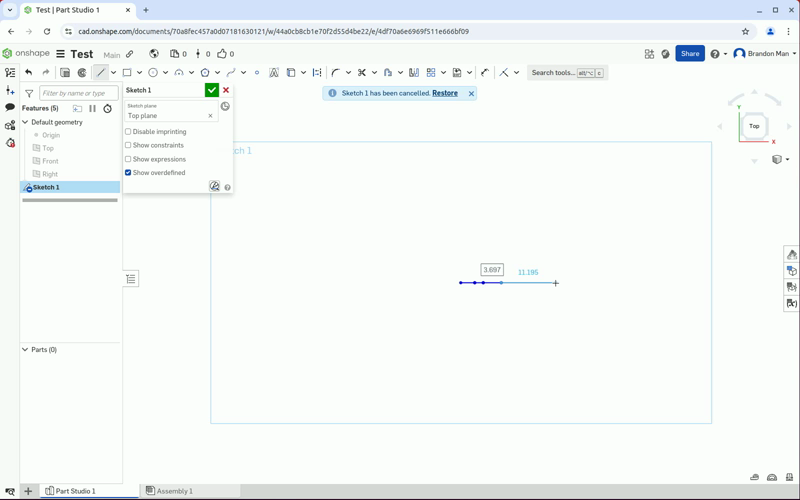
click(555, 282)
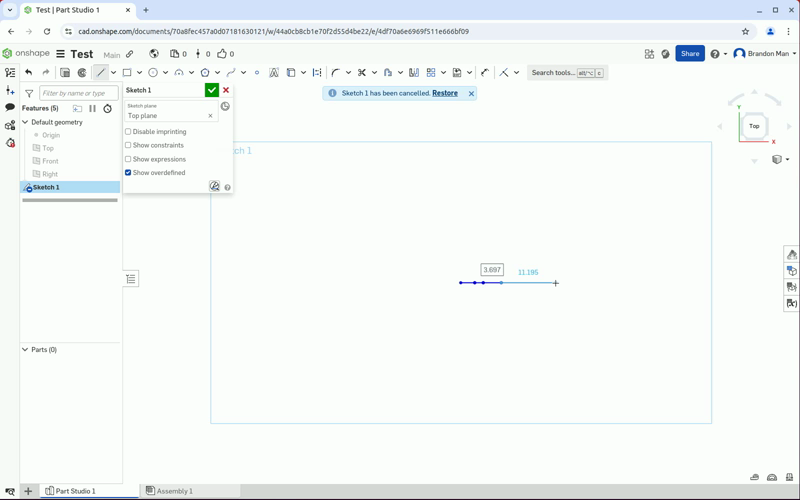
key_up(shift)
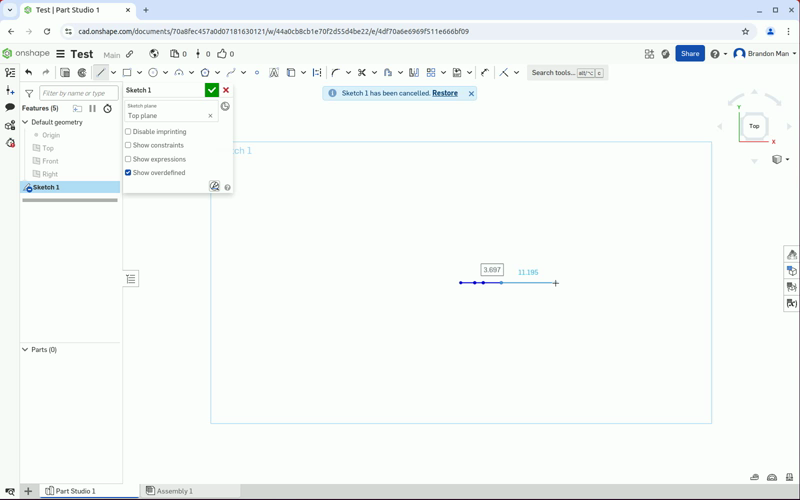
key_down(shift)
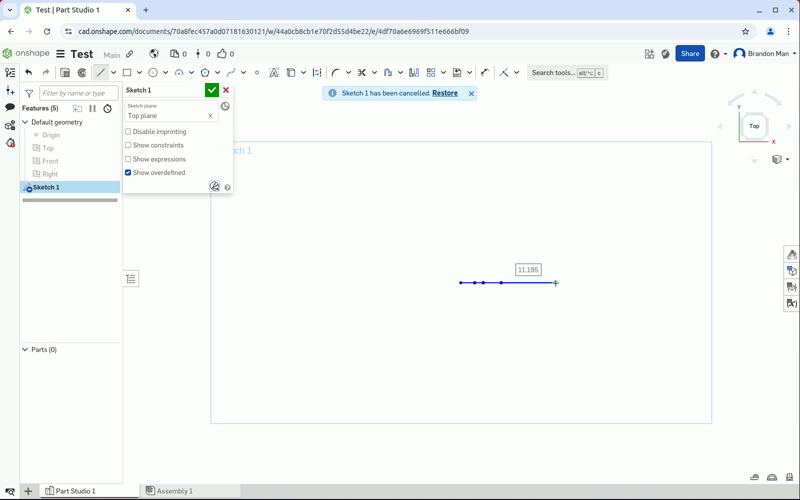
mouse_move(585, 282)
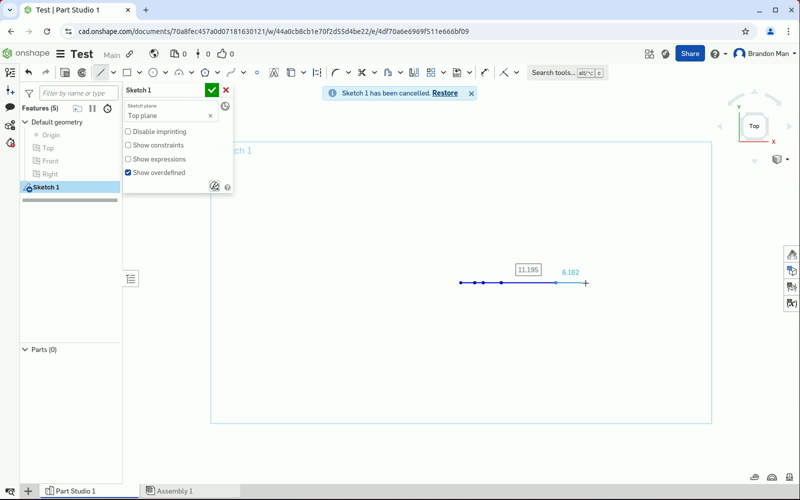
mouse_move(566, 282)
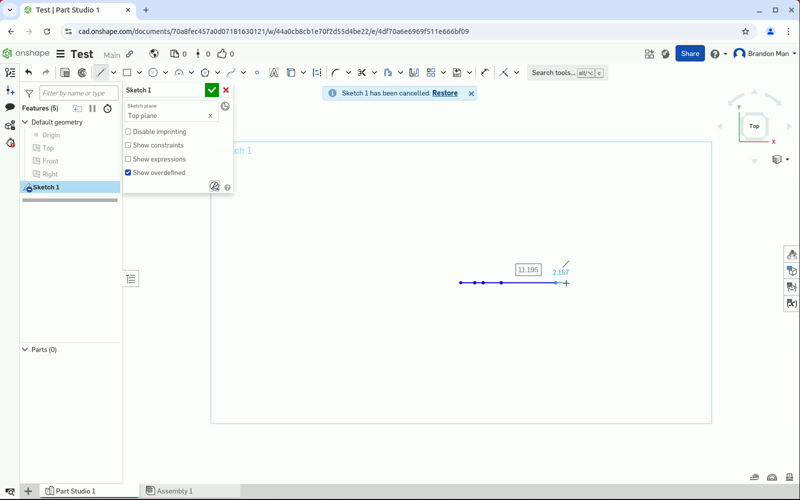
click(566, 282)
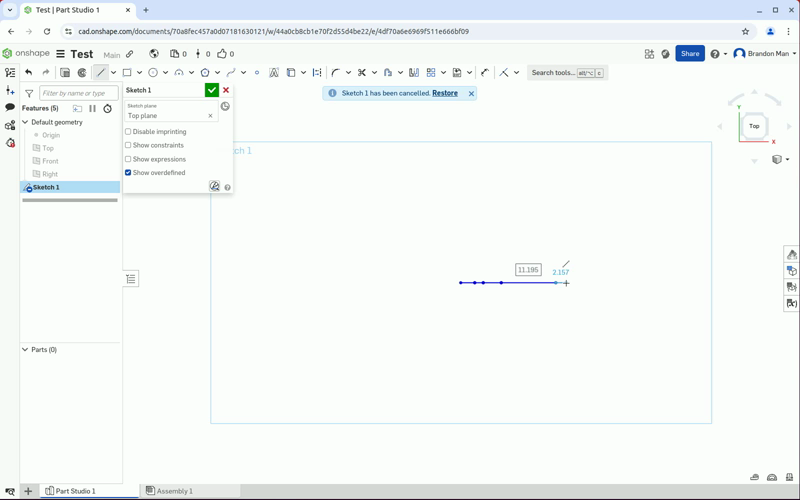
key_up(shift)
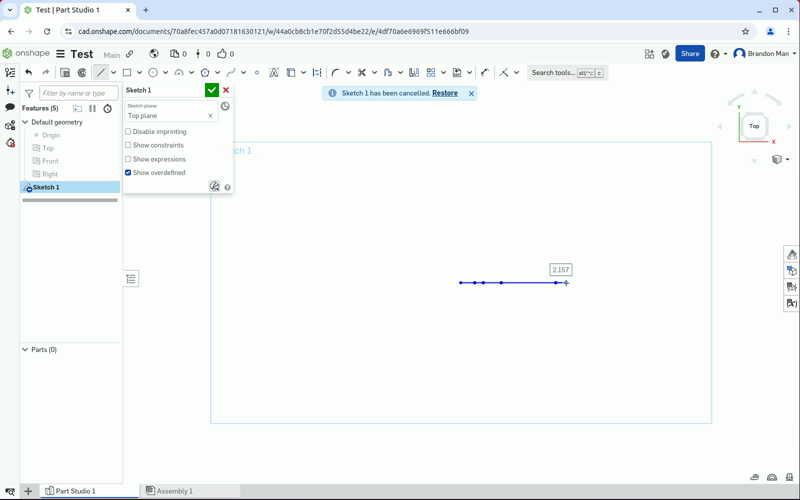
key_down(shift)
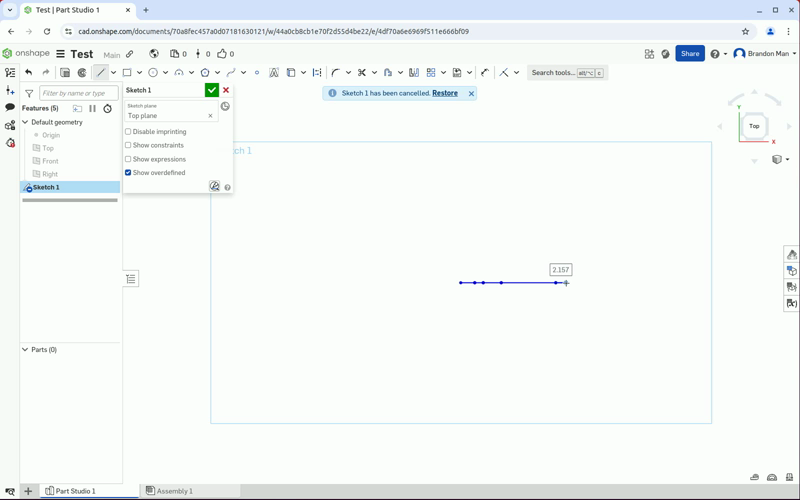
mouse_move(589, 282)
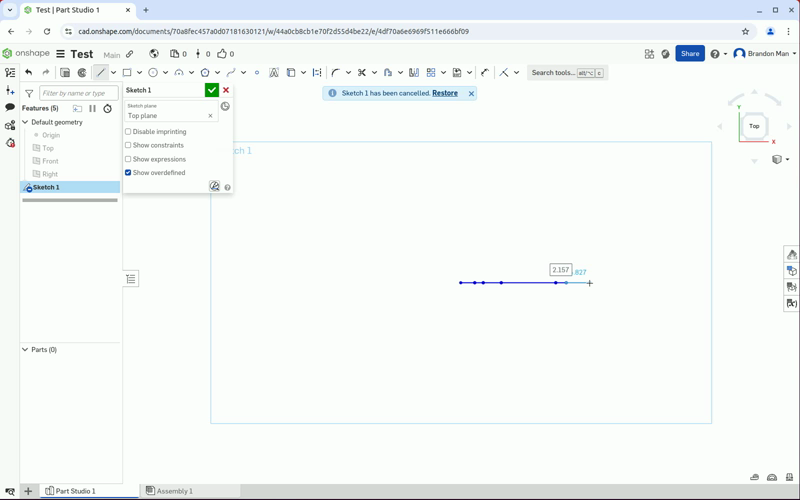
mouse_move(570, 282)
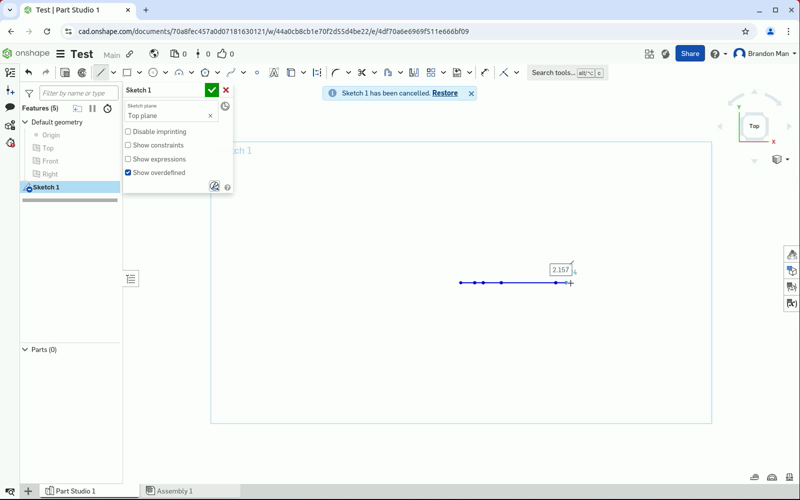
scroll(6)
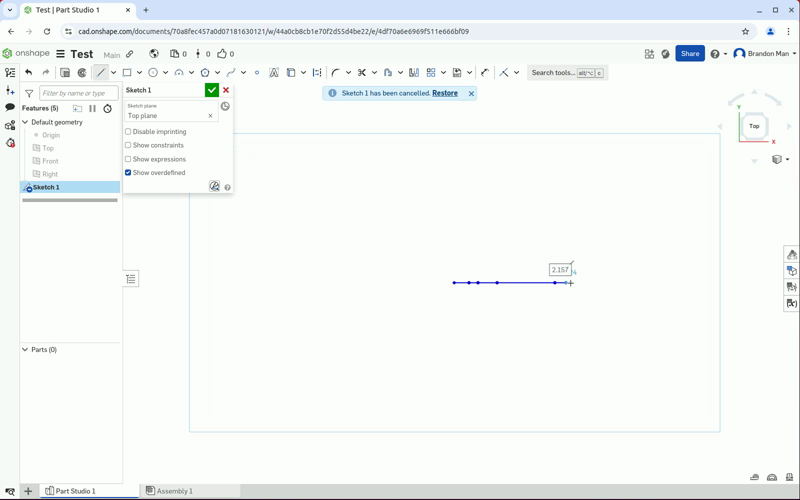
scroll(6)
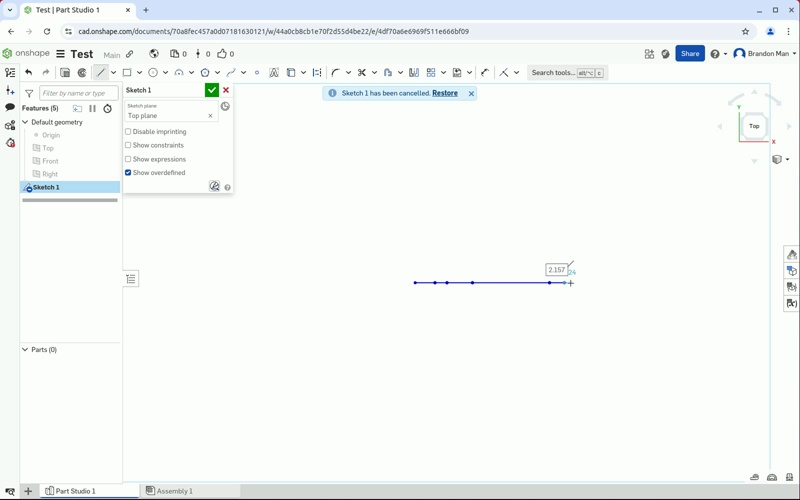
scroll(6)
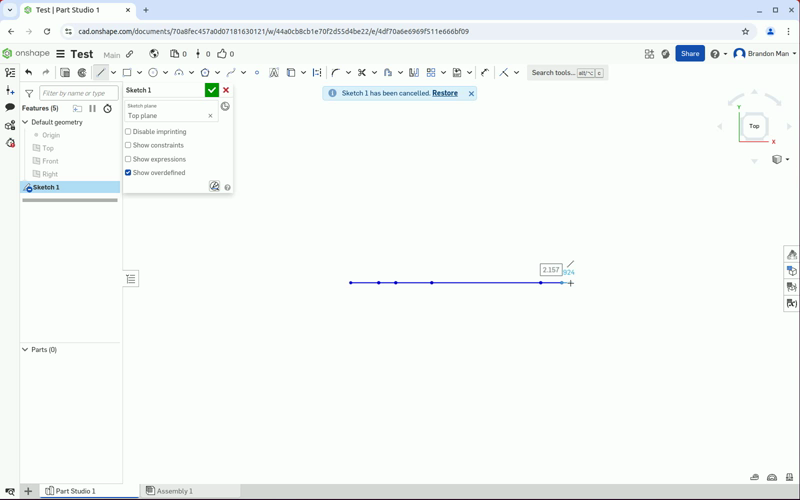
scroll(6)
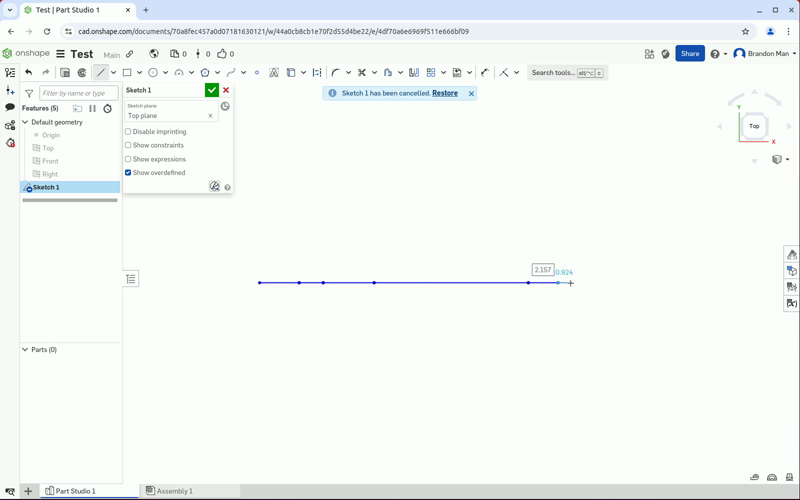
scroll(6)
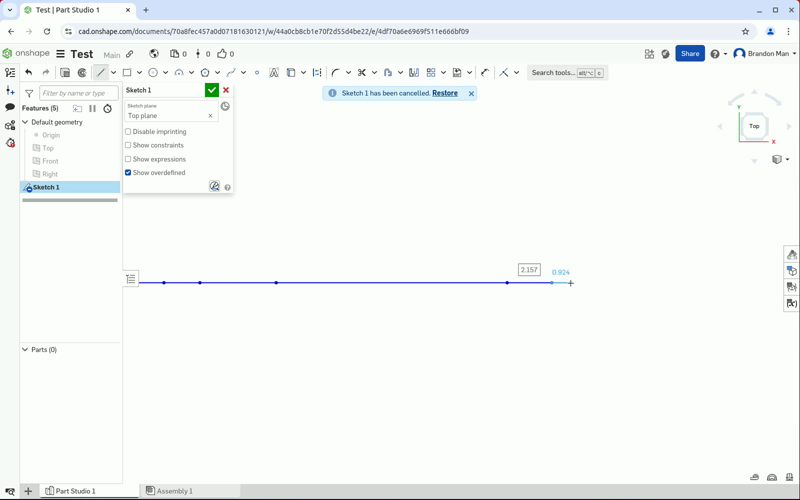
scroll(6)
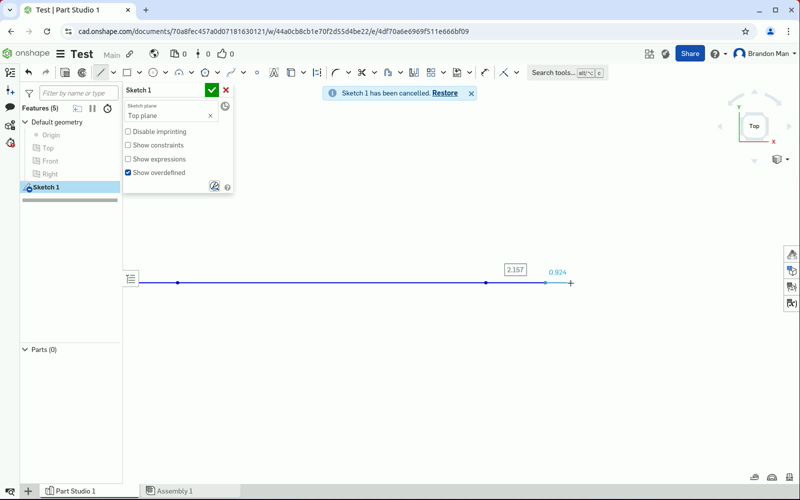
scroll(6)
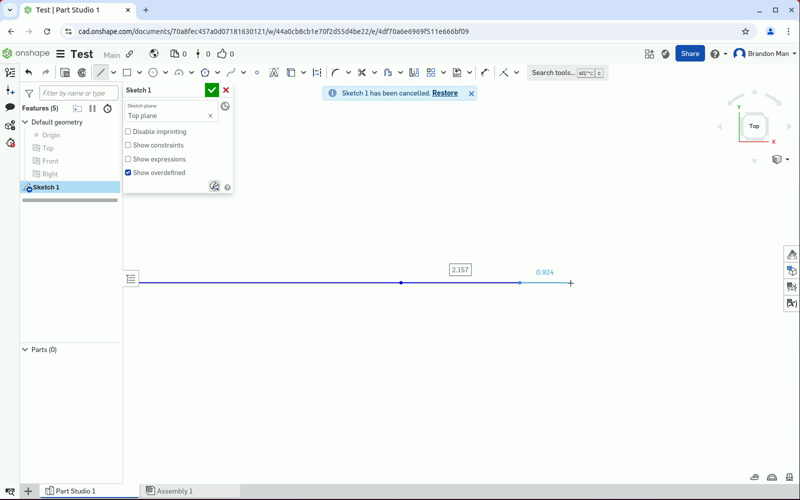
click(570, 282)
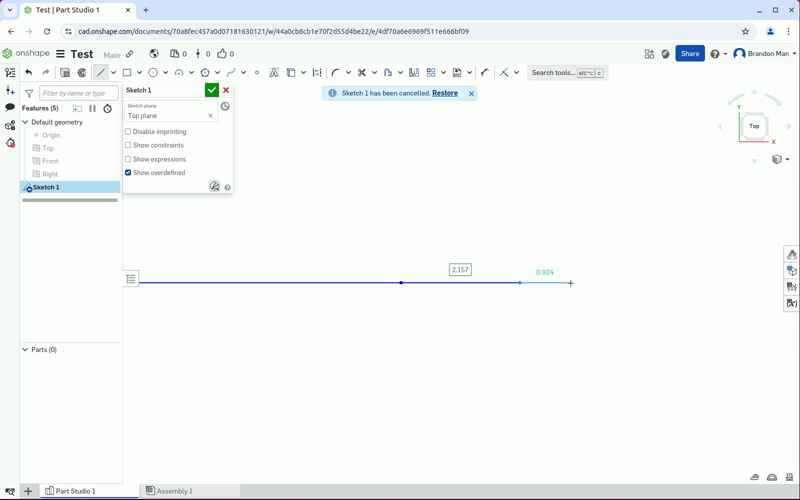
scroll(-6)
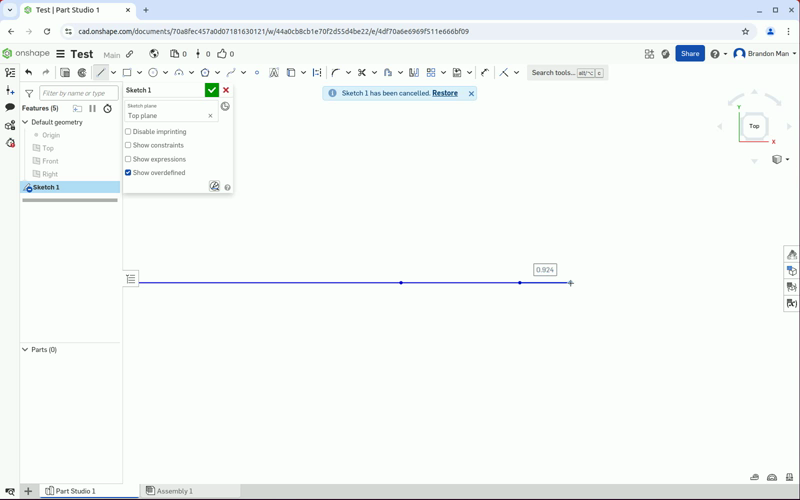
scroll(-6)
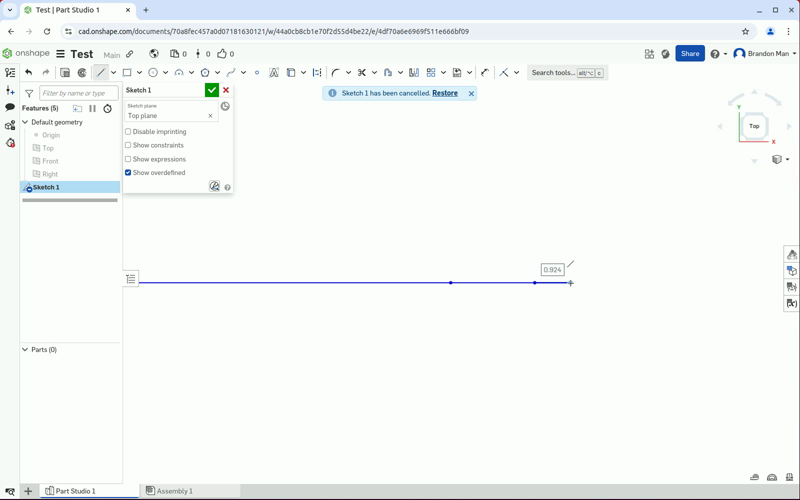
scroll(-6)
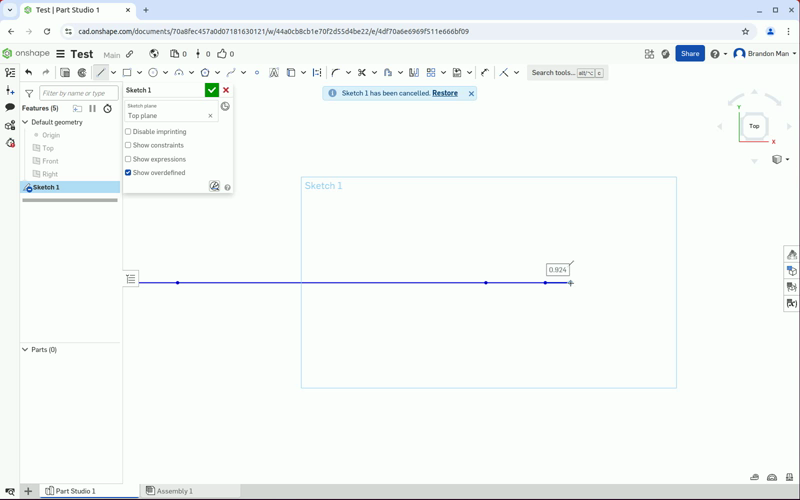
scroll(-6)
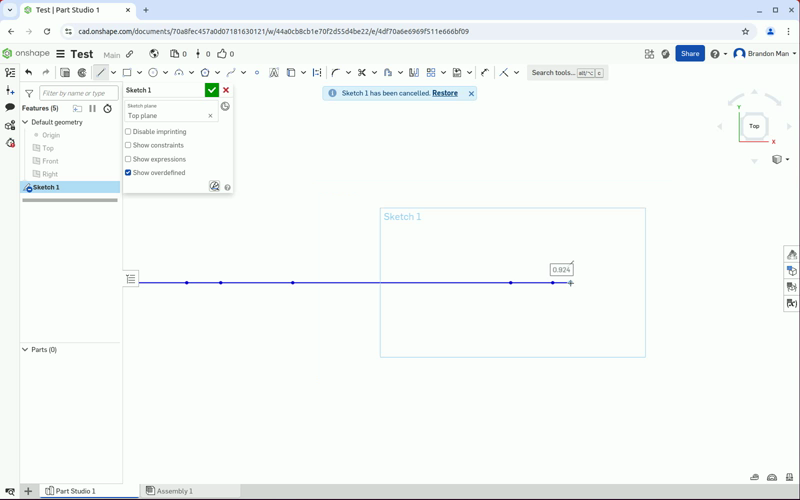
scroll(-6)
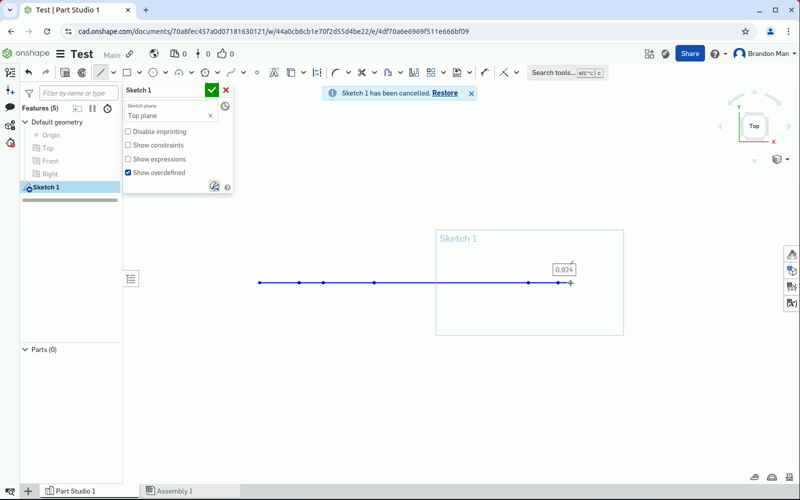
scroll(-6)
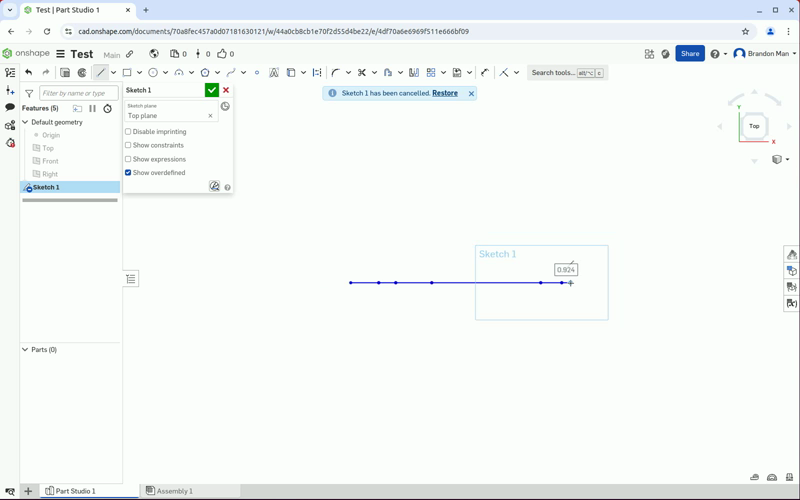
scroll(-6)
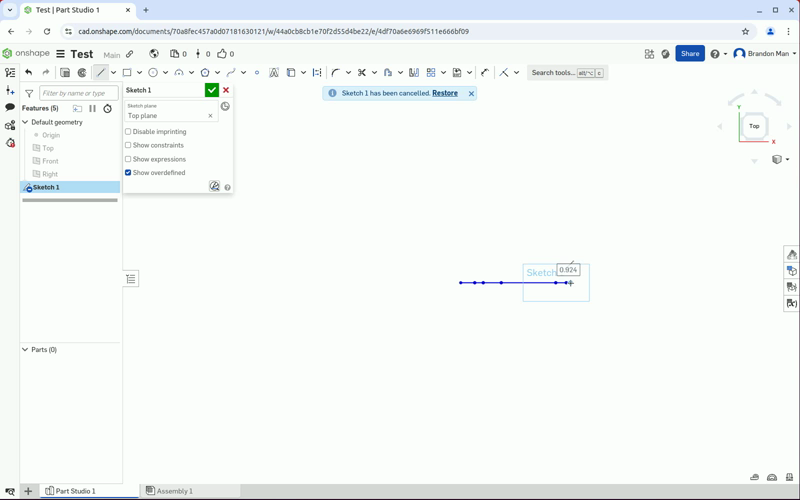
key_up(shift)
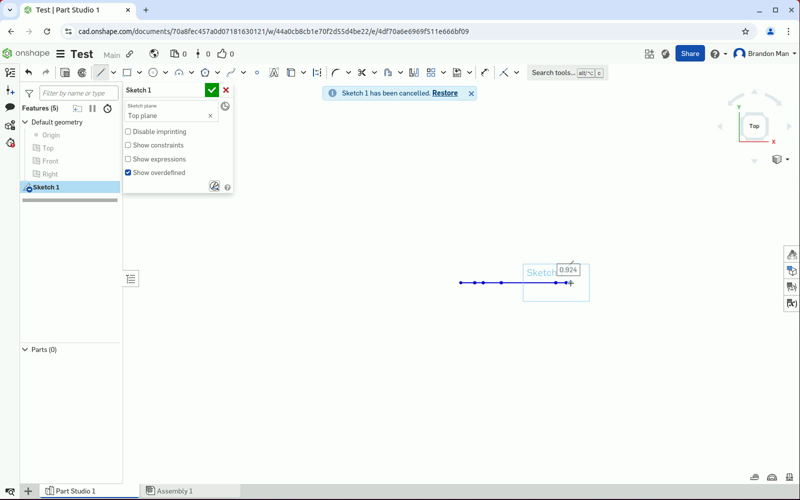
key_down(shift)
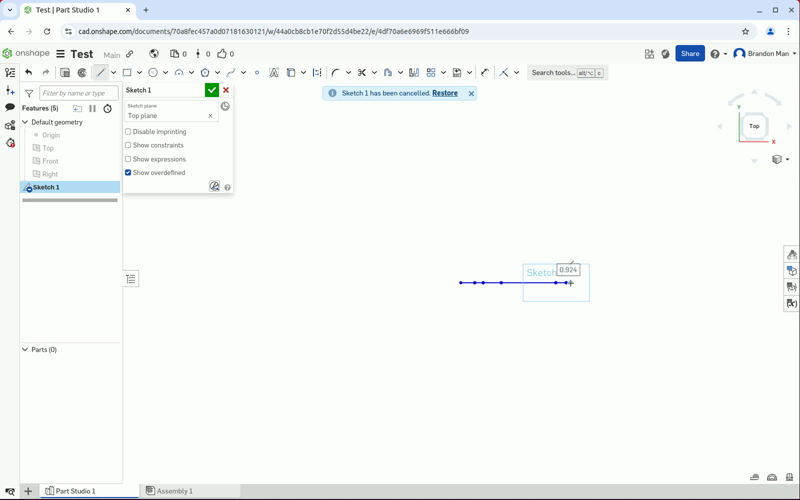
mouse_move(589, 282)
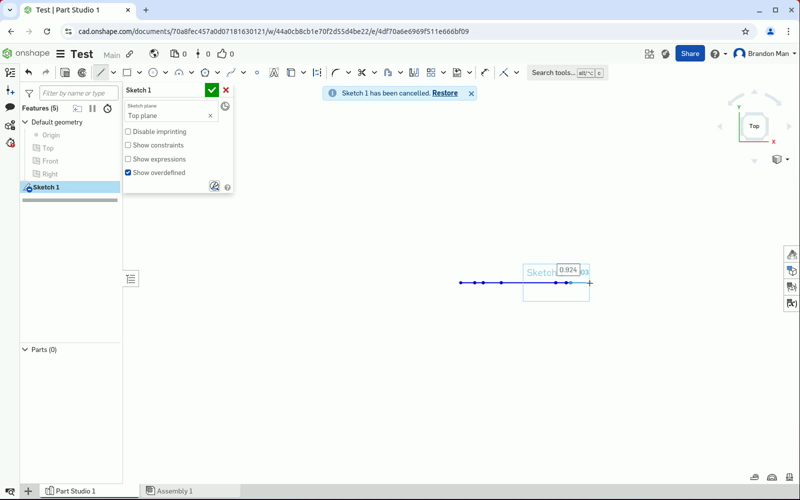
mouse_move(573, 282)
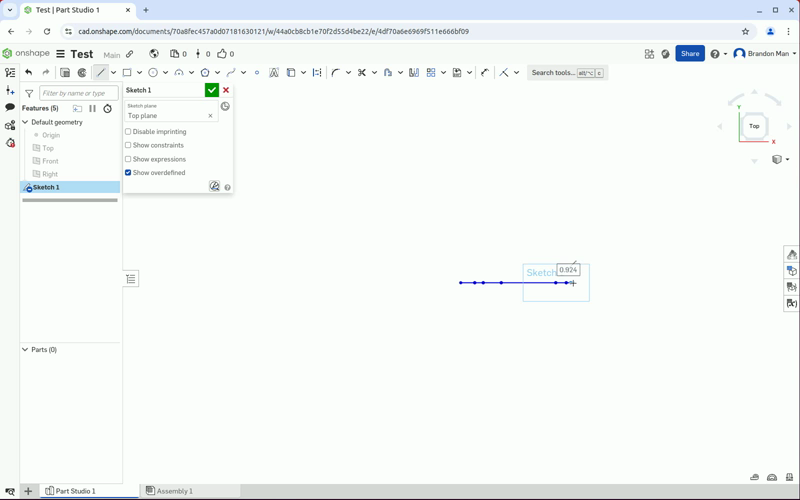
scroll(6)
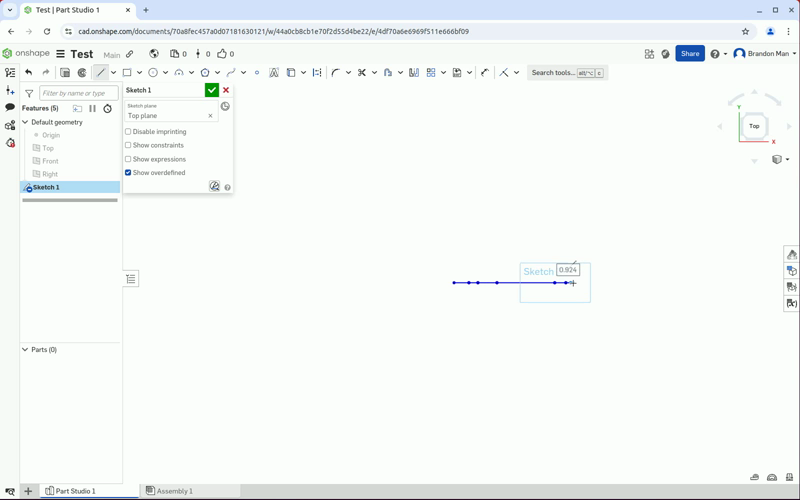
scroll(6)
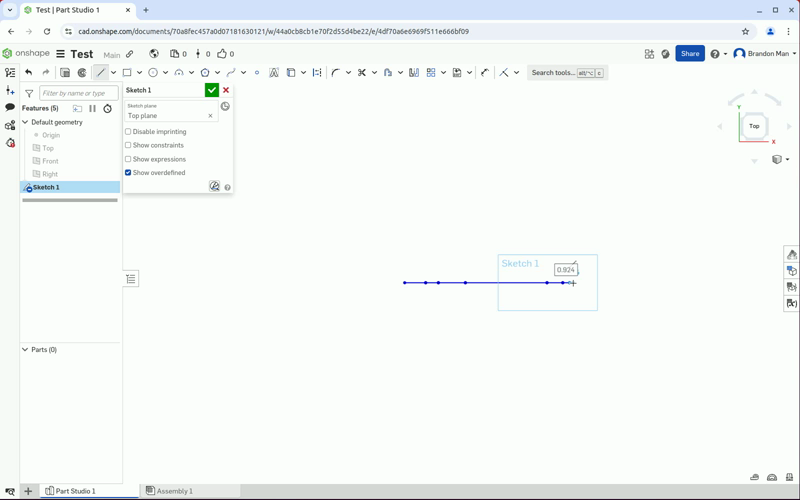
scroll(6)
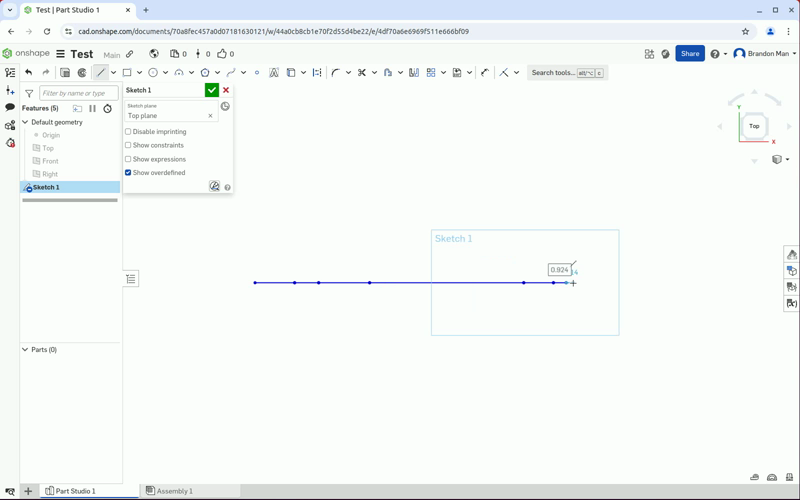
scroll(6)
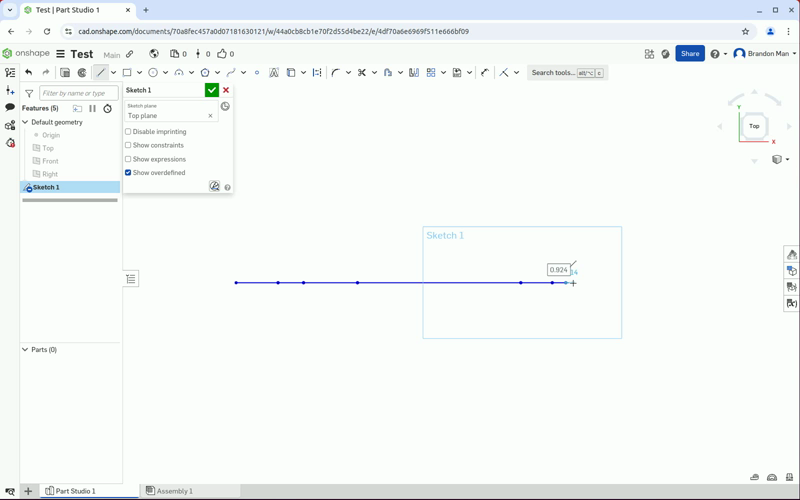
scroll(6)
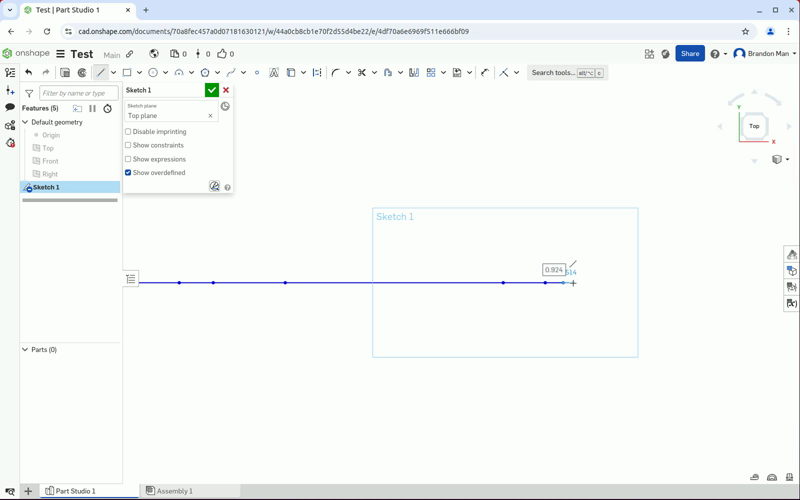
scroll(6)
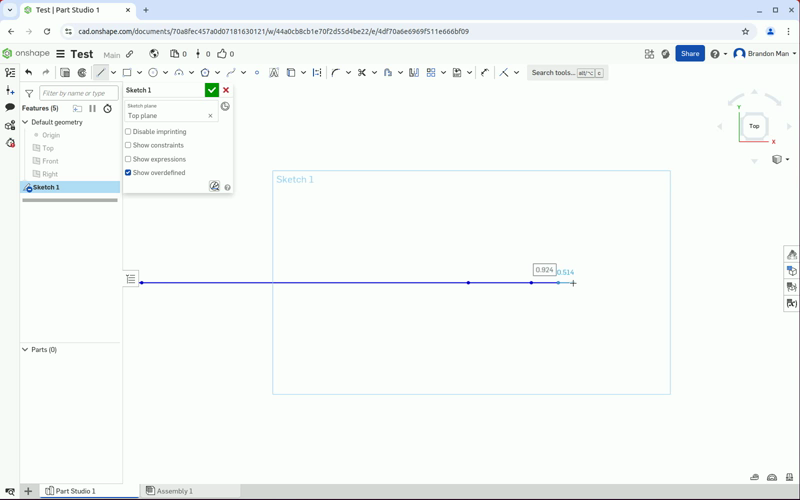
scroll(6)
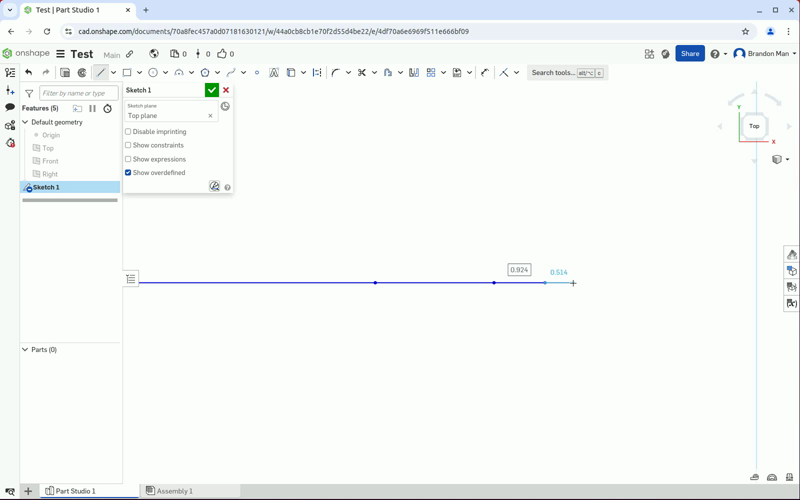
click(573, 282)
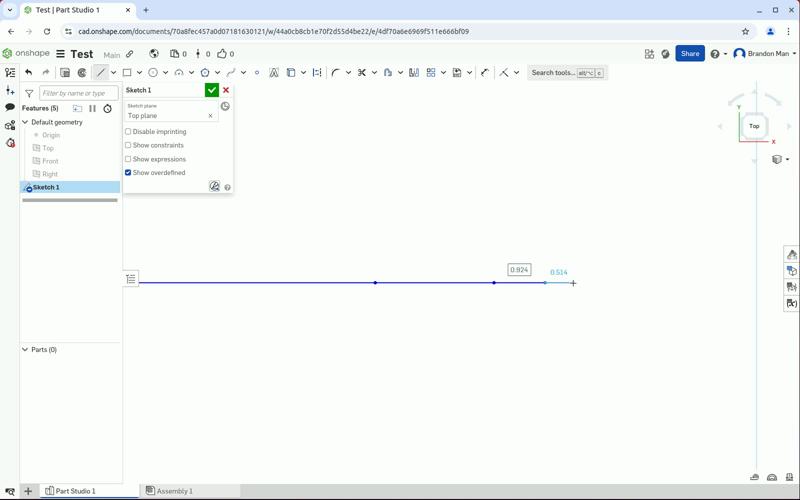
scroll(-6)
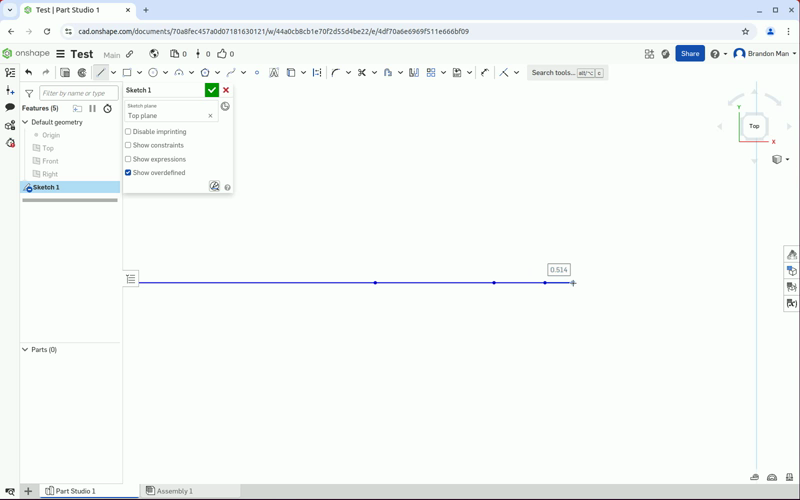
scroll(-6)
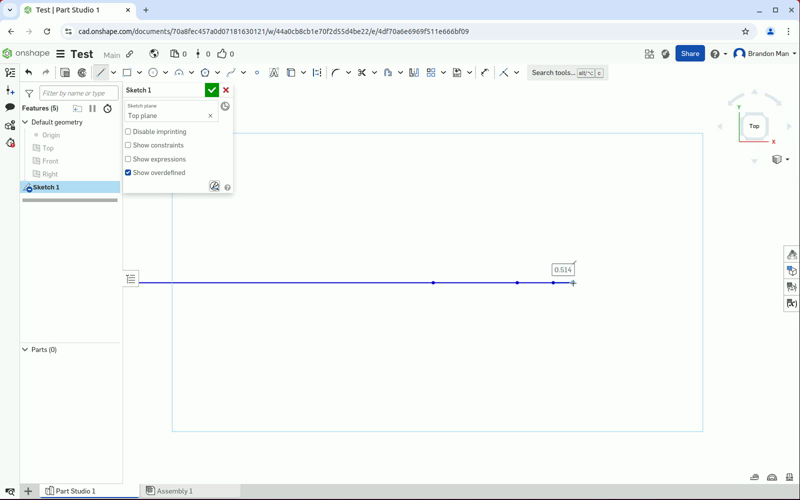
scroll(-6)
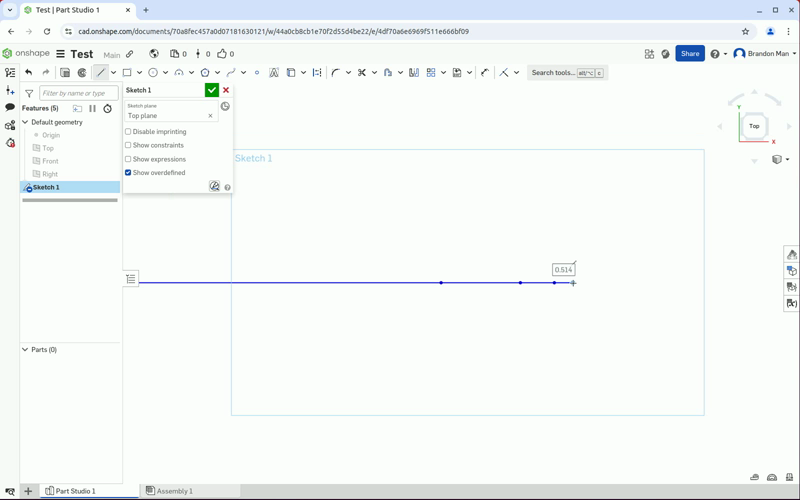
scroll(-6)
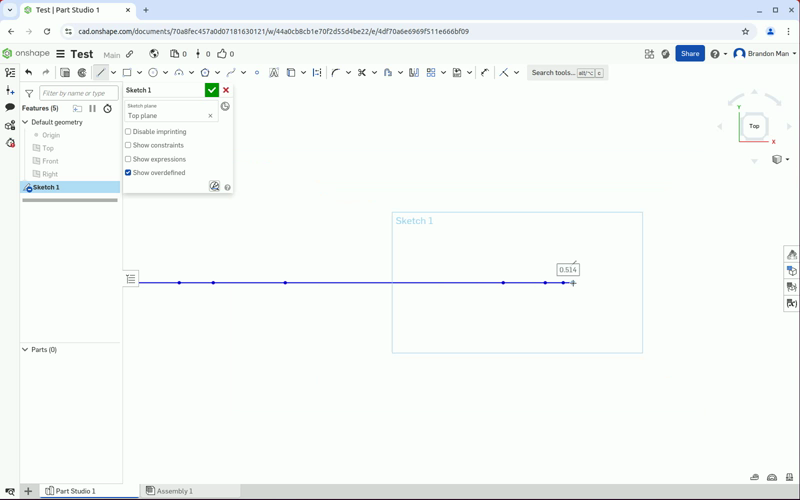
scroll(-6)
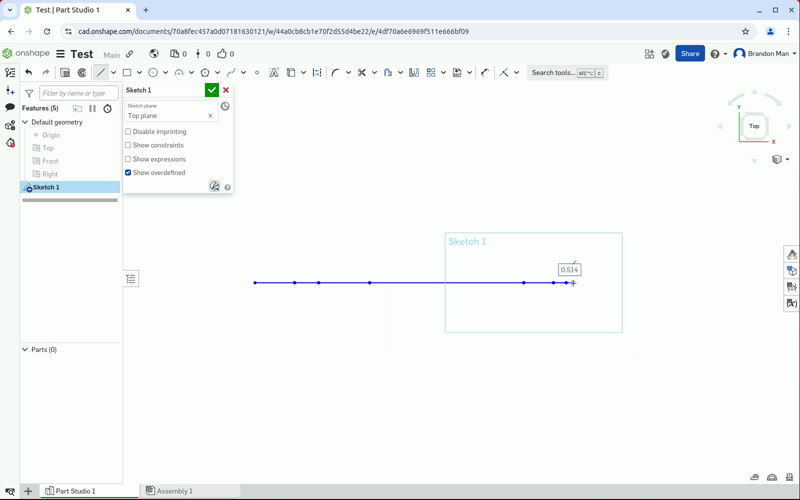
scroll(-6)
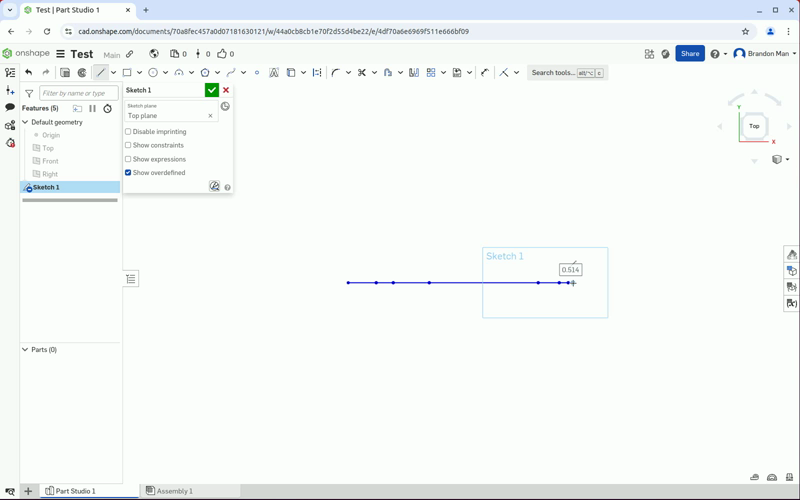
scroll(-6)
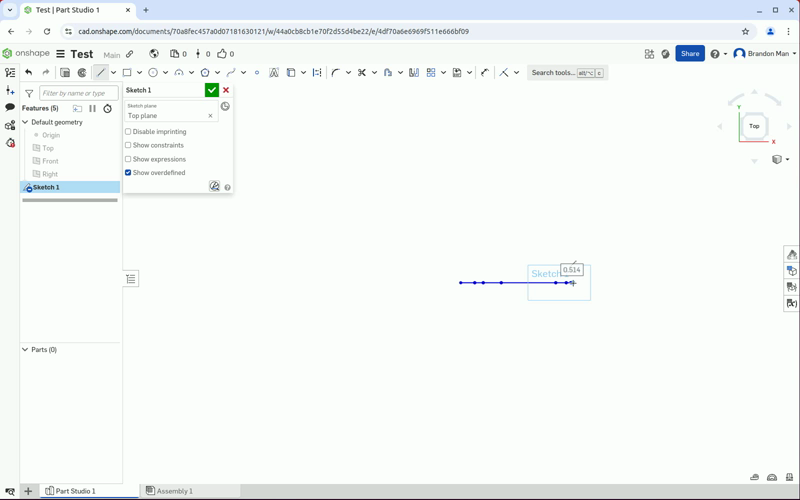
key_up(shift)
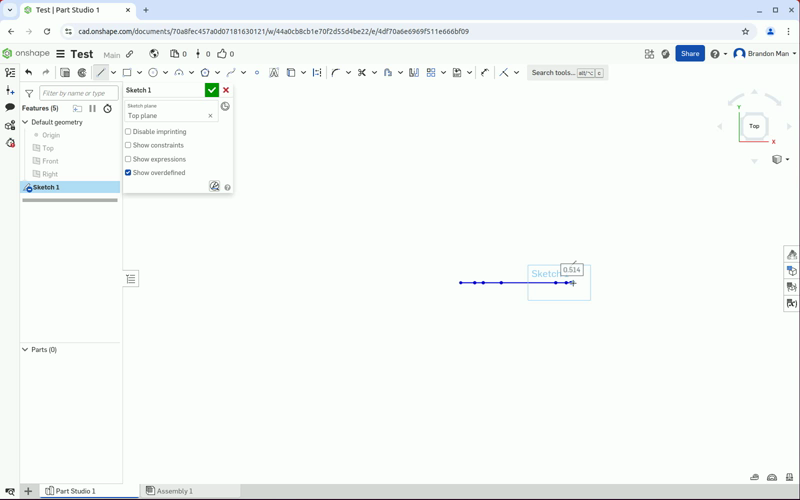
key_down(shift)
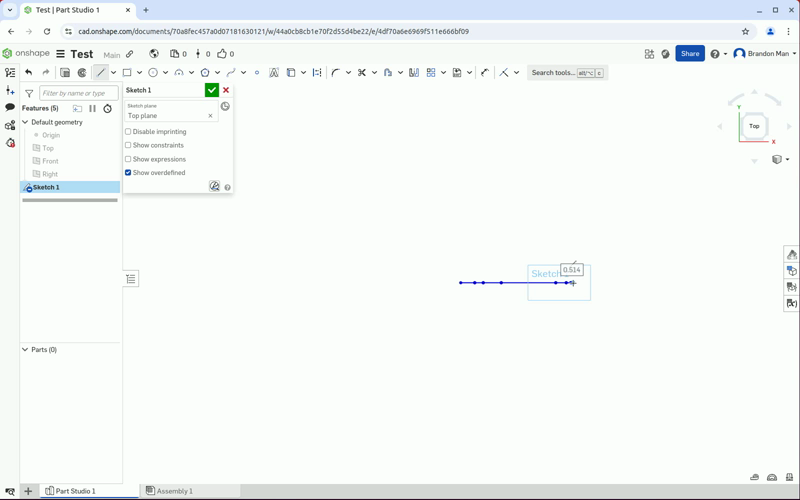
mouse_move(589, 282)
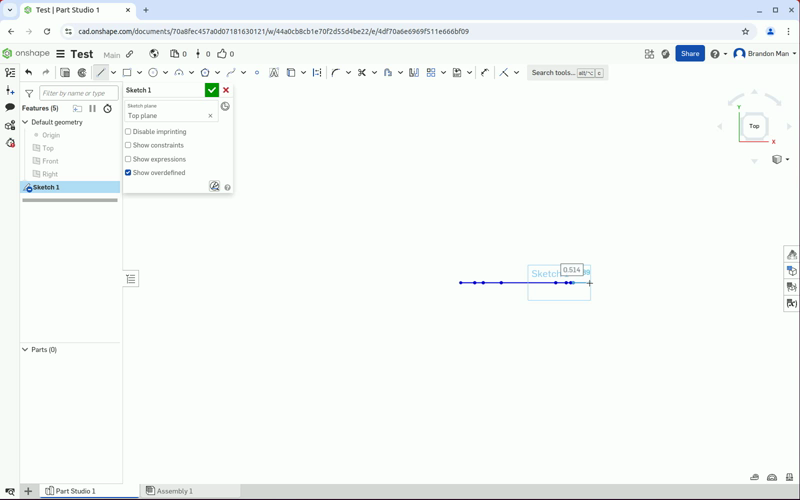
mouse_move(573, 272)
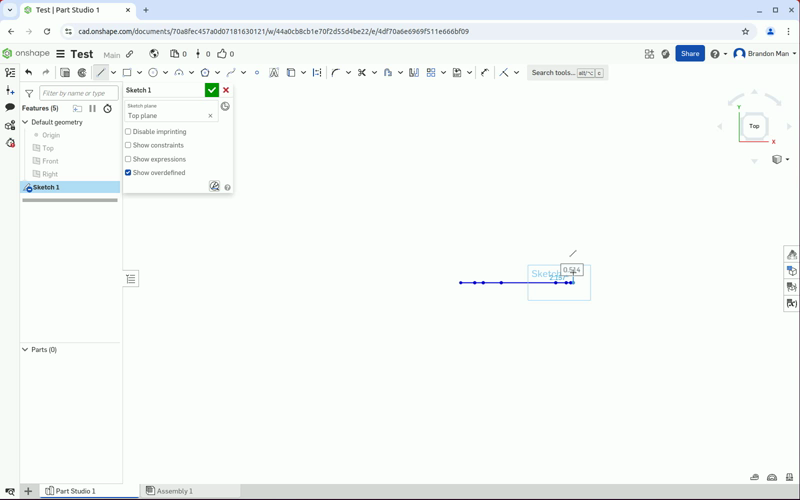
click(573, 272)
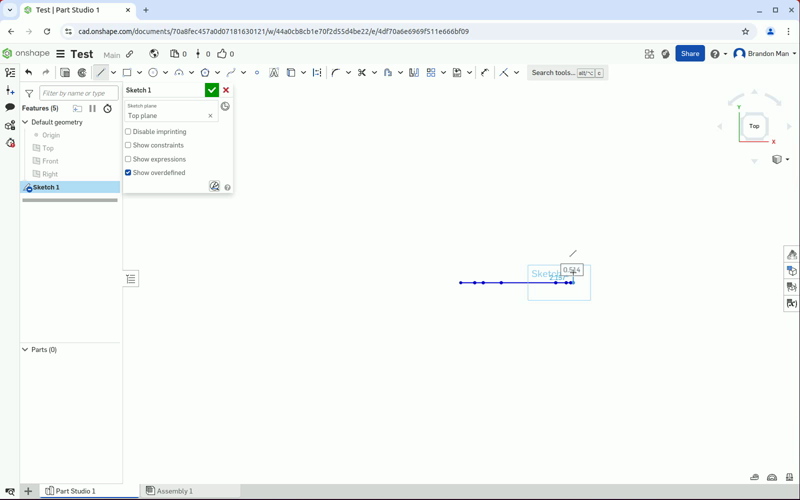
key_up(shift)
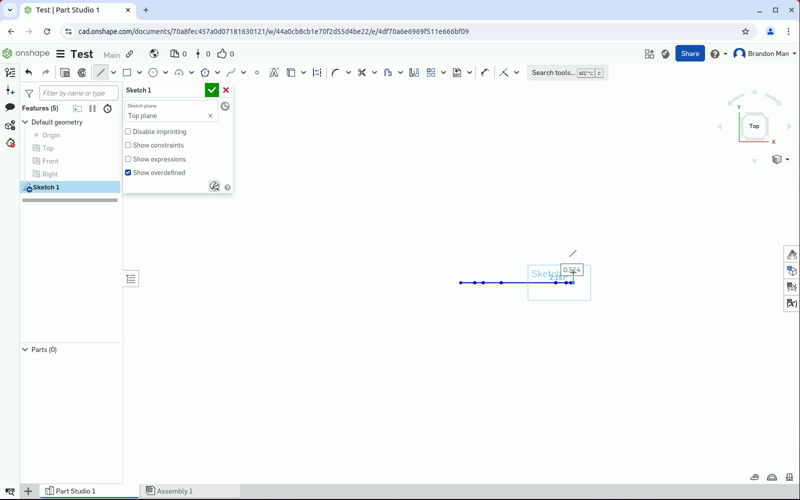
key_down(shift)
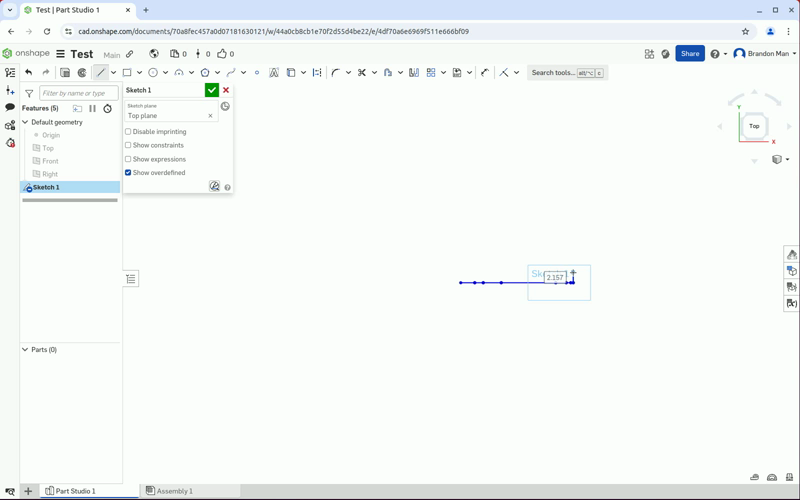
mouse_move(460, 272)
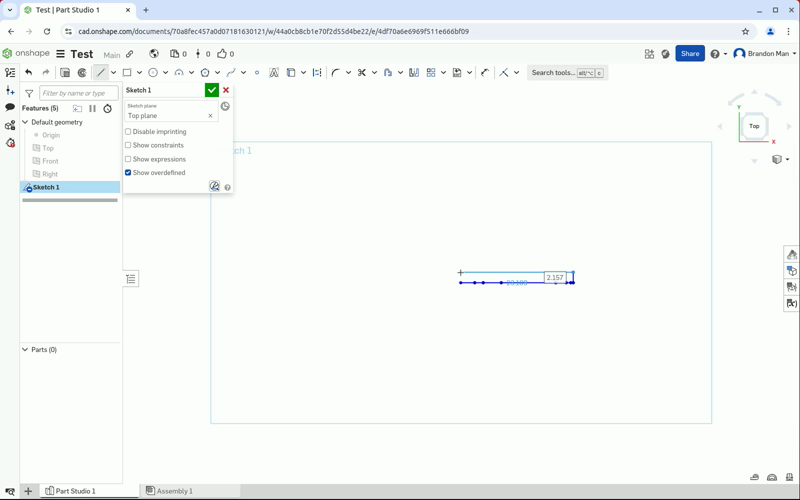
click(460, 272)
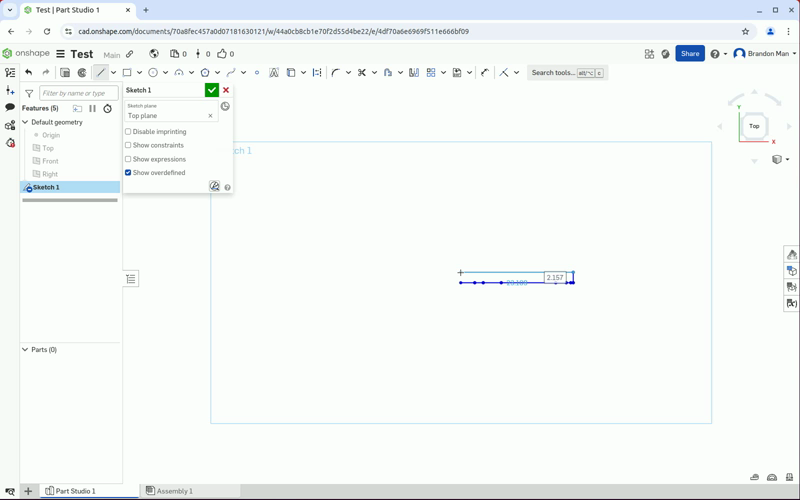
key_up(shift)
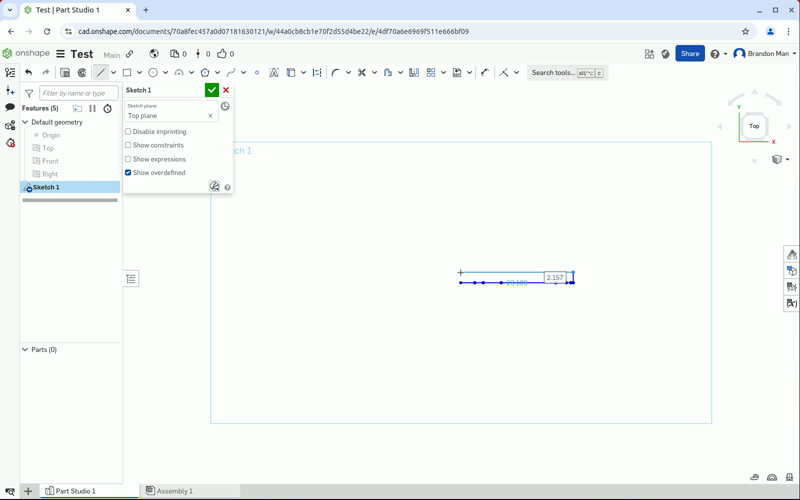
mouse_move(490, 272)
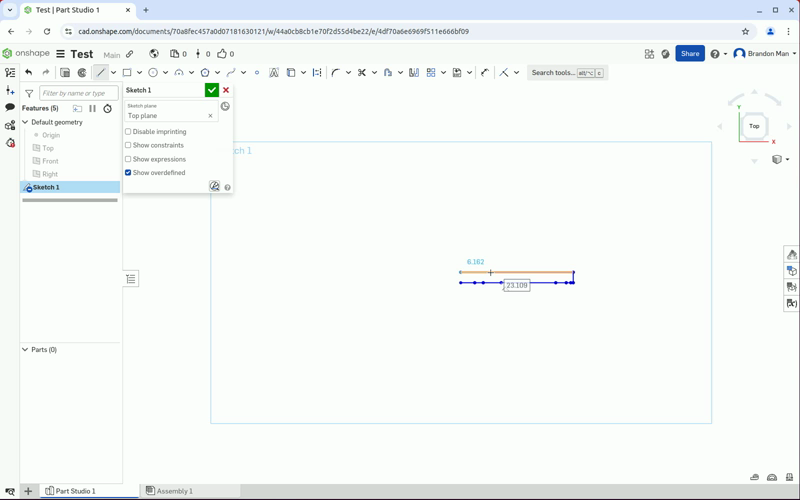
key_down(shift)
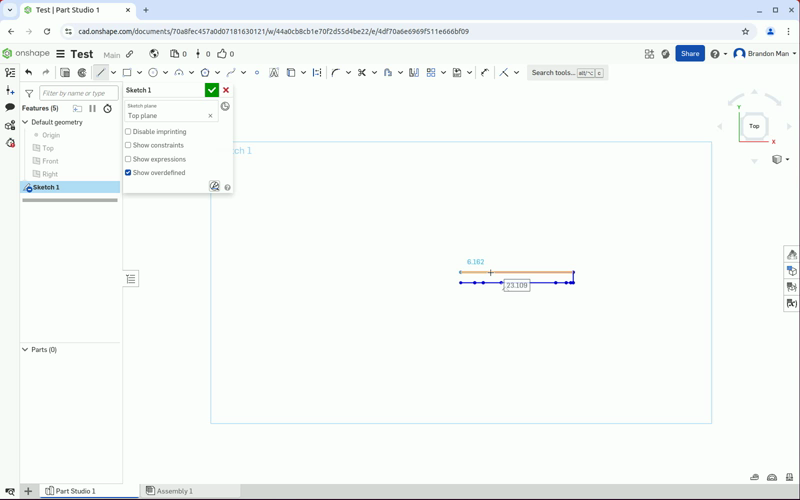
mouse_move(460, 282)
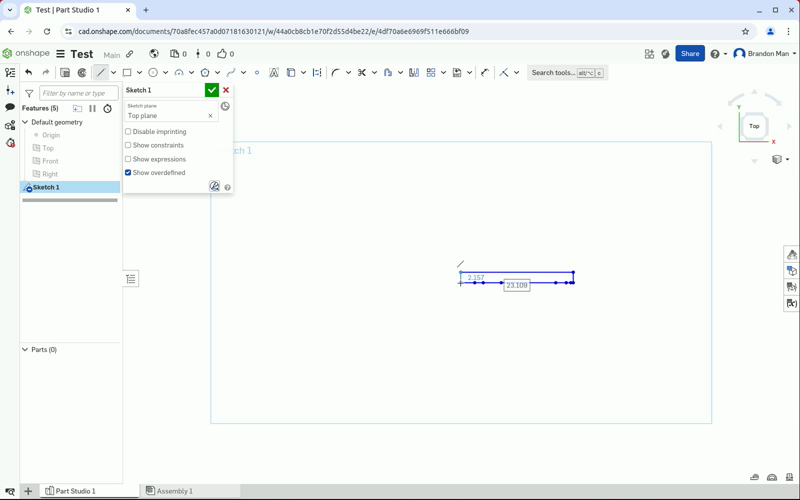
key_up(shift)
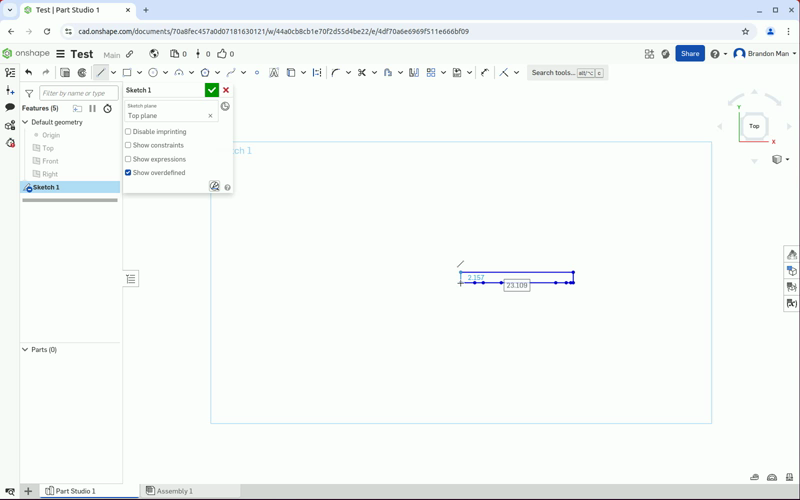
click(460, 282)
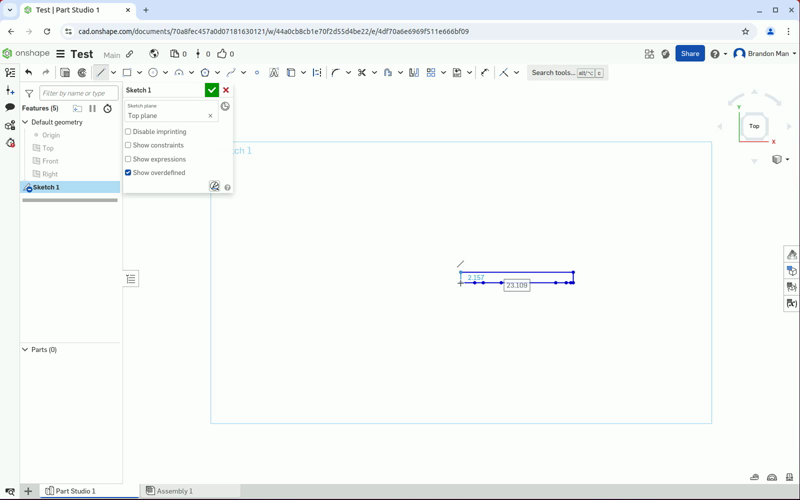
key(esc)
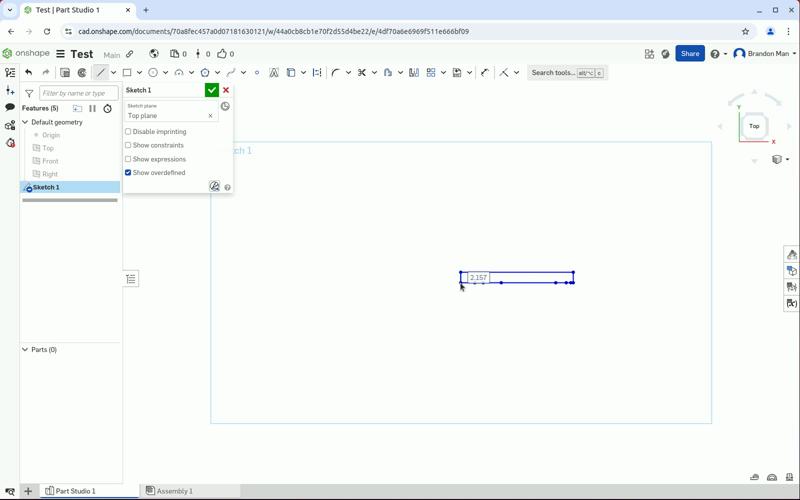
mouse_move(507, 274)
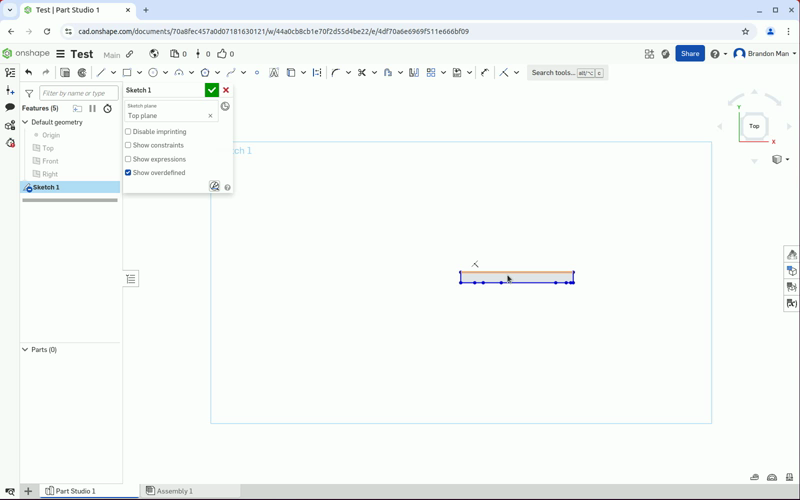
scroll(6)
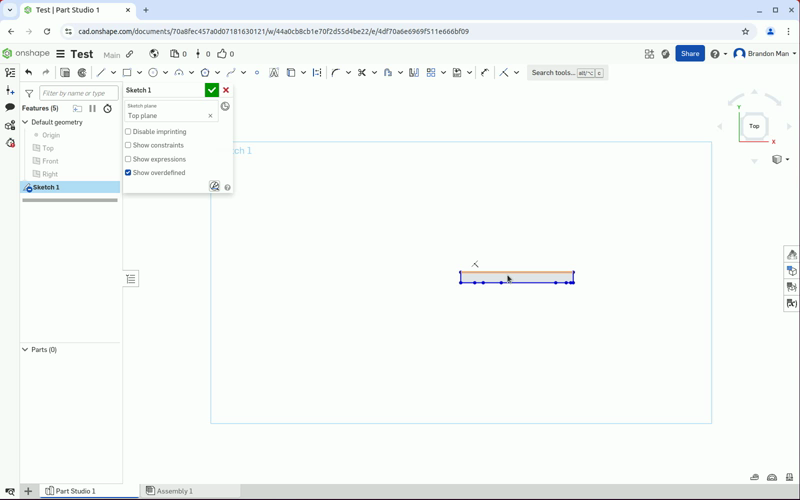
scroll(6)
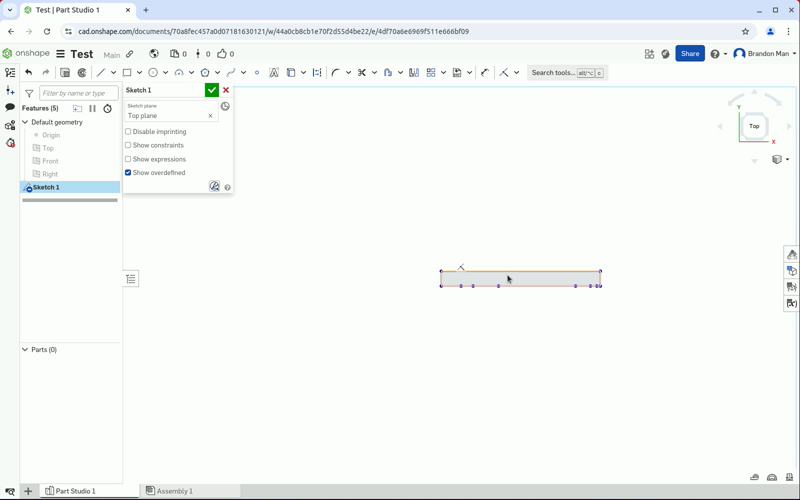
scroll(6)
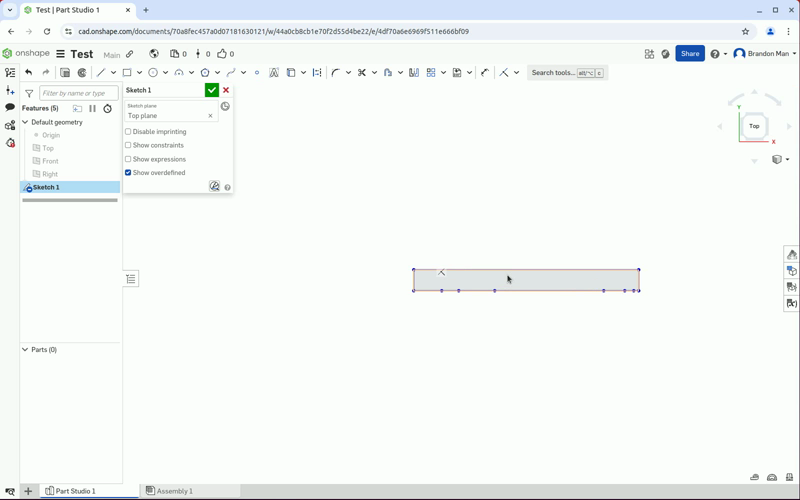
scroll(6)
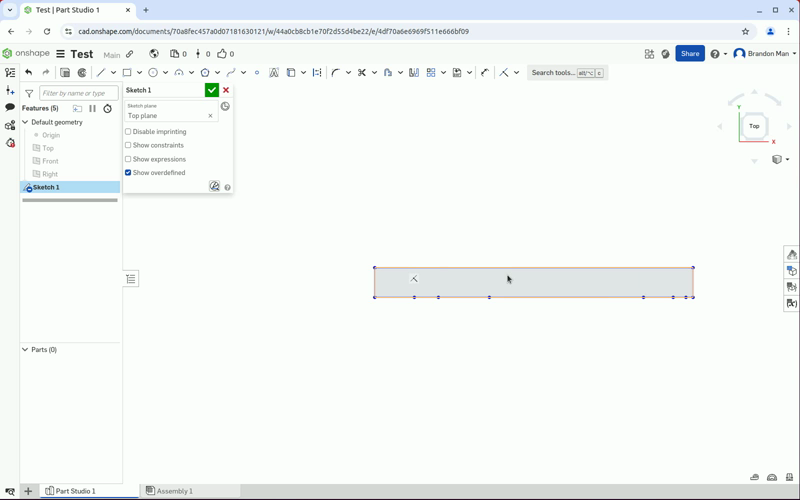
scroll(6)
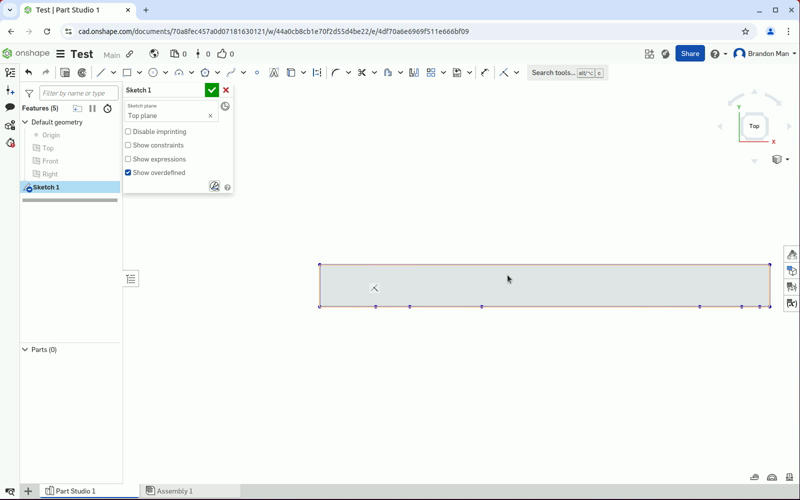
scroll(6)
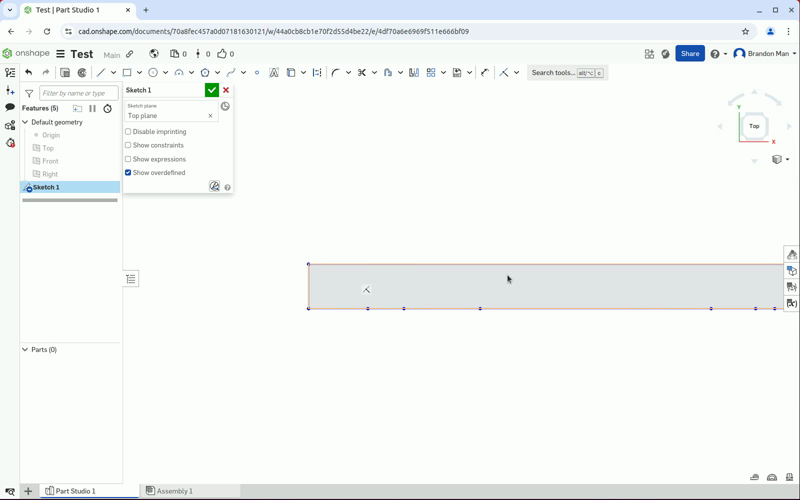
scroll(6)
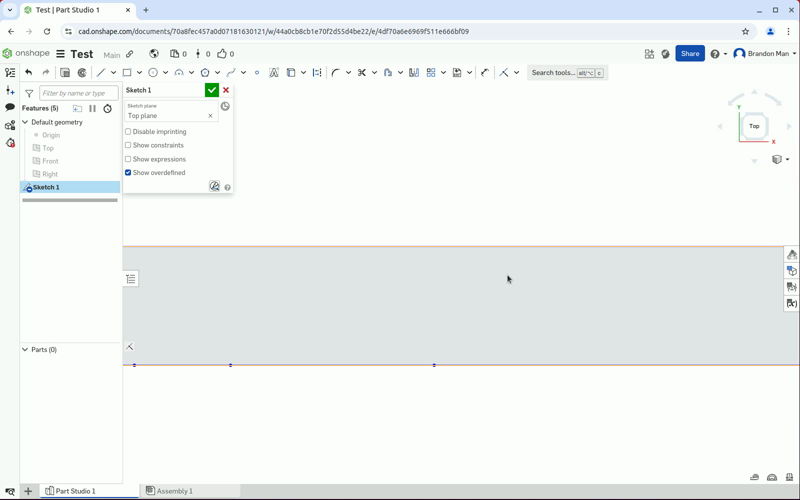
click(507, 274)
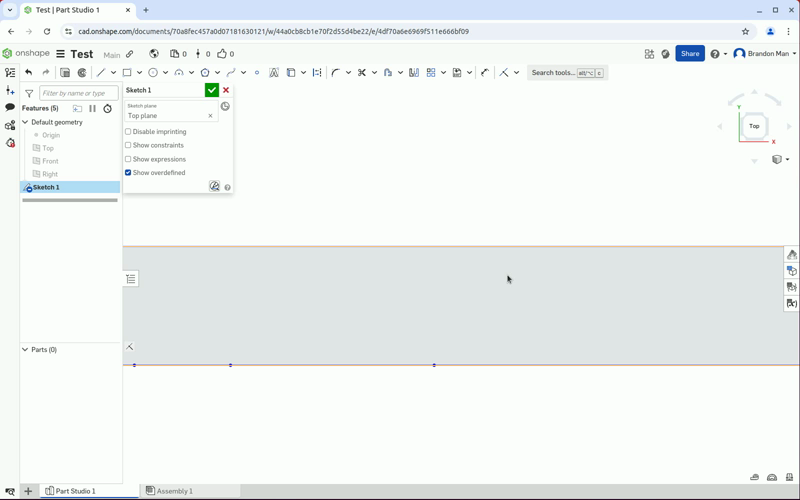
scroll(-6)
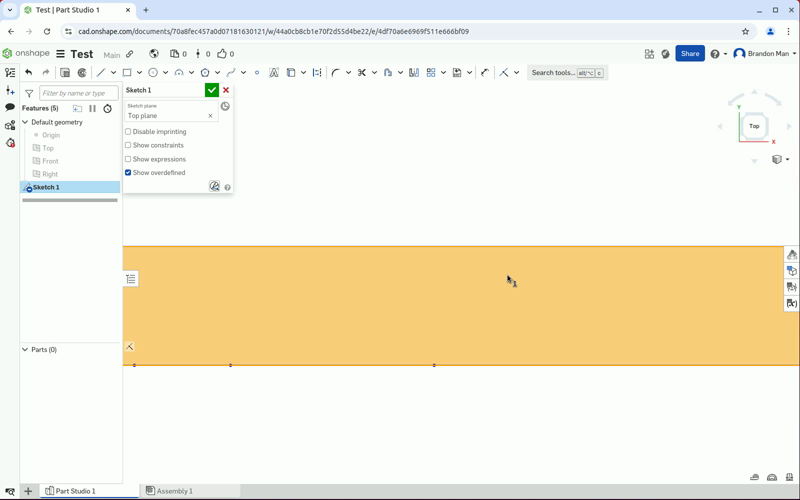
scroll(-6)
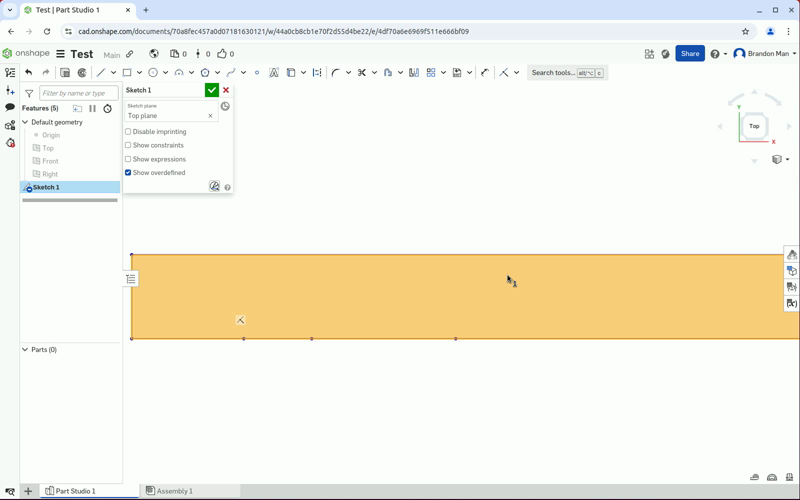
scroll(-6)
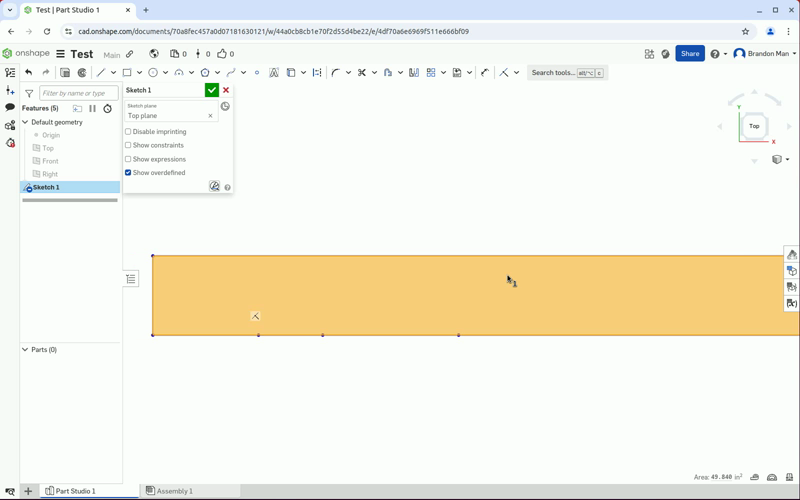
scroll(-6)
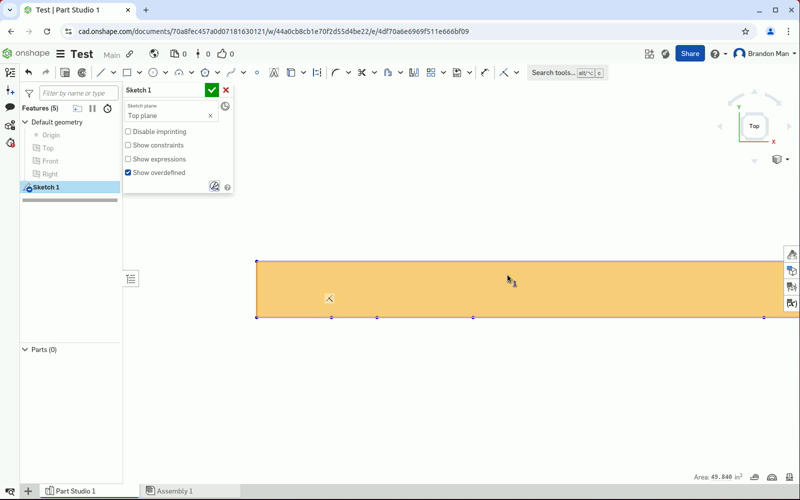
scroll(-6)
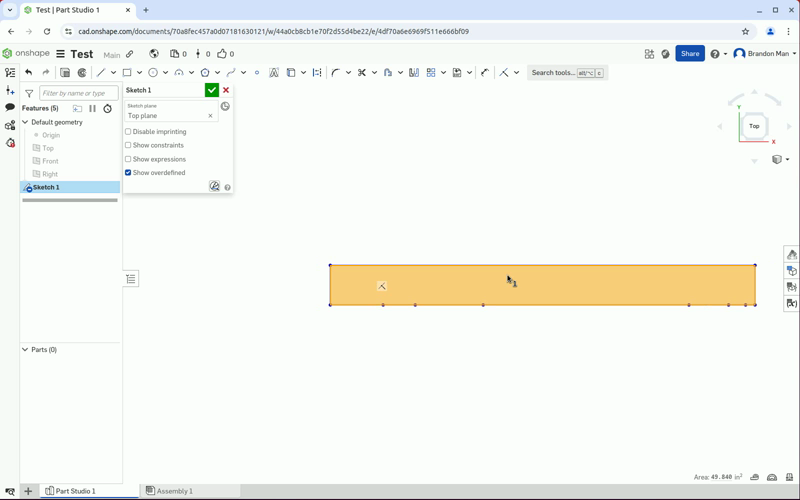
scroll(-6)
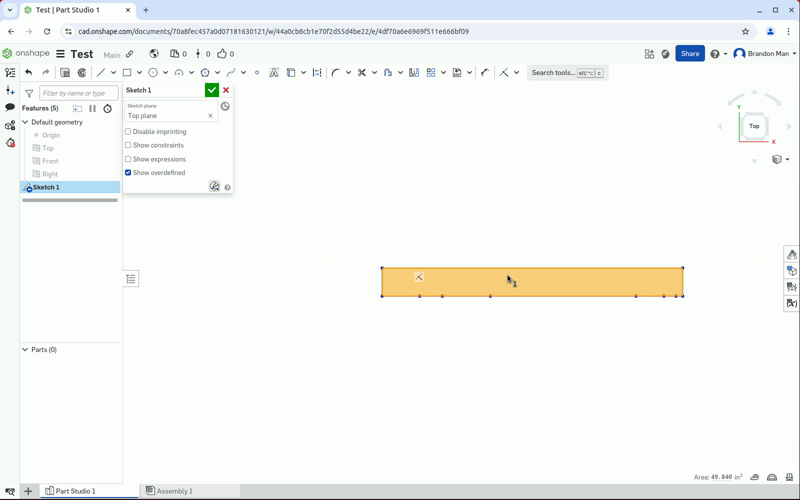
scroll(-6)
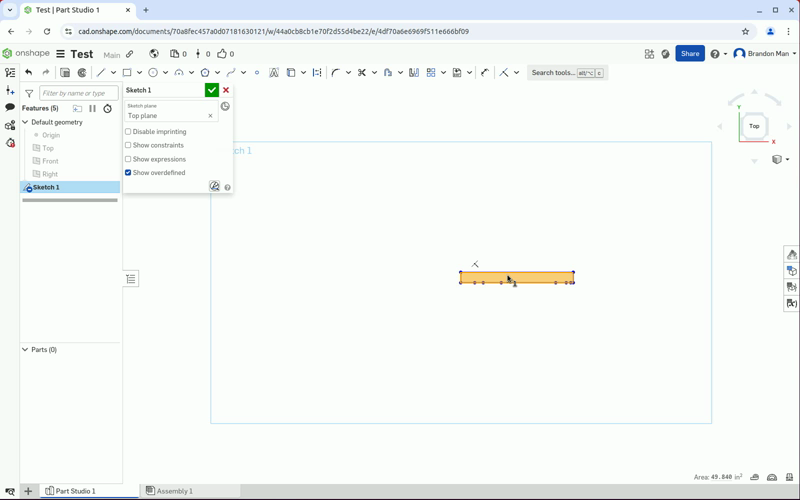
mouse_move(73, 352)
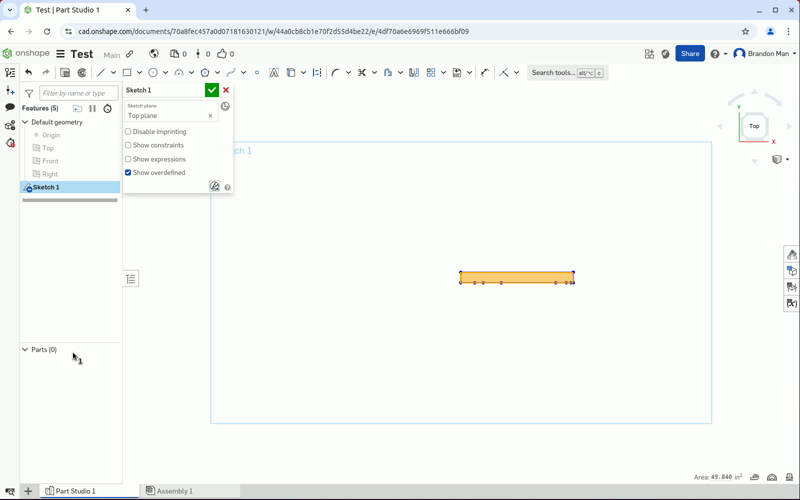
key(shift+y)
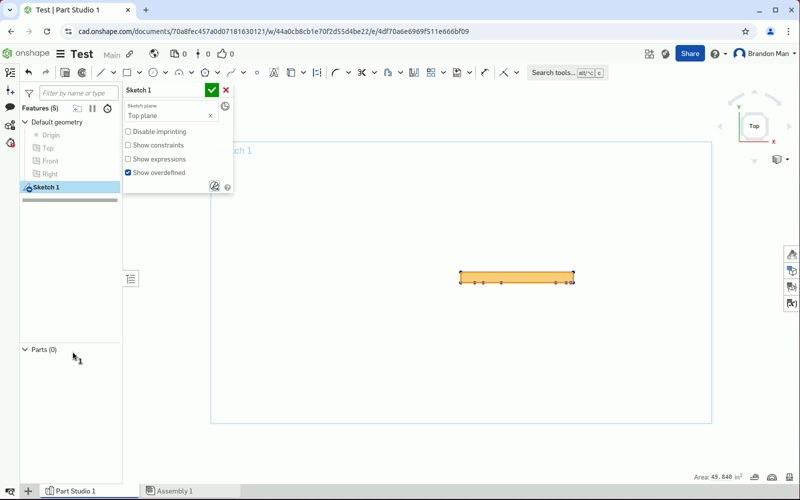
key(shift+e)
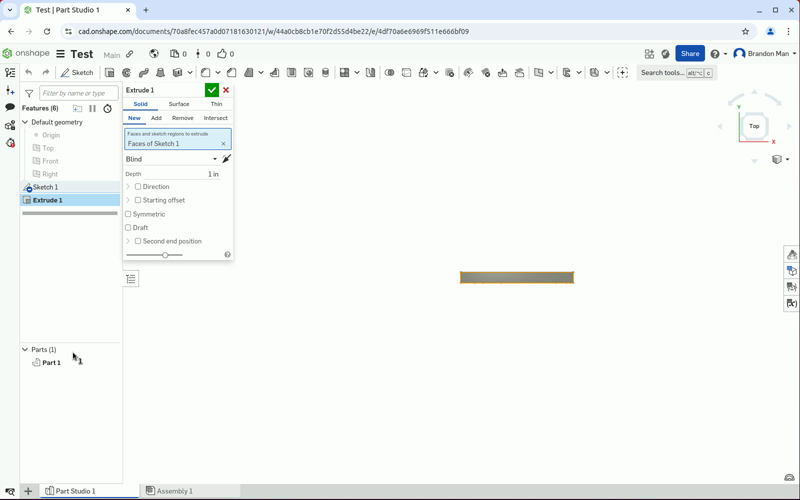
mouse_move(143, 106)
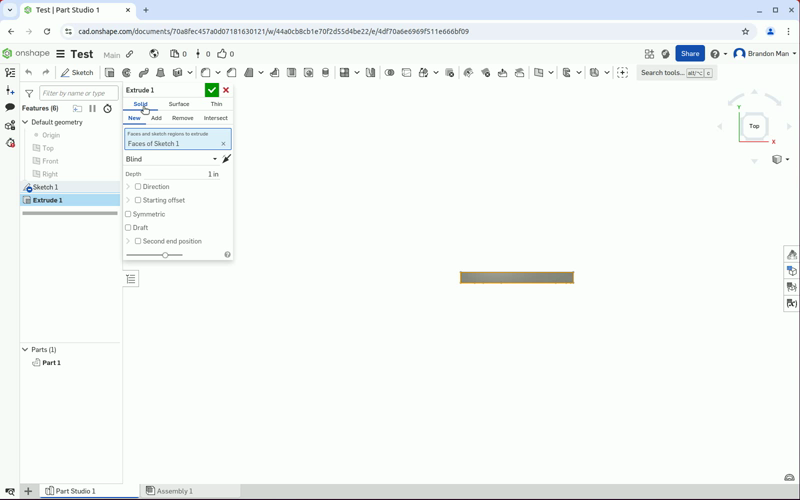
click(143, 106)
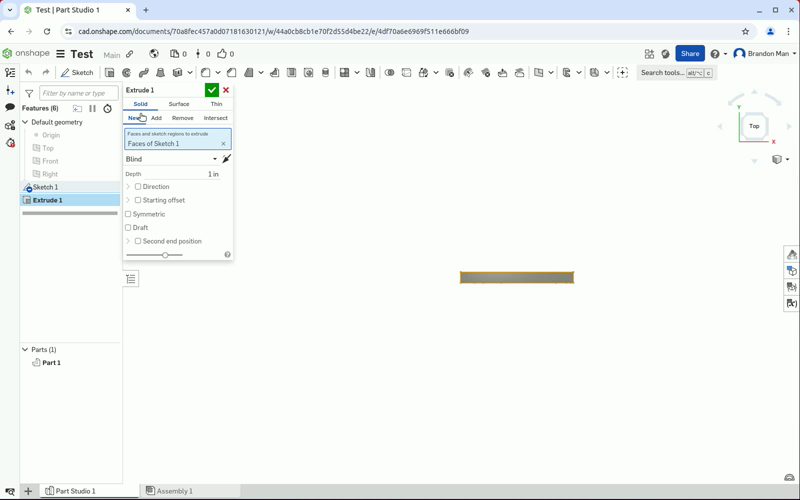
mouse_move(137, 120)
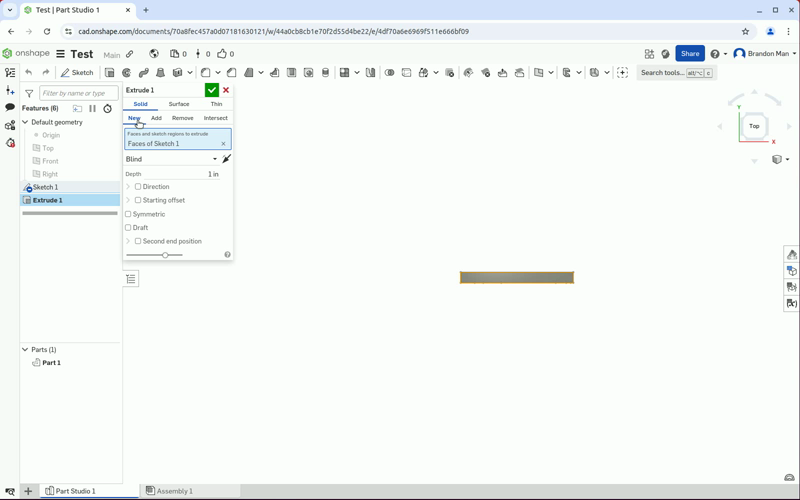
click(137, 120)
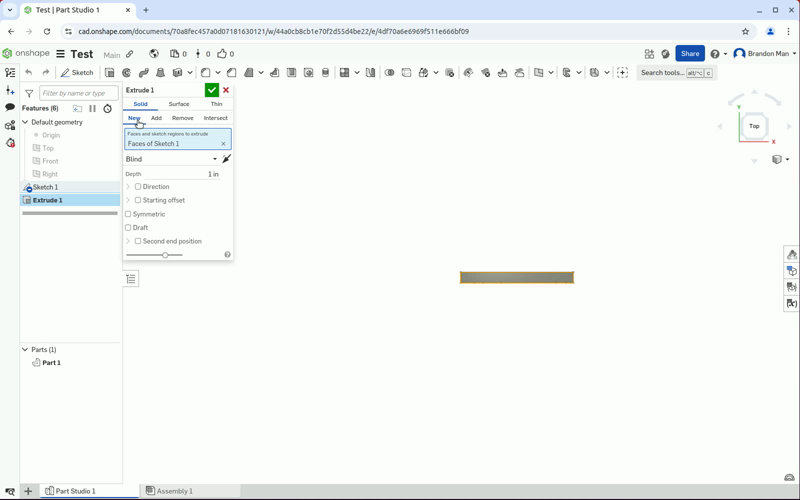
key(tab, 4)
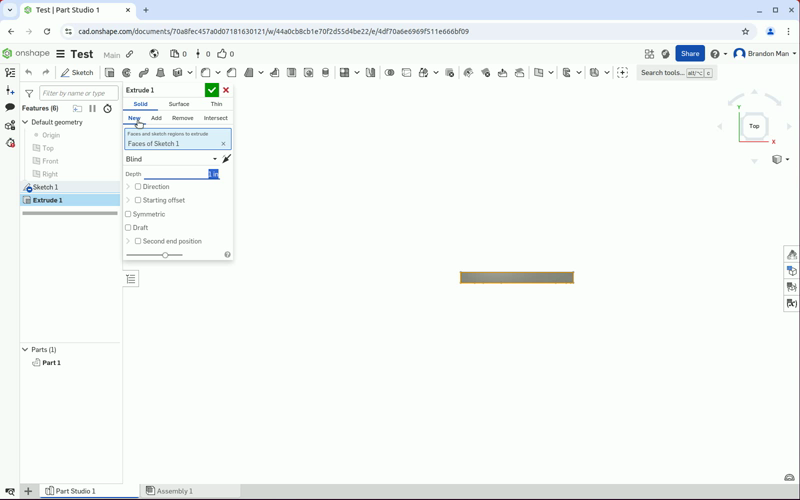
text(-0.241)
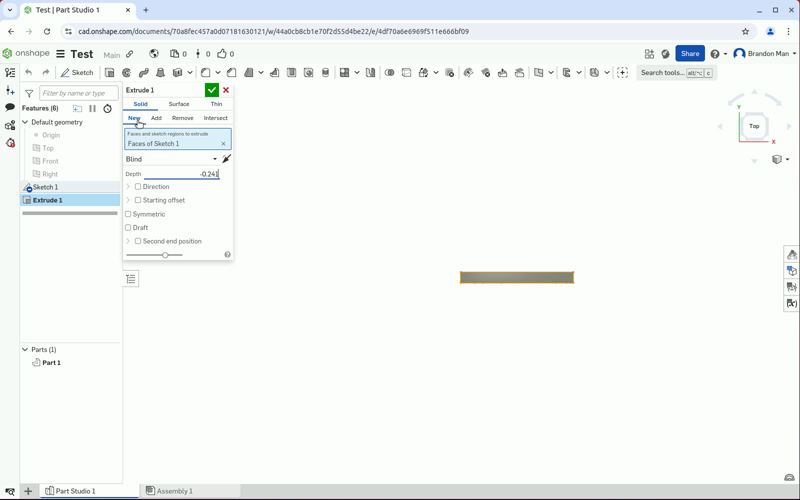
key(enter)
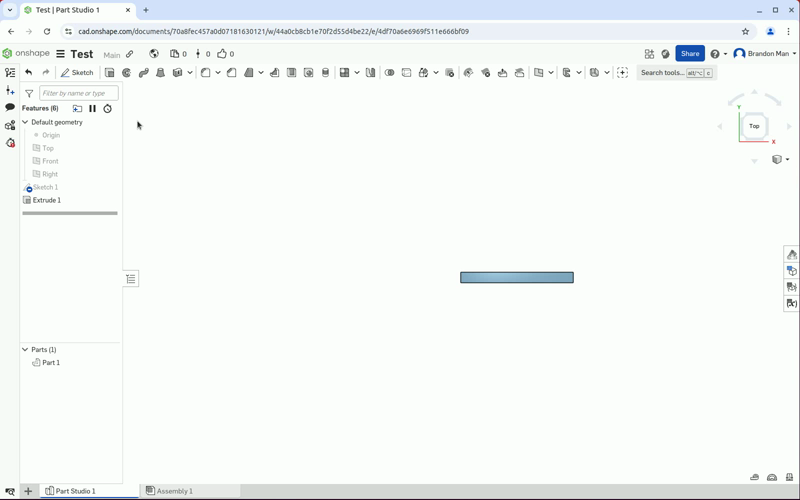
key(shift+h)
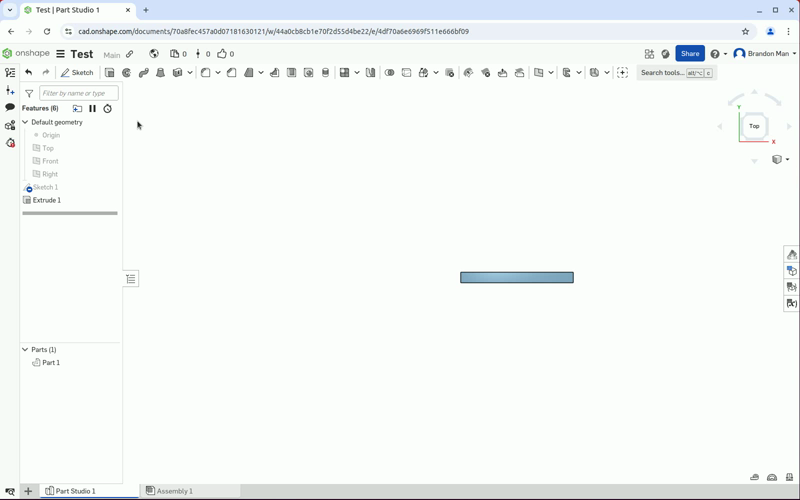
key(shift+h)
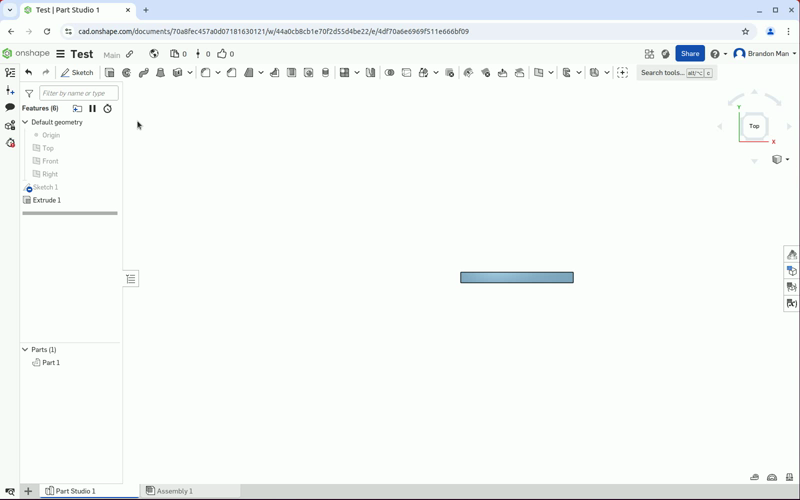
mouse_move(73, 189)
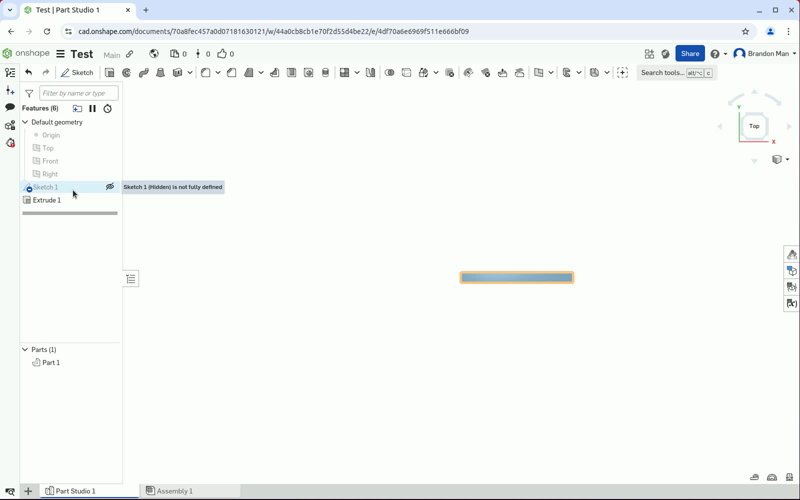
click(73, 189)
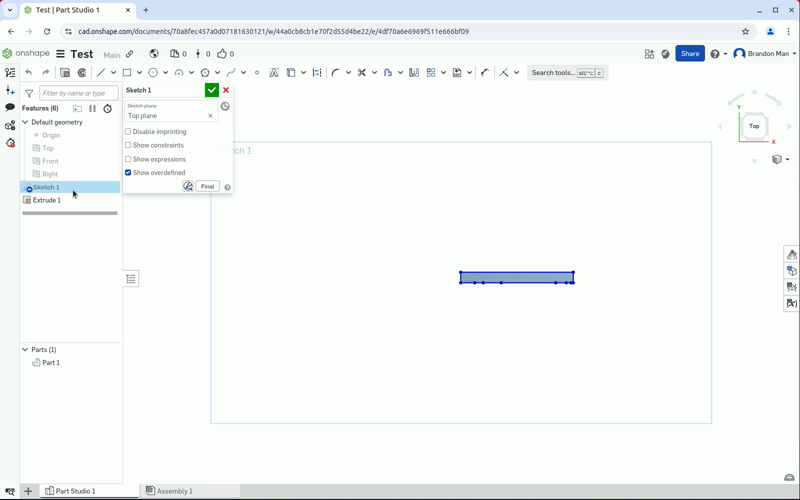
mouse_move(229, 92)
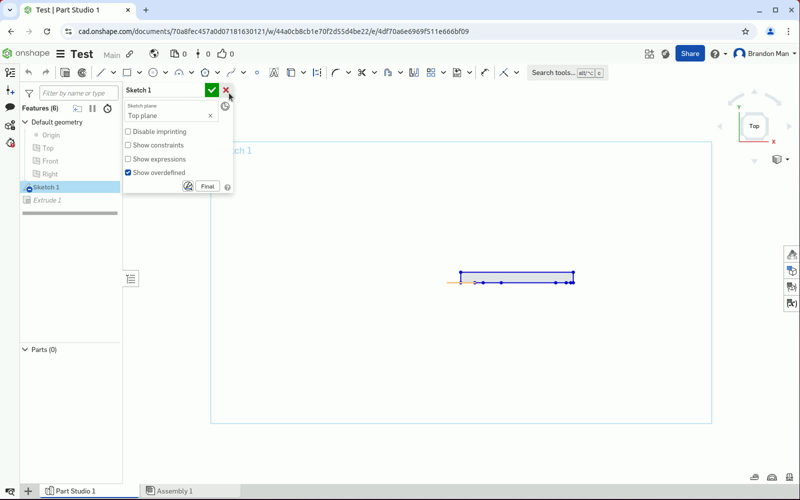
click(229, 92)
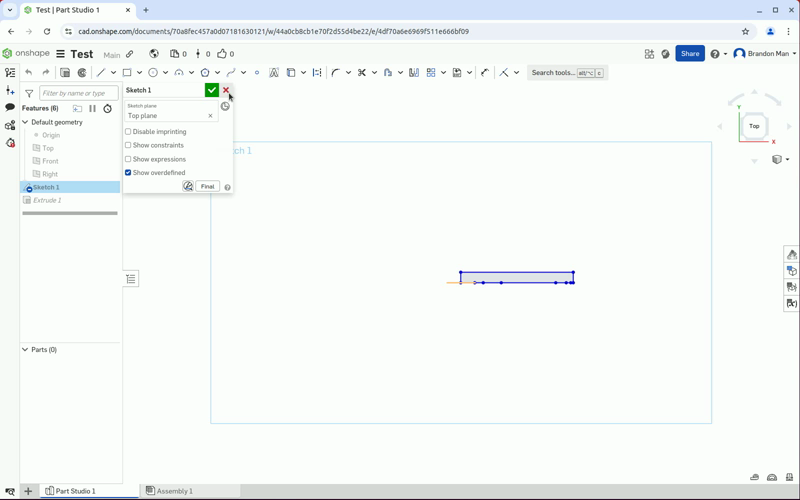
key(shift+s)
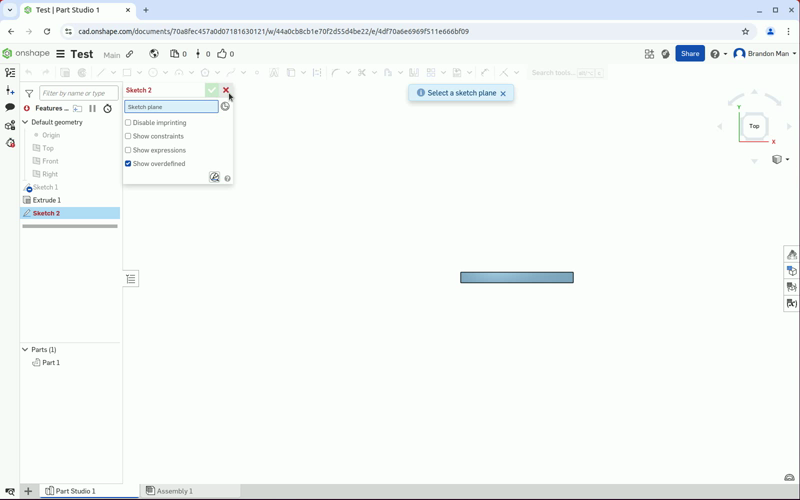
mouse_move(73, 150)
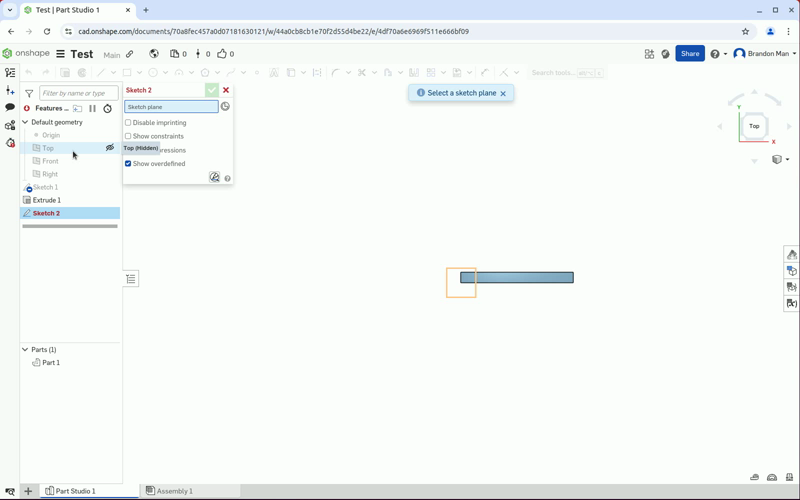
click(73, 150)
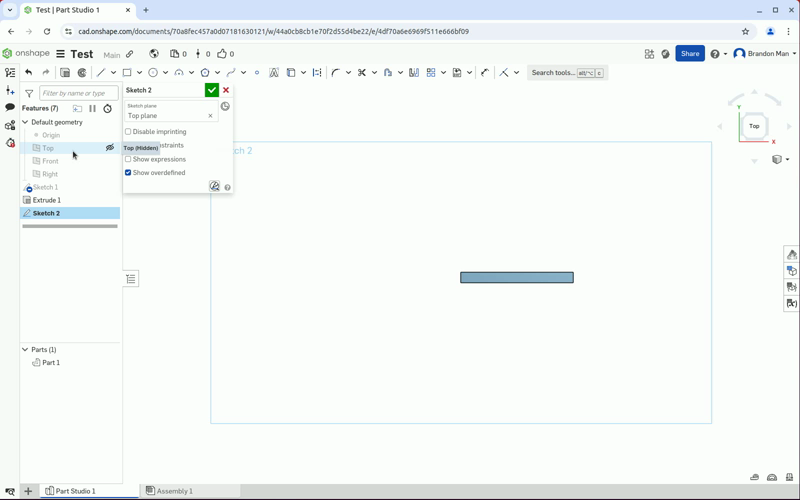
mouse_move(73, 352)
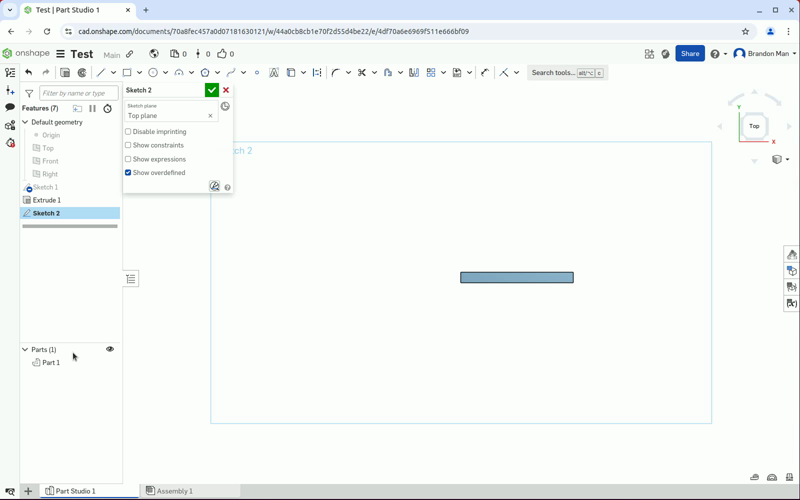
key(y)
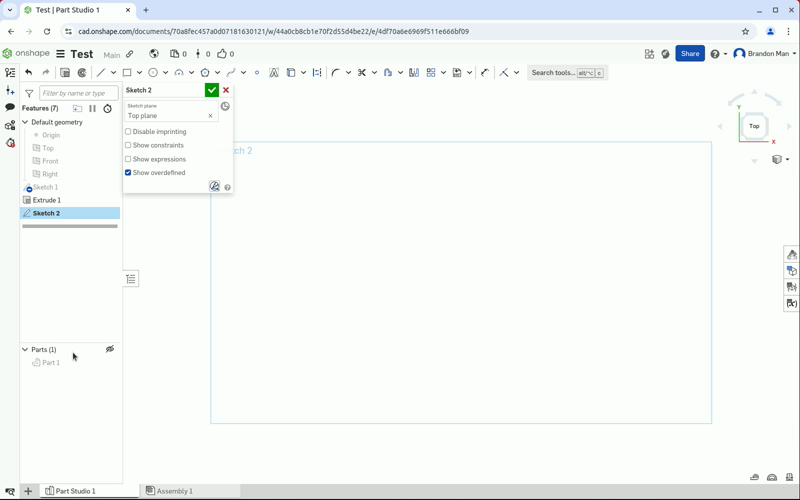
key(l)
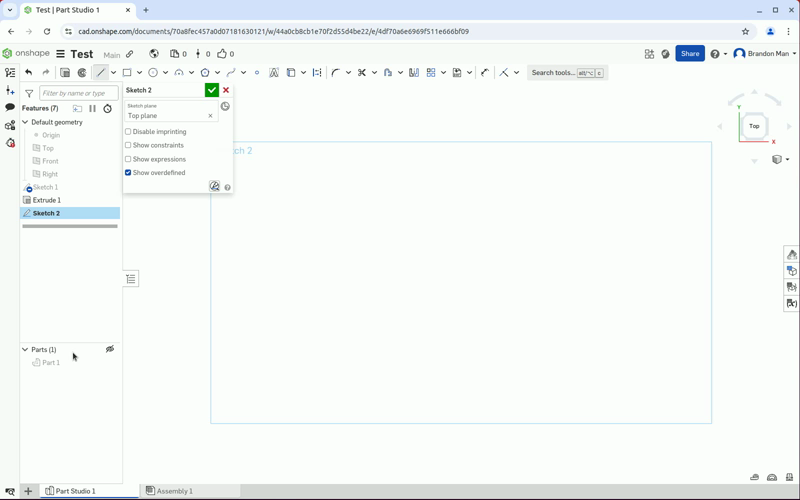
key_down(shift)
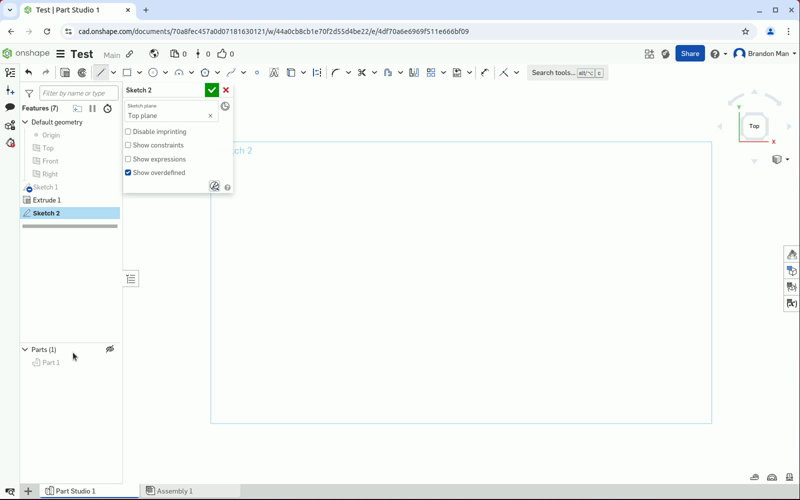
mouse_move(474, 294)
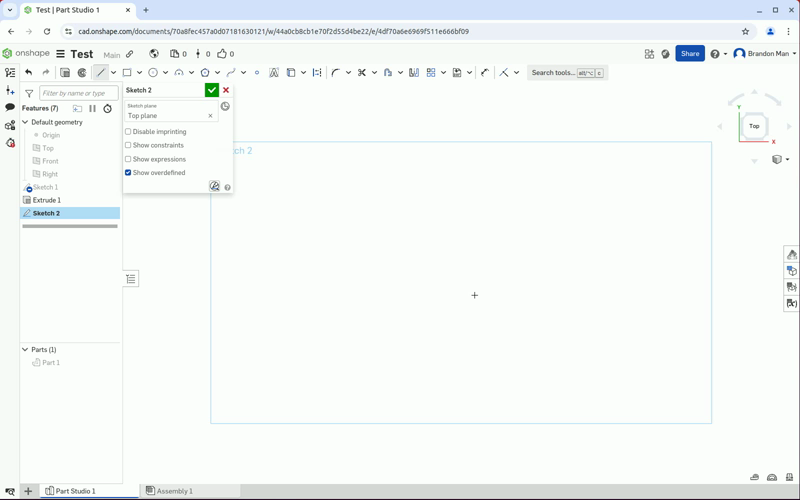
click(474, 294)
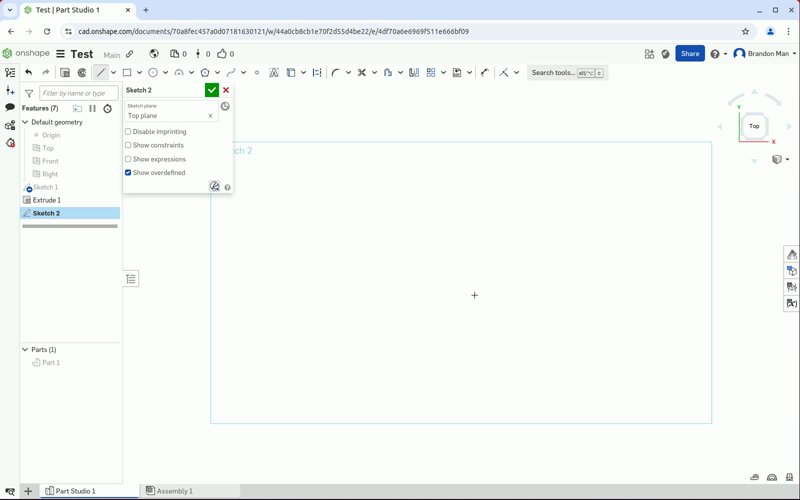
key_up(shift)
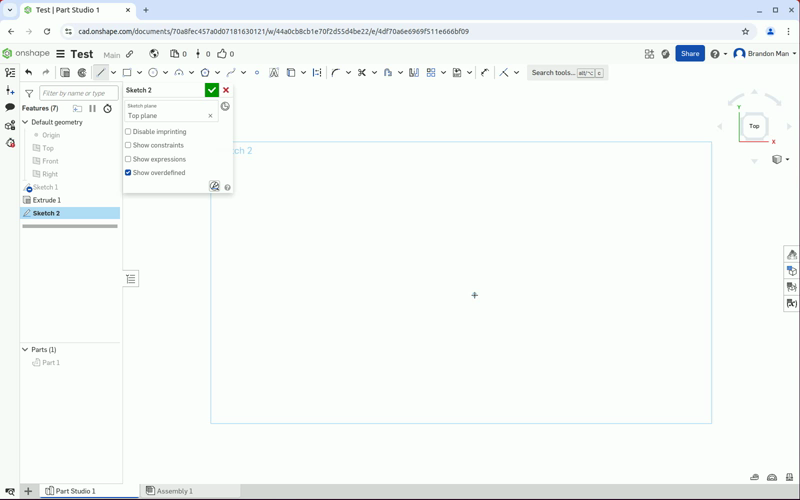
key_down(shift)
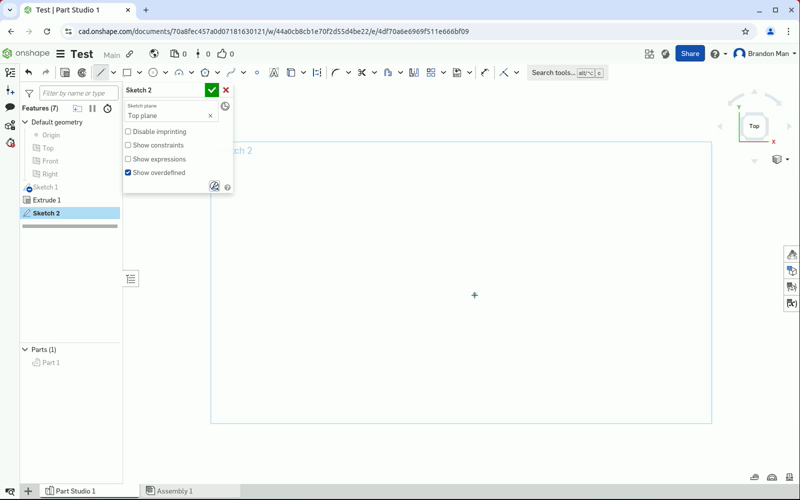
mouse_move(504, 294)
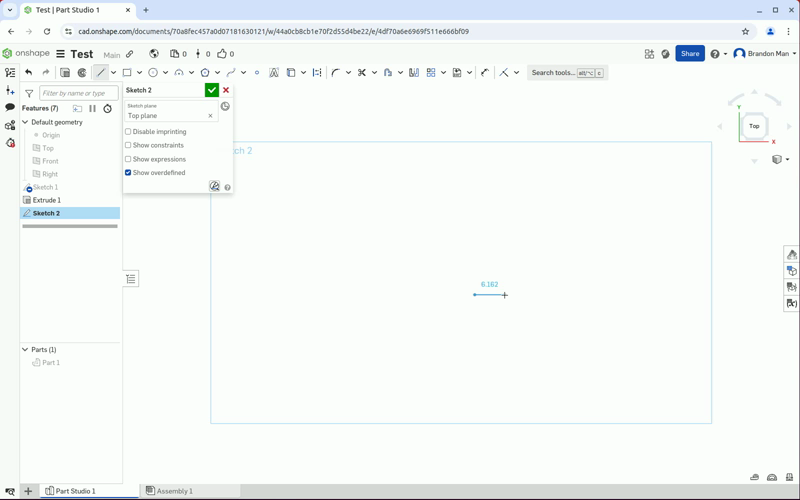
mouse_move(484, 294)
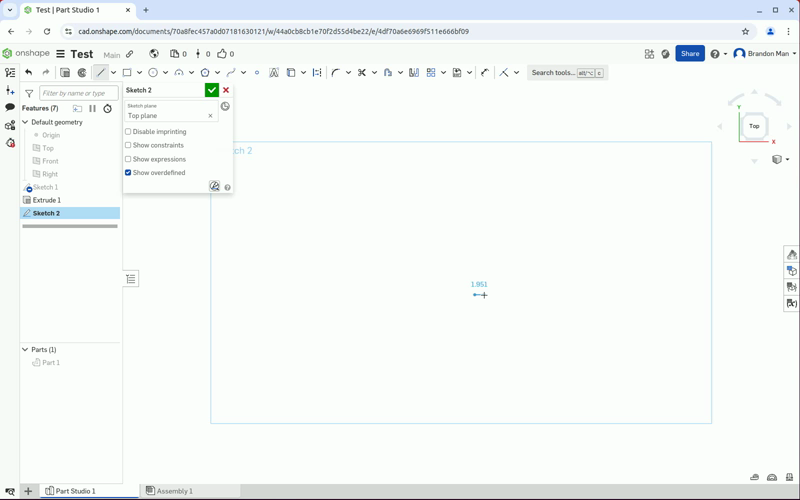
click(484, 294)
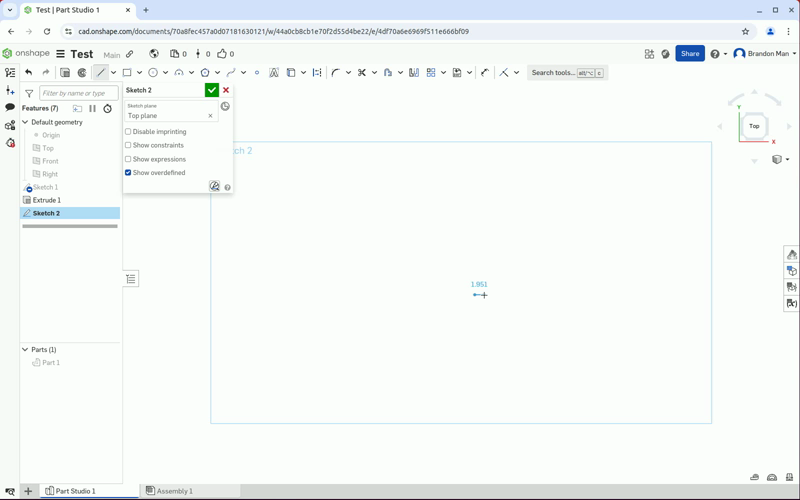
key_up(shift)
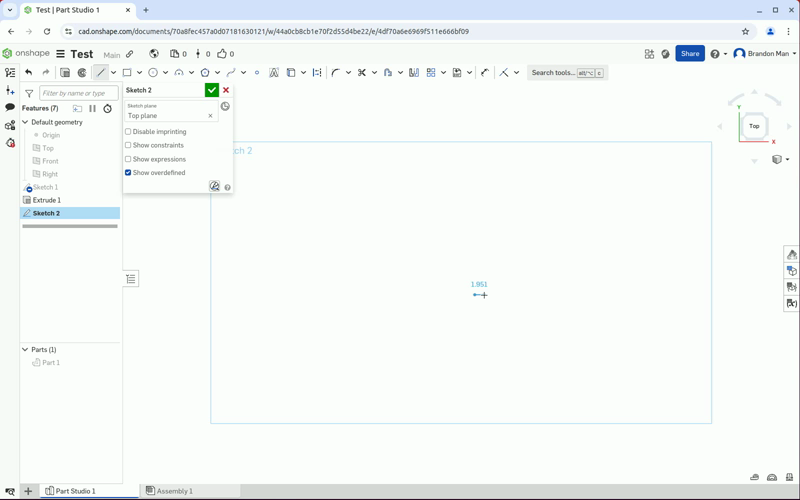
key_down(shift)
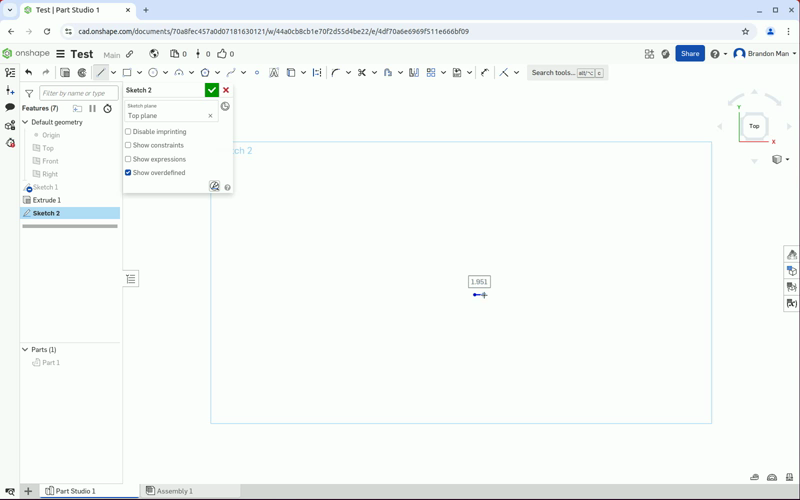
mouse_move(514, 294)
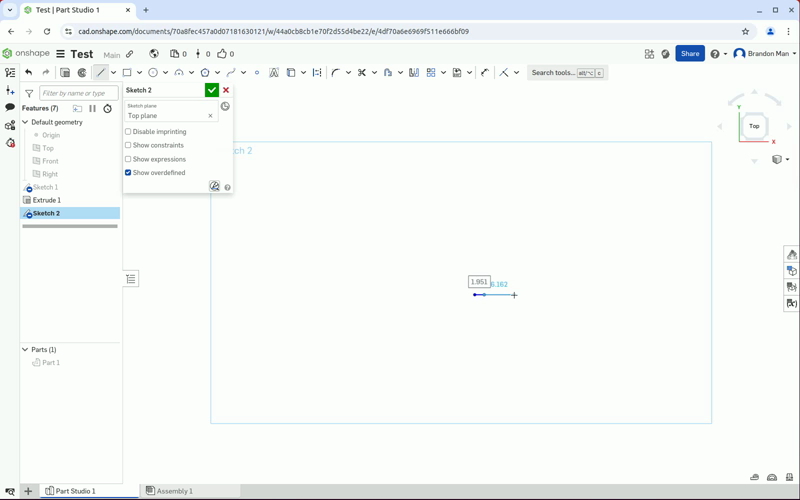
mouse_move(484, 281)
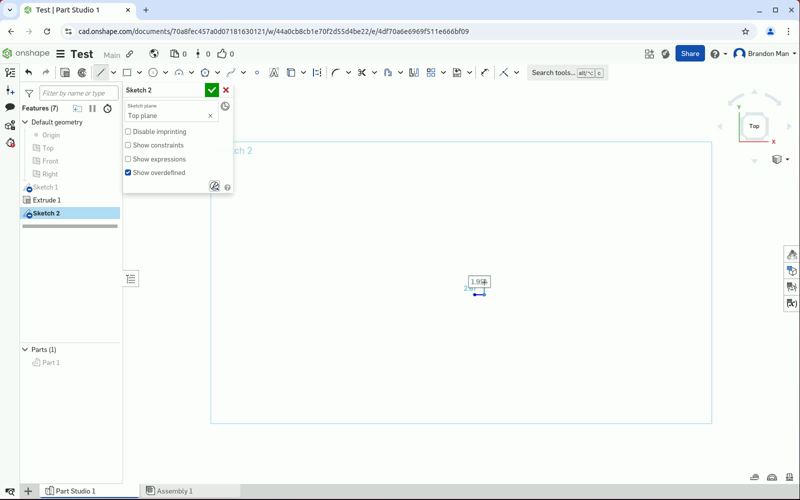
click(484, 281)
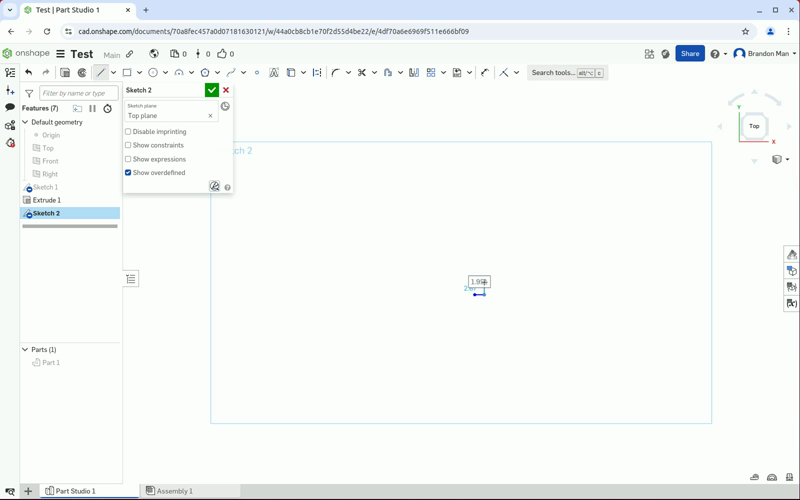
key_up(shift)
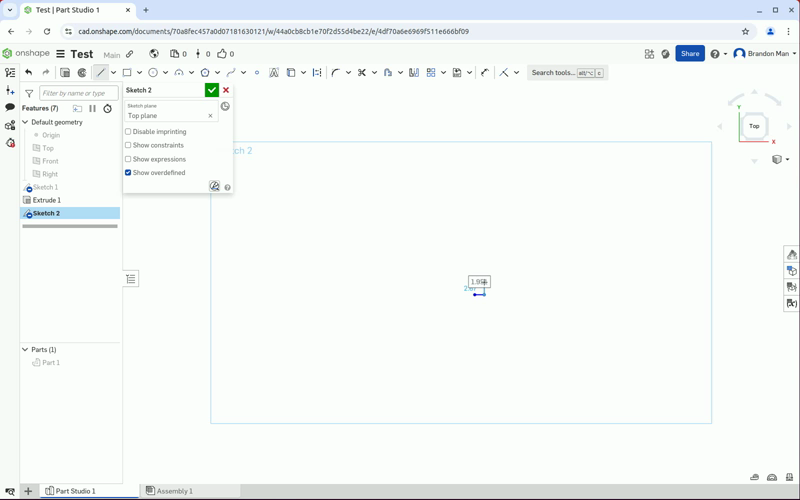
key_down(shift)
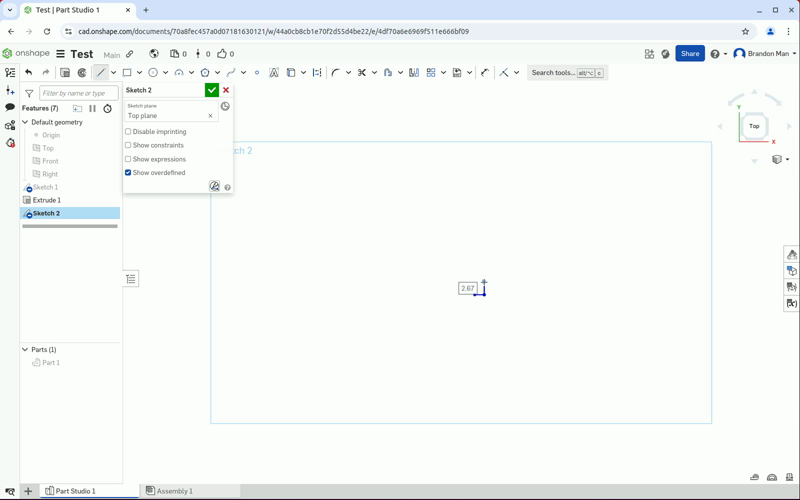
mouse_move(514, 281)
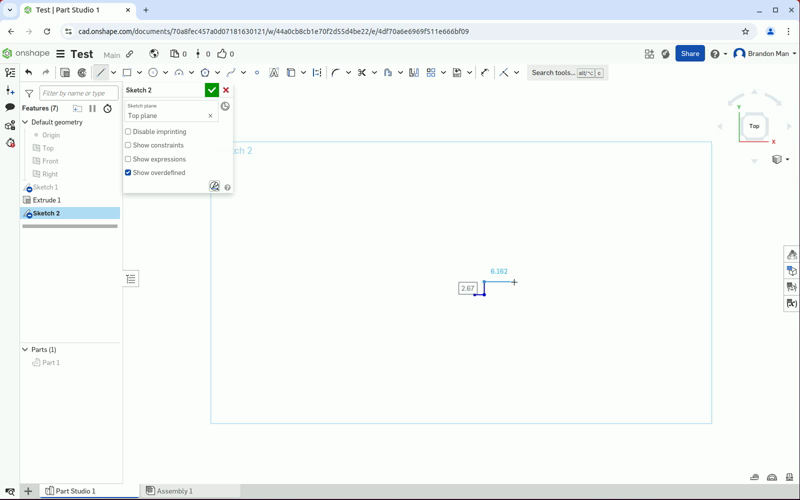
mouse_move(474, 281)
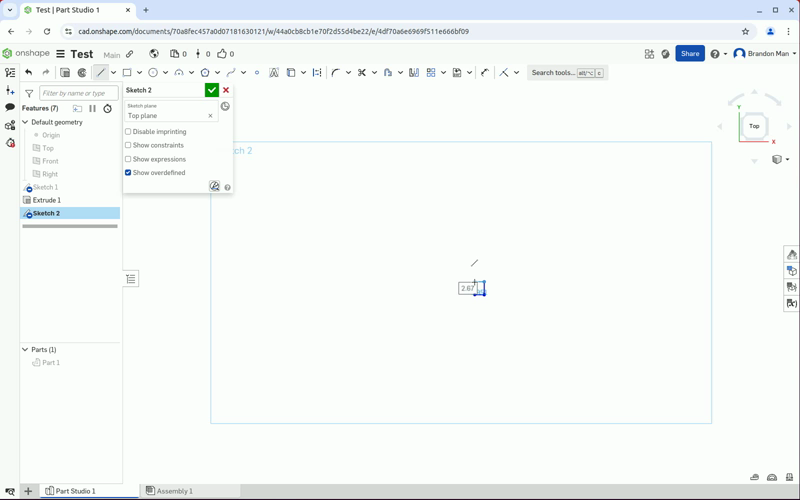
click(474, 281)
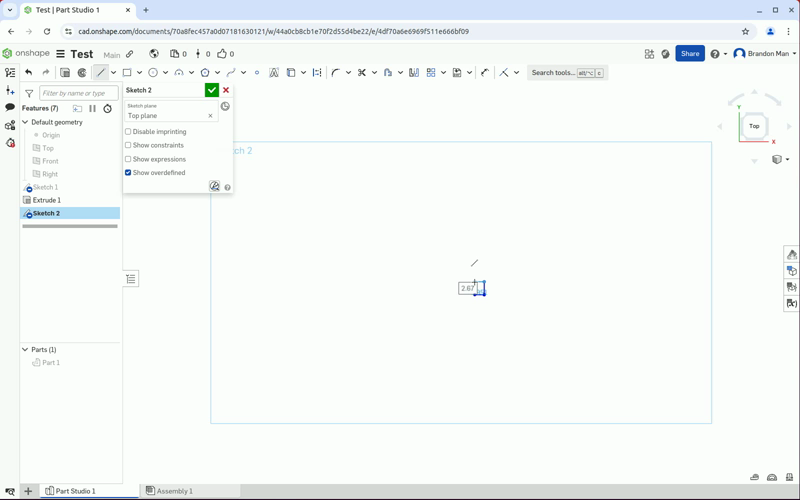
key_up(shift)
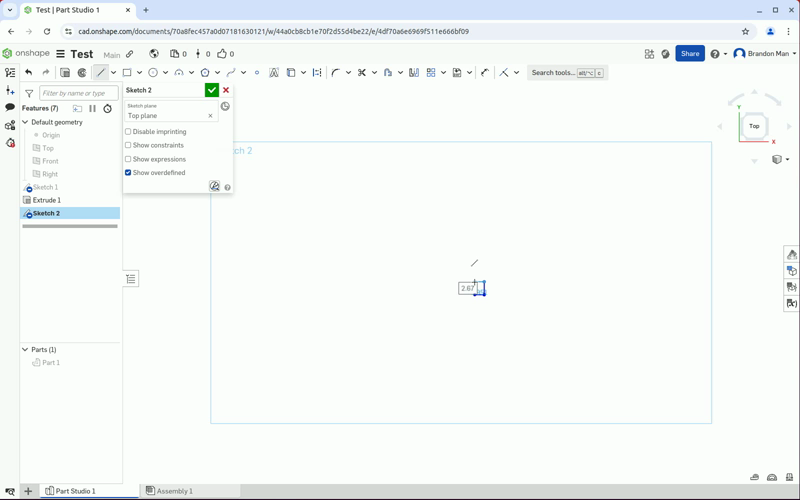
mouse_move(504, 281)
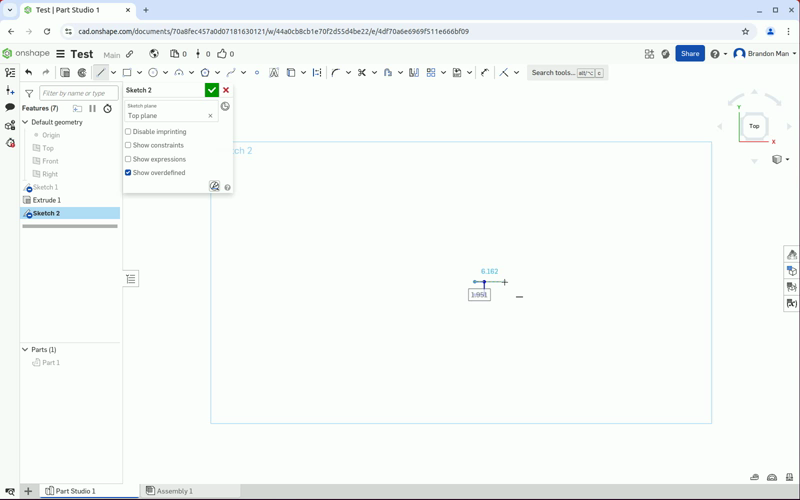
key_down(shift)
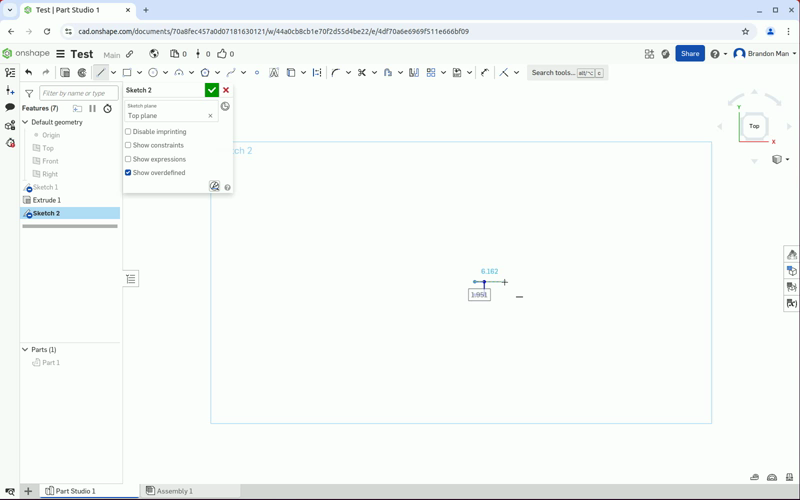
mouse_move(474, 294)
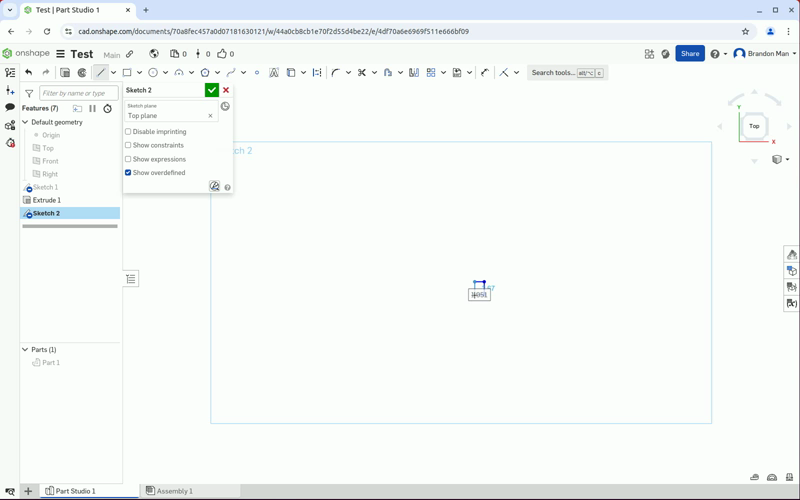
key_up(shift)
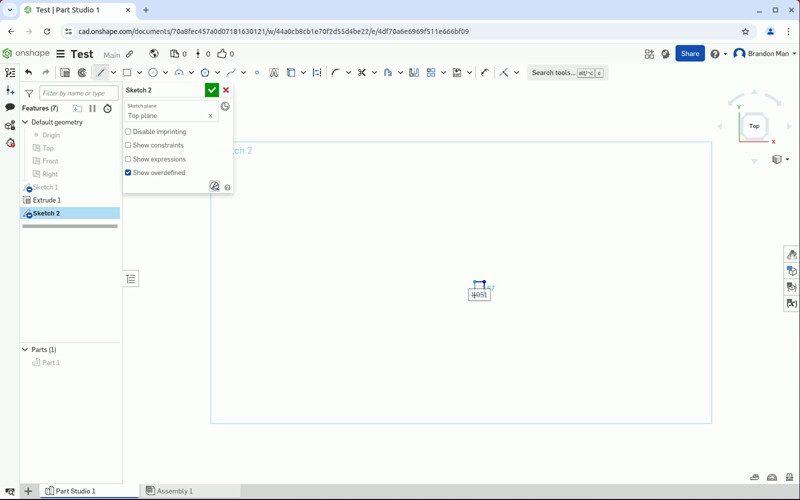
click(474, 294)
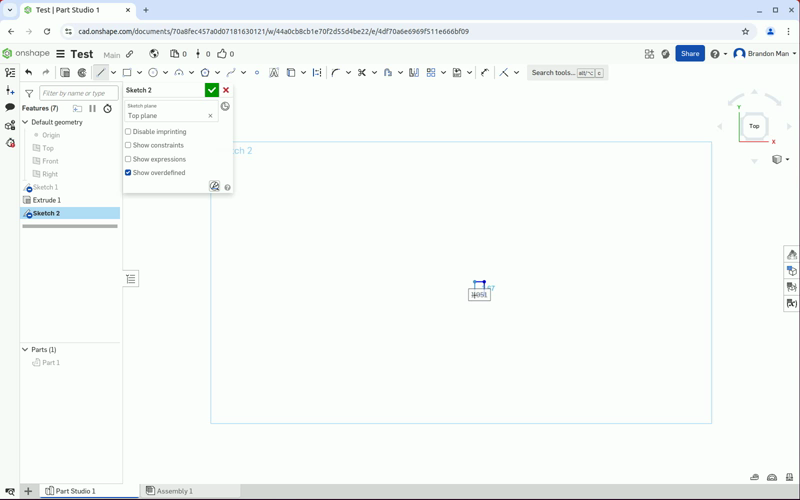
key(esc)
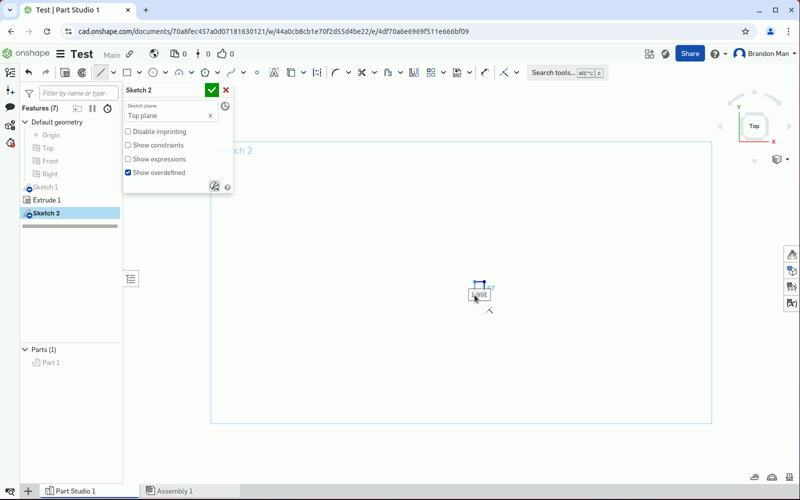
mouse_move(480, 292)
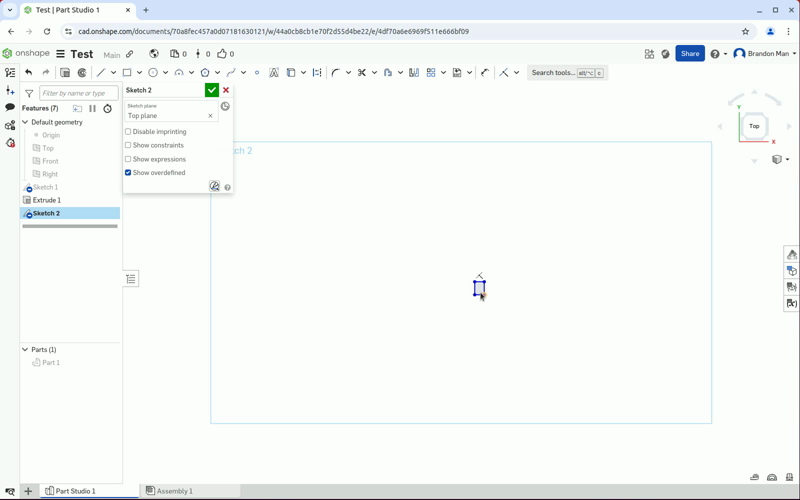
scroll(6)
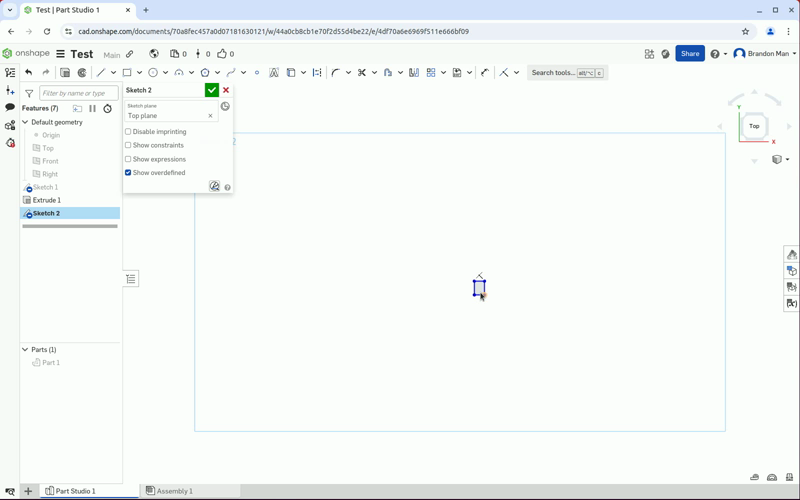
scroll(6)
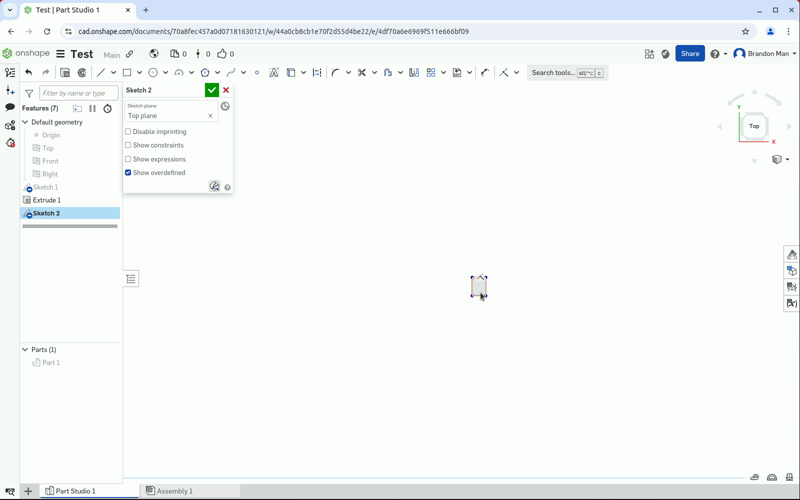
scroll(6)
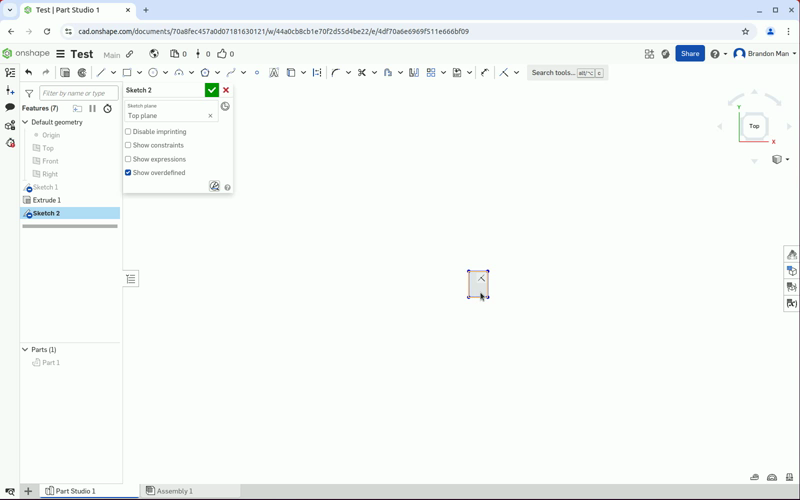
scroll(6)
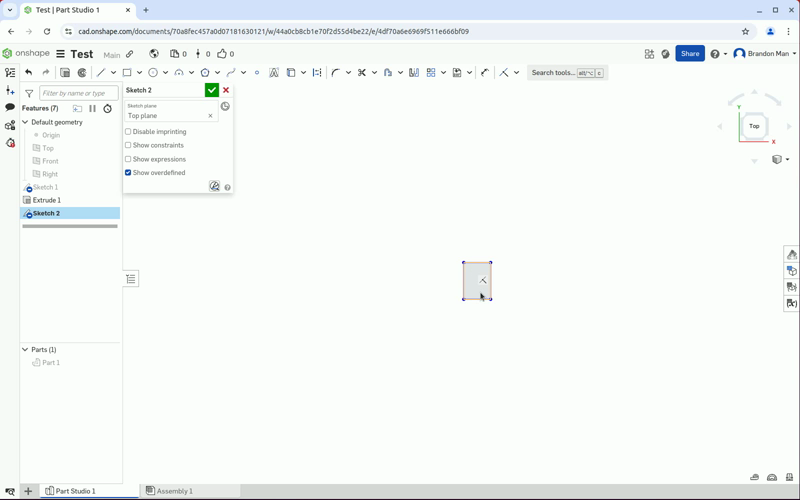
scroll(6)
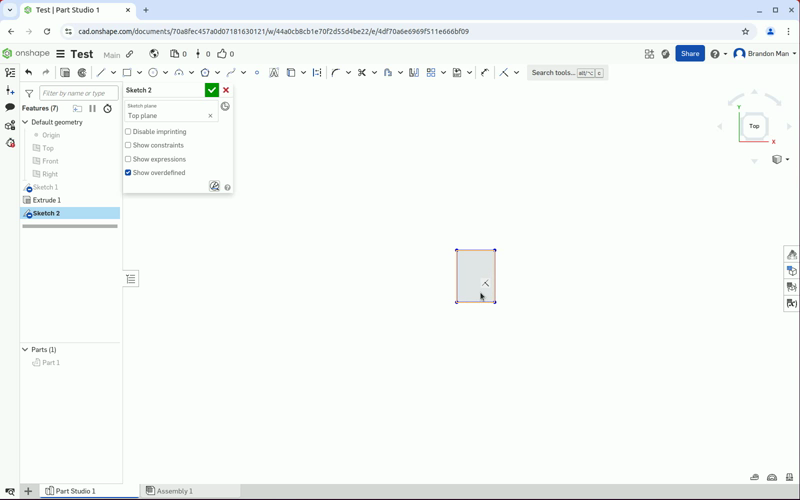
scroll(6)
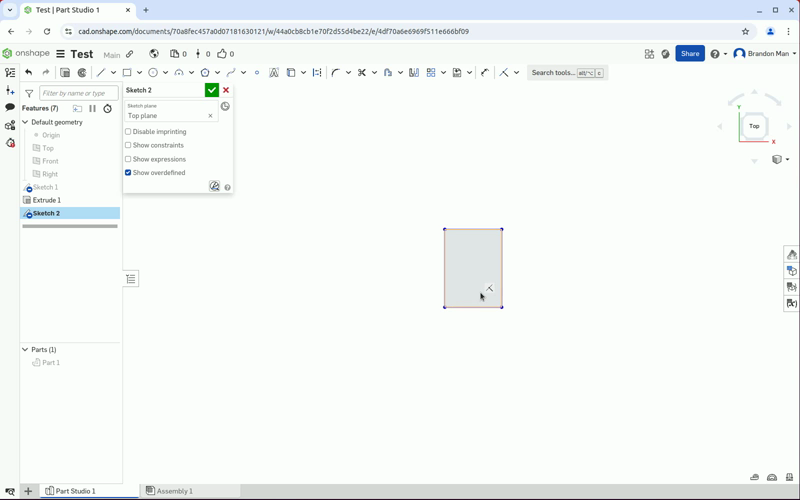
scroll(6)
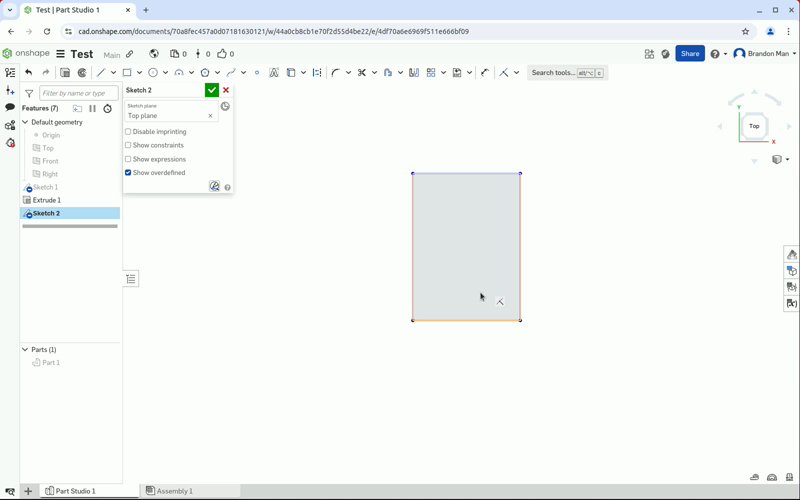
click(480, 292)
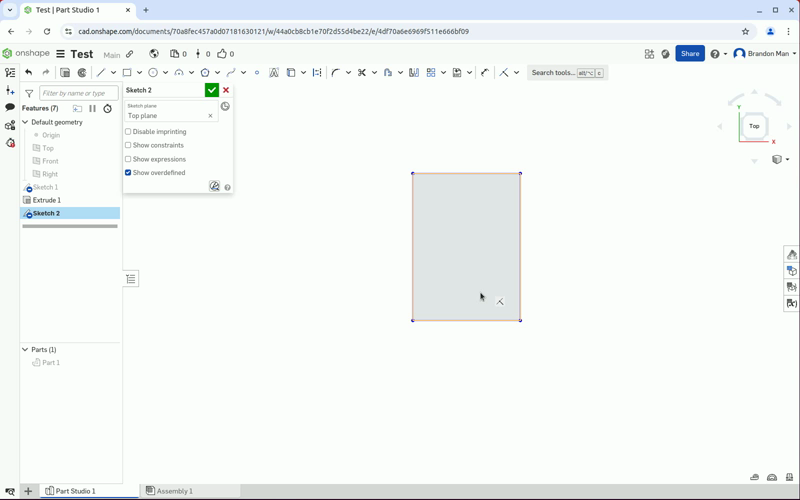
scroll(-6)
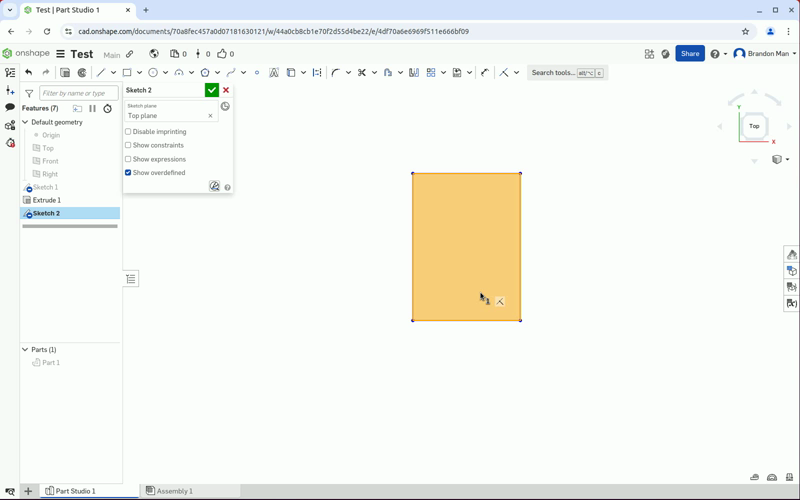
scroll(-6)
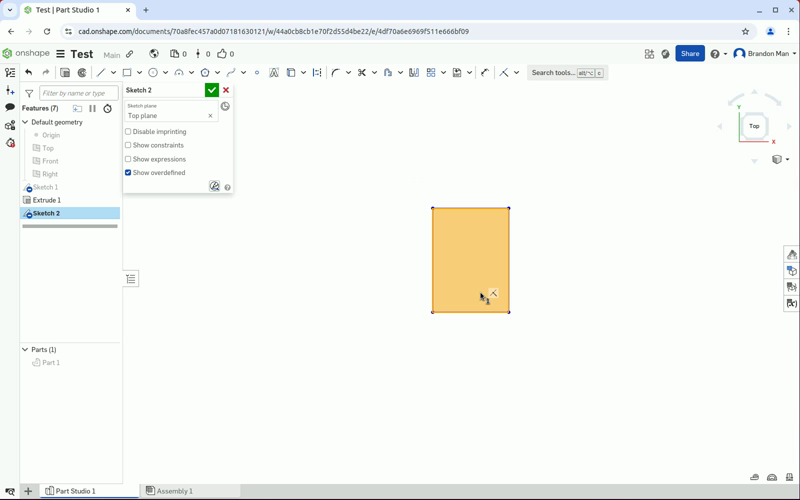
scroll(-6)
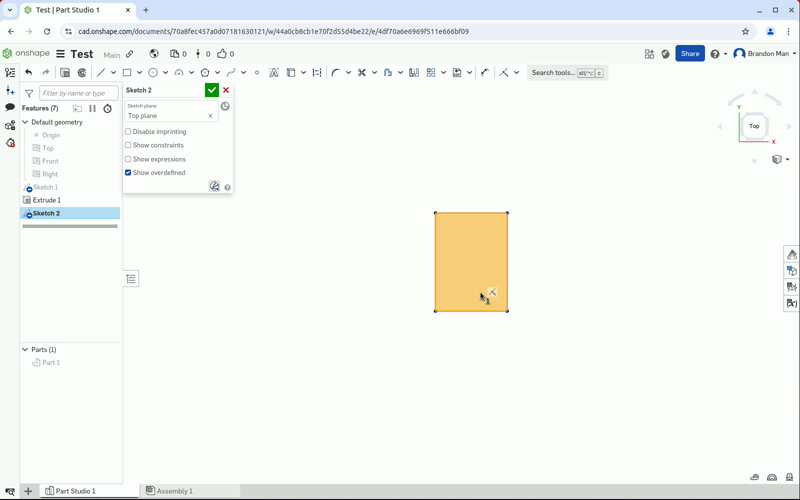
scroll(-6)
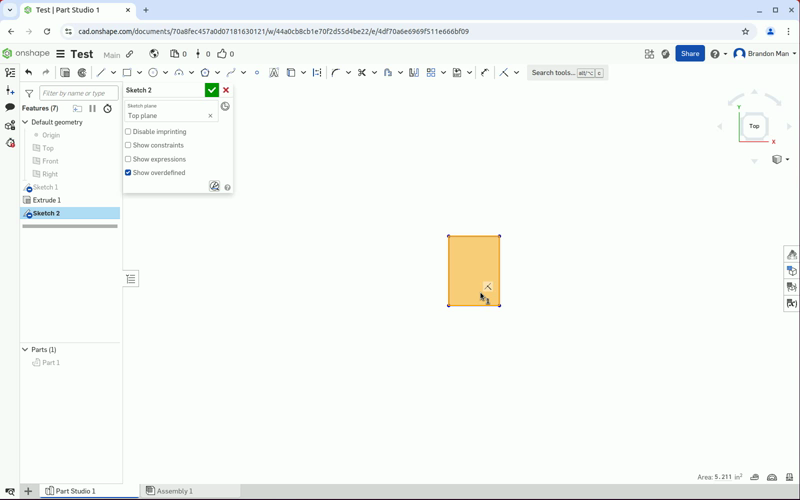
scroll(-6)
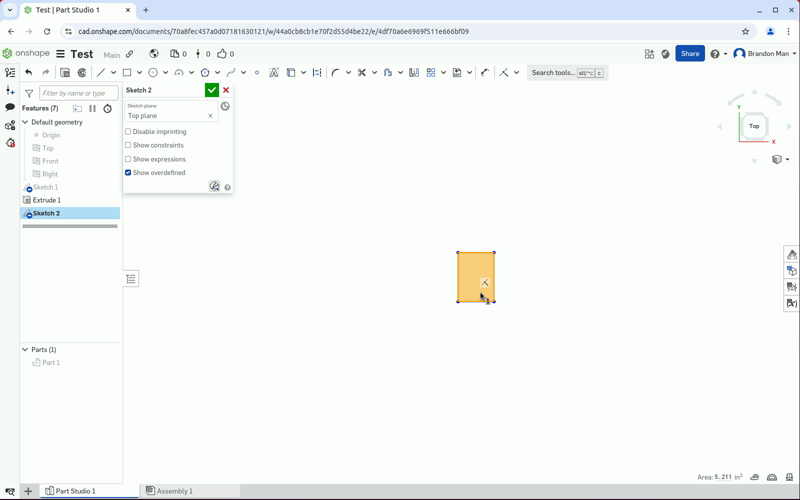
scroll(-6)
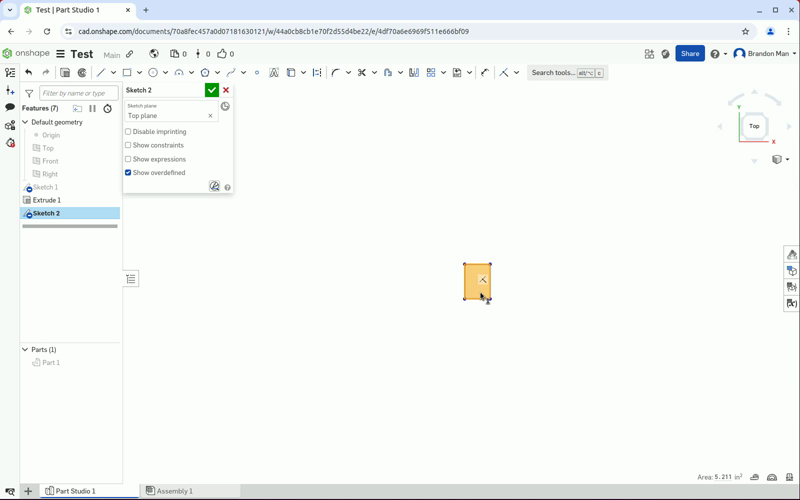
scroll(-6)
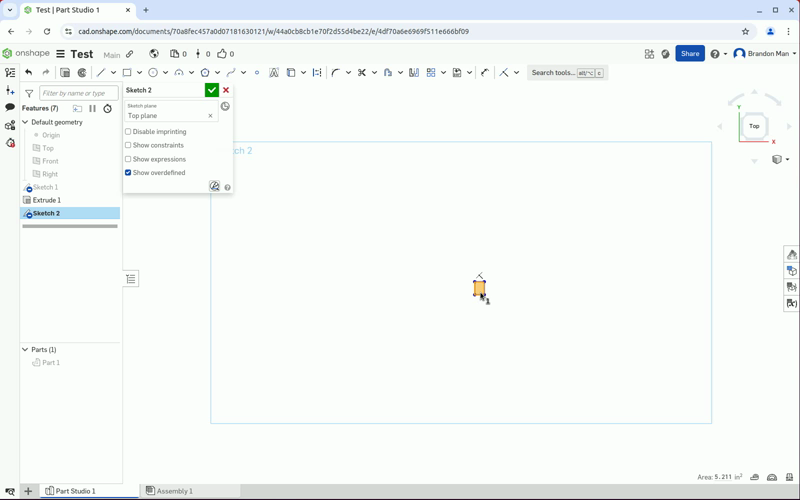
mouse_move(73, 352)
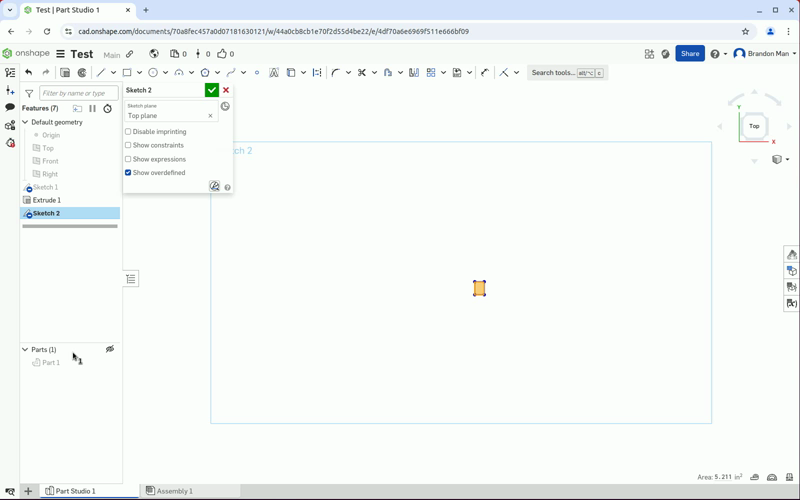
key(shift+y)
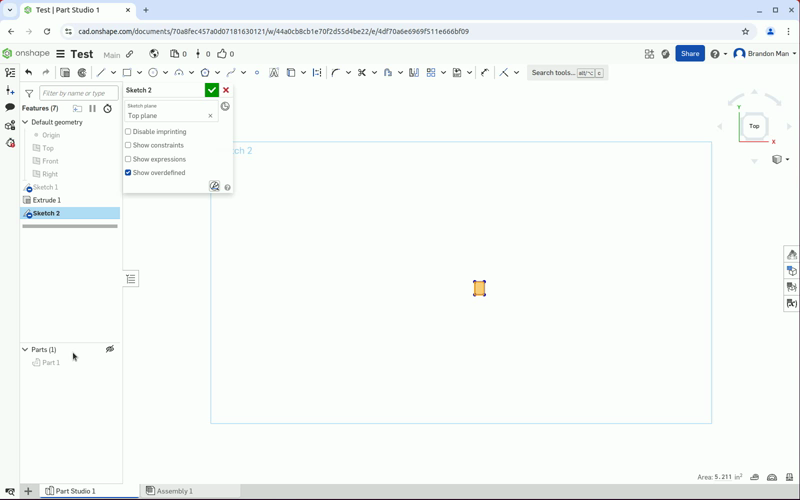
key(shift+e)
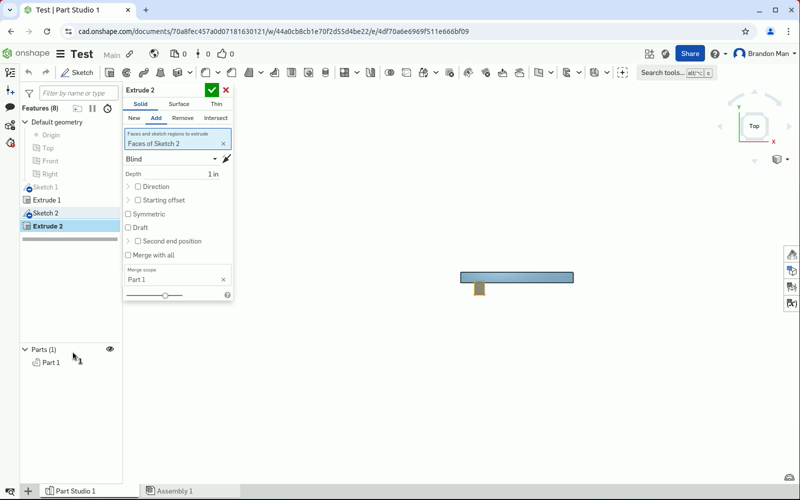
mouse_move(143, 106)
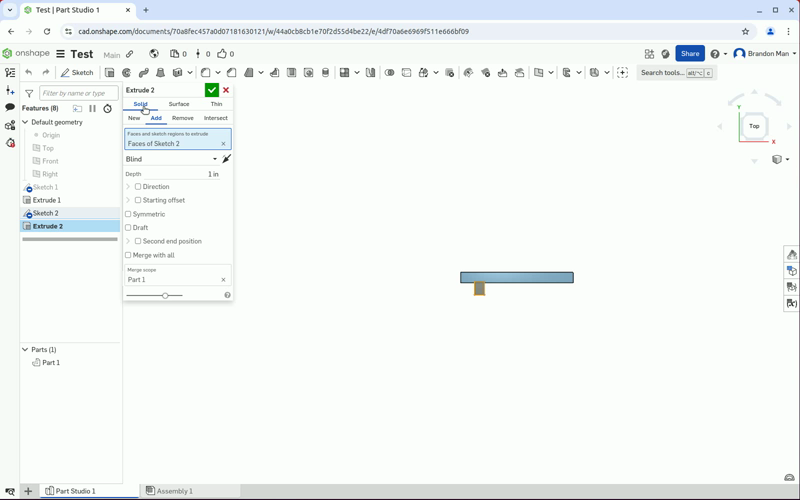
click(143, 106)
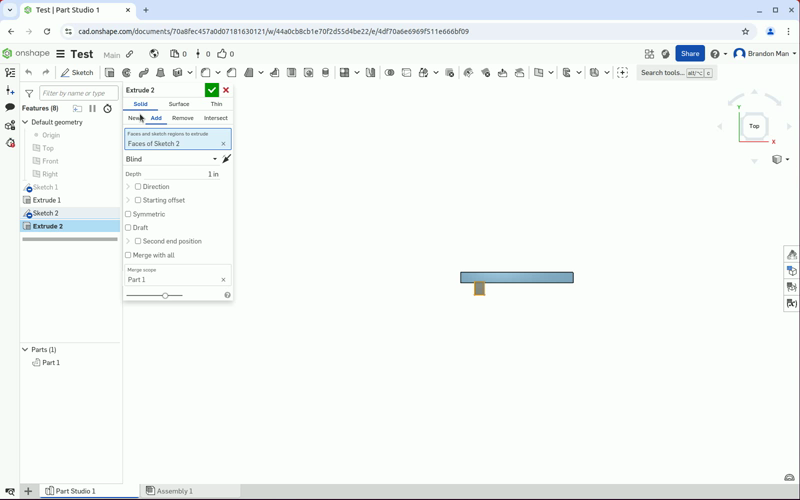
mouse_move(137, 120)
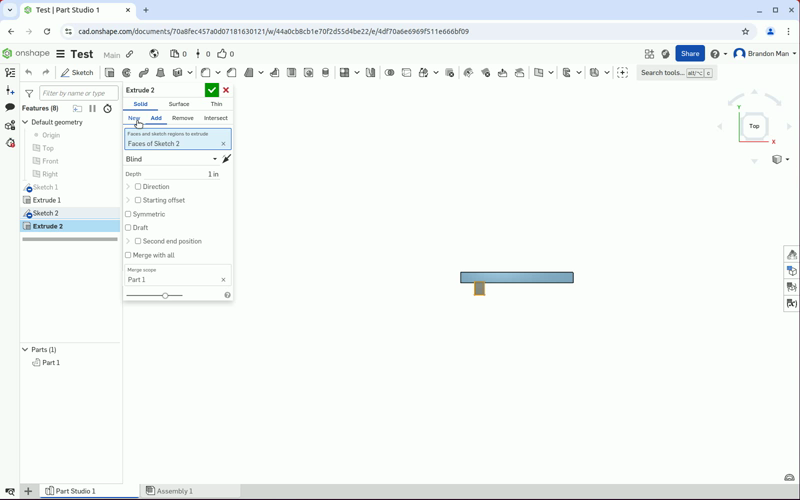
click(137, 120)
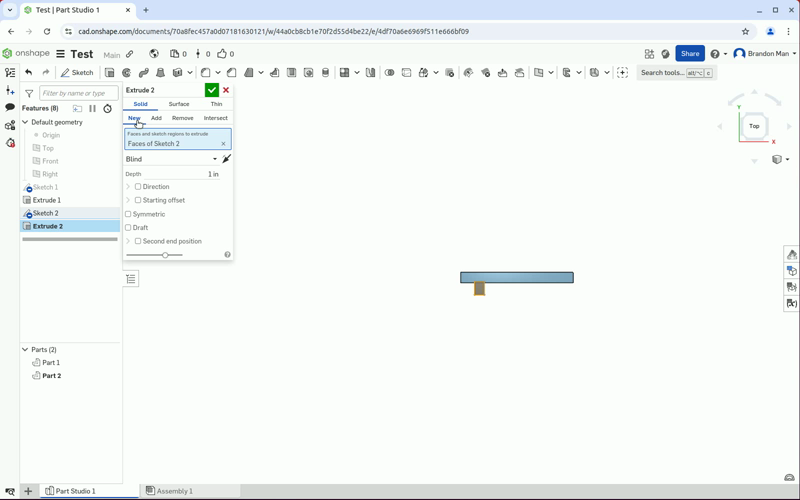
key(tab, 4)
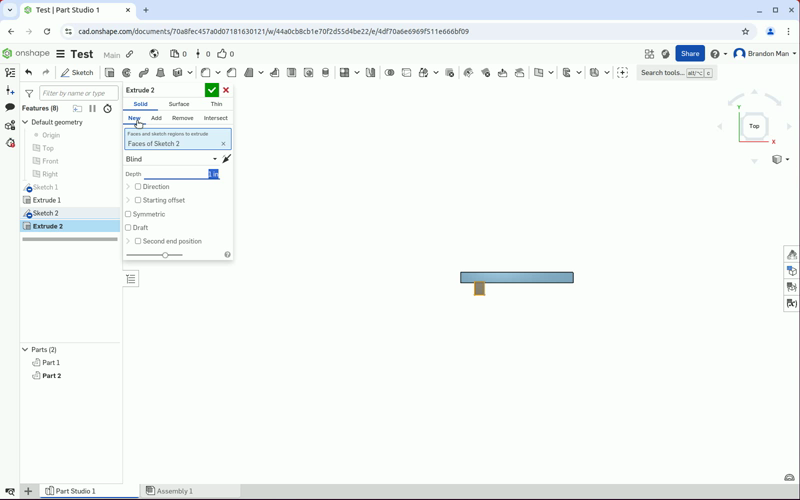
text(-0.241)
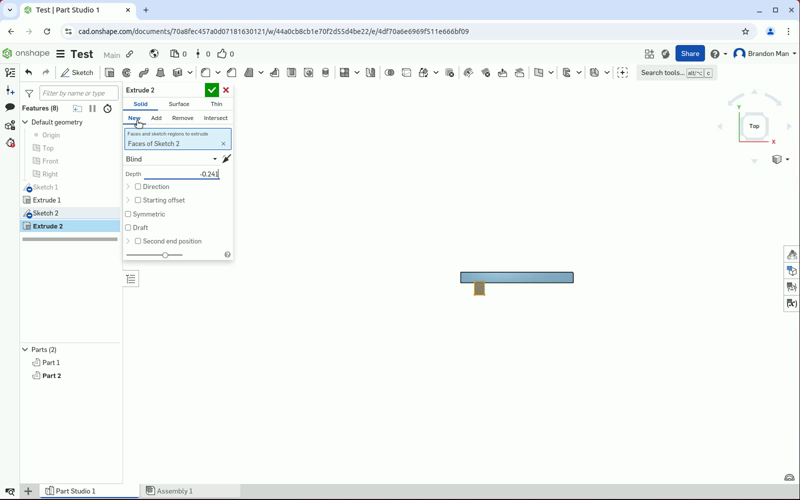
key(enter)
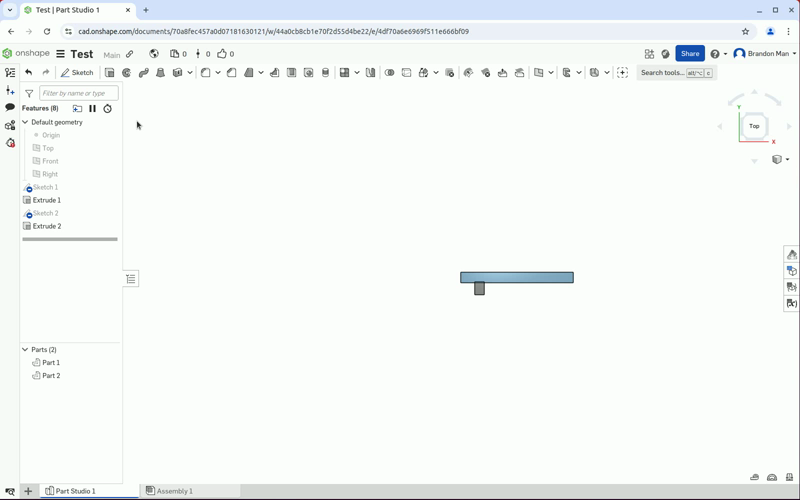
key(shift+h)
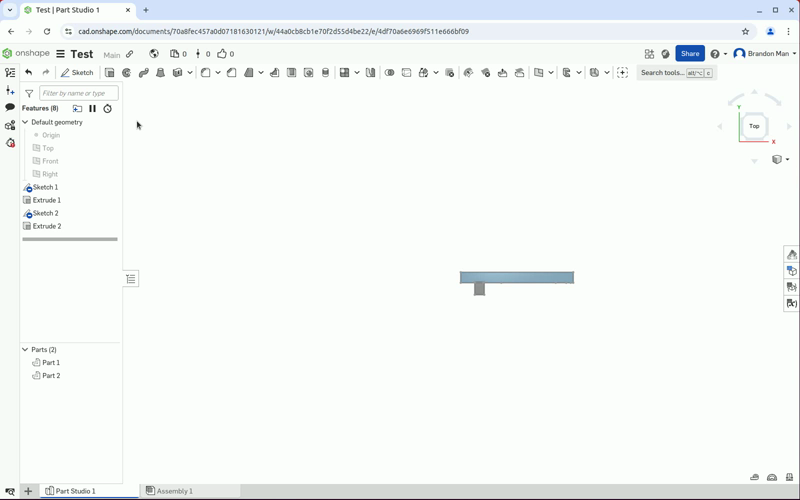
key(shift+h)
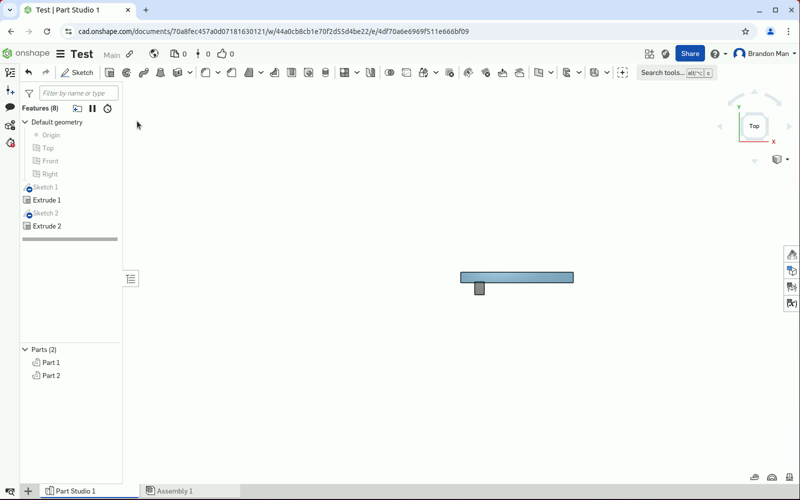
mouse_move(73, 189)
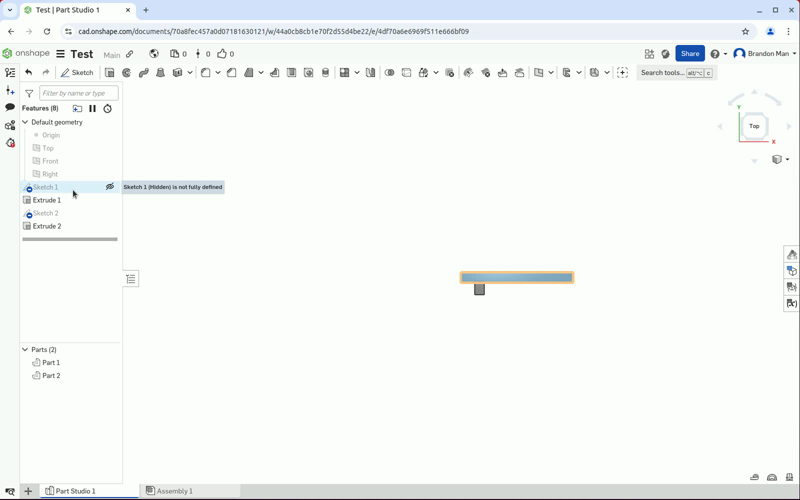
click(73, 189)
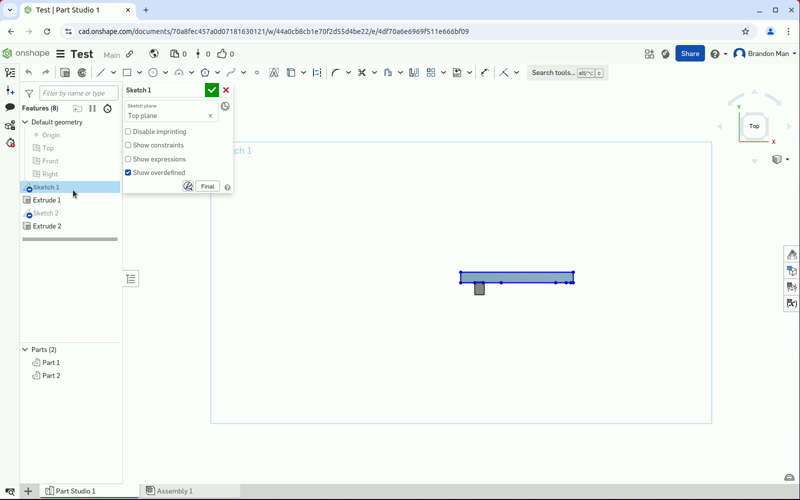
mouse_move(229, 92)
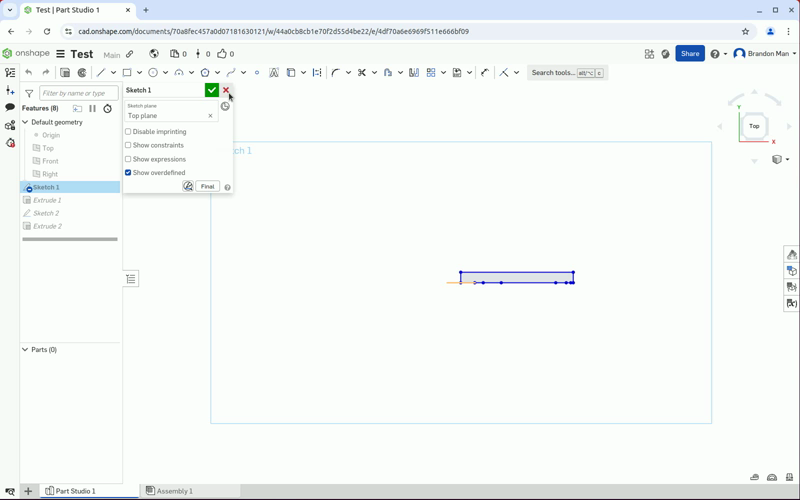
click(229, 92)
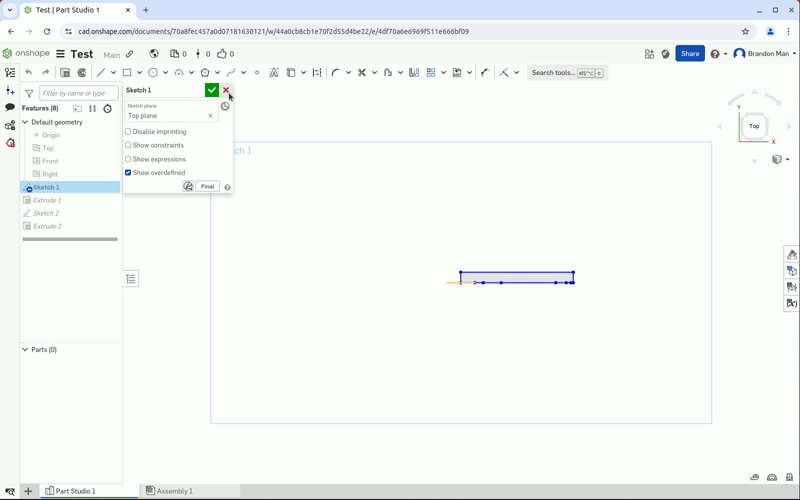
key(shift+s)
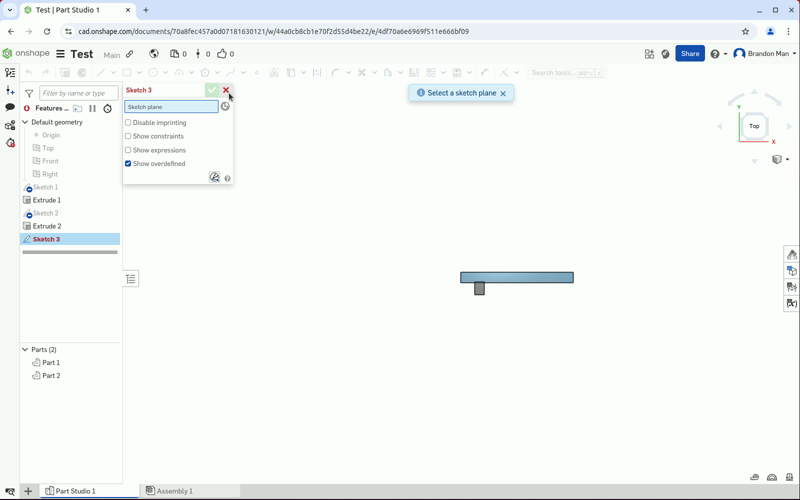
mouse_move(73, 150)
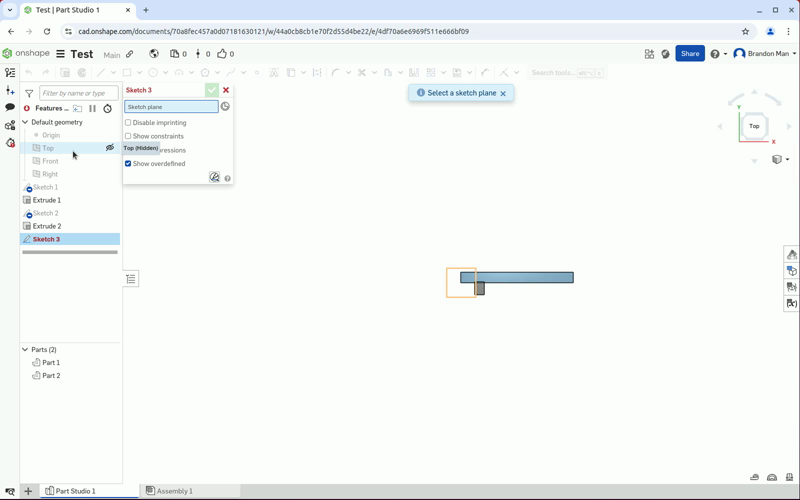
click(73, 150)
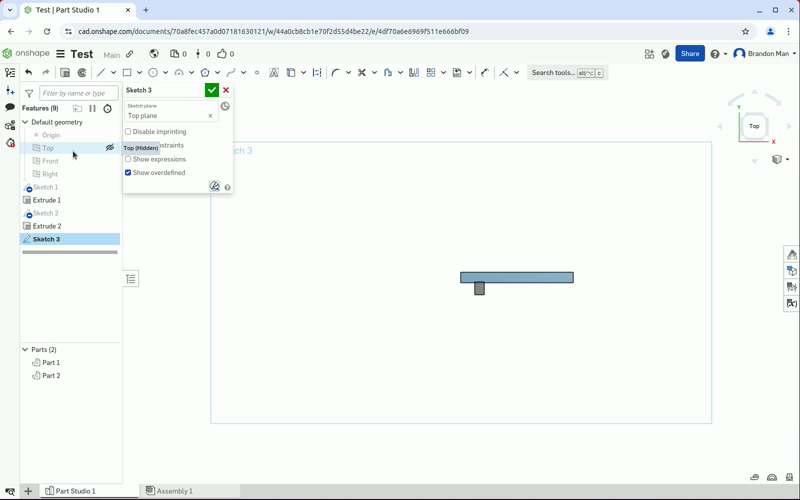
mouse_move(73, 352)
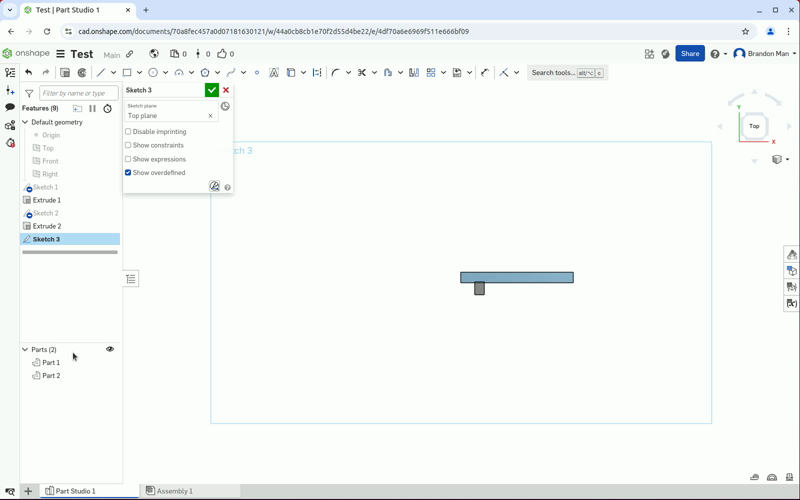
key(y)
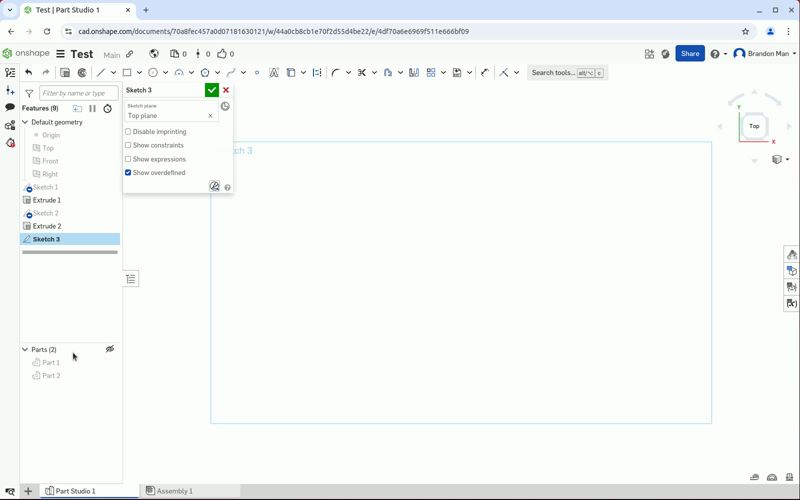
key(l)
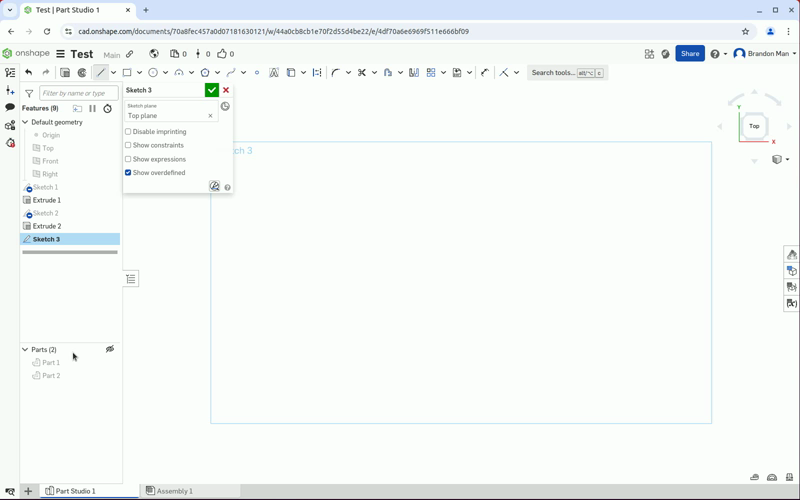
key_down(shift)
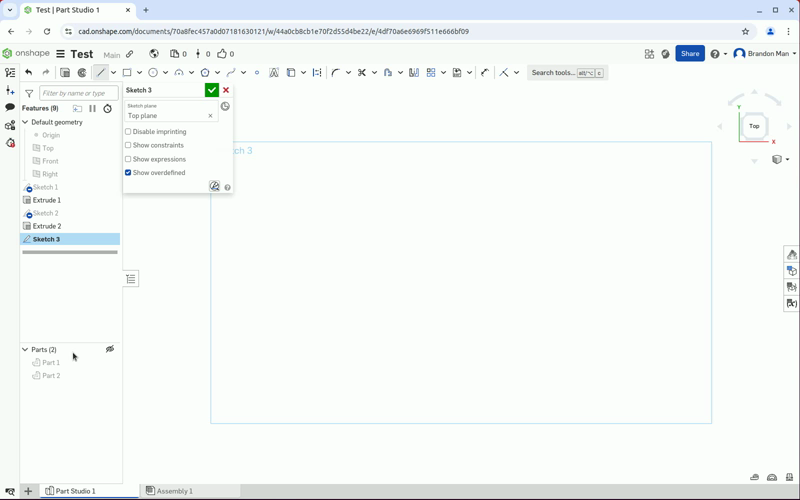
mouse_move(501, 294)
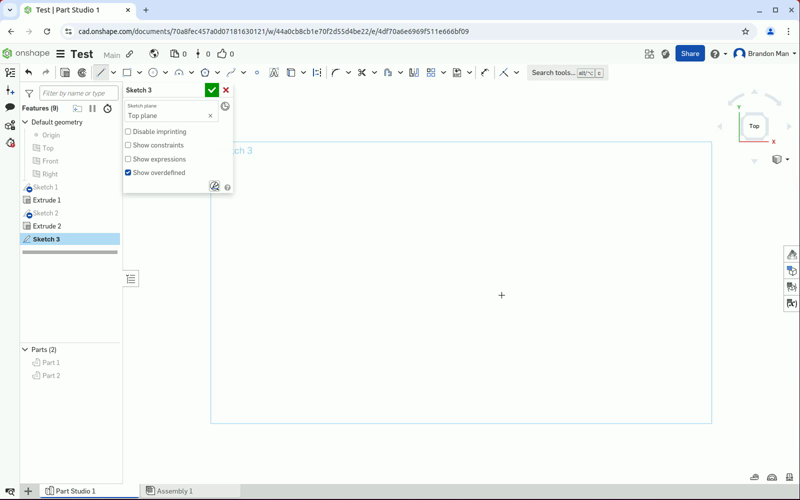
click(501, 294)
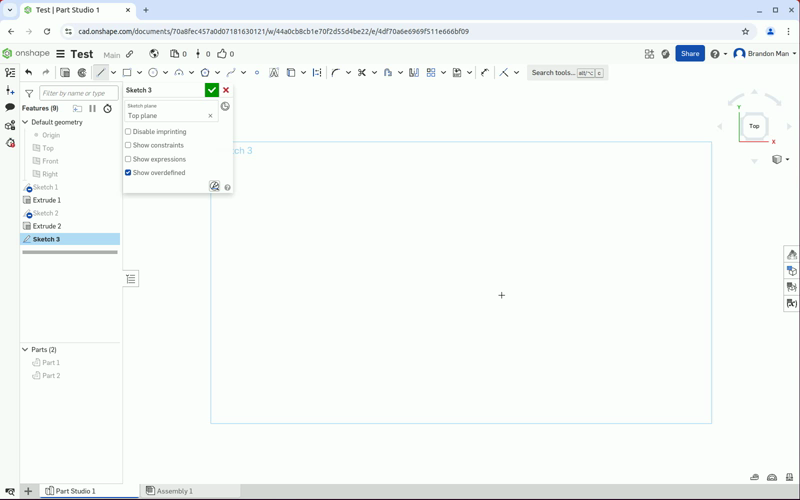
key_up(shift)
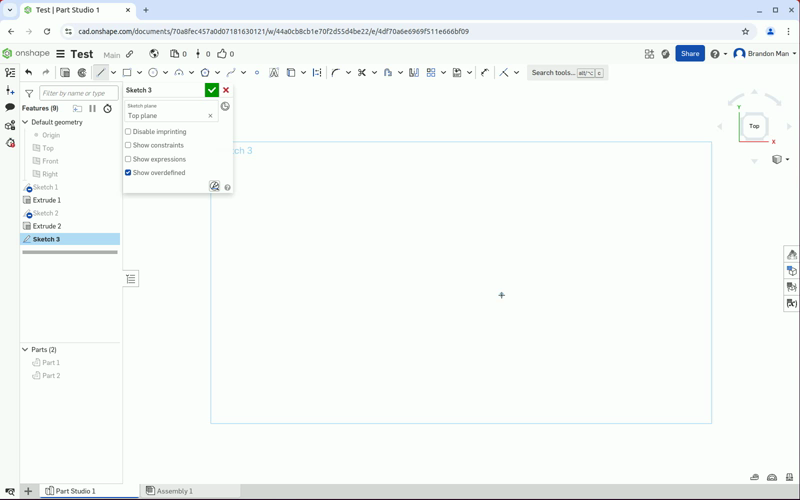
key_down(shift)
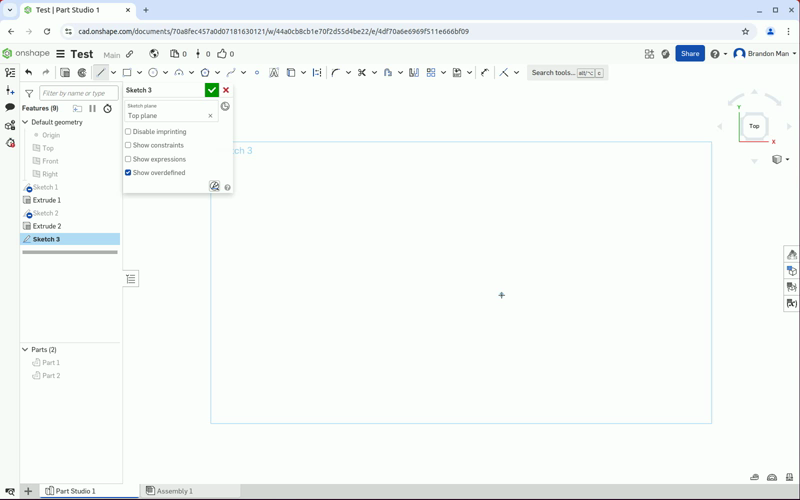
mouse_move(531, 294)
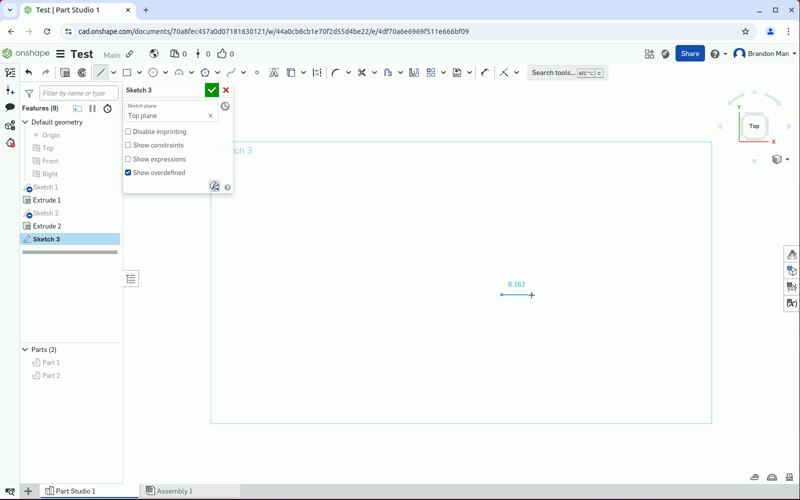
mouse_move(556, 294)
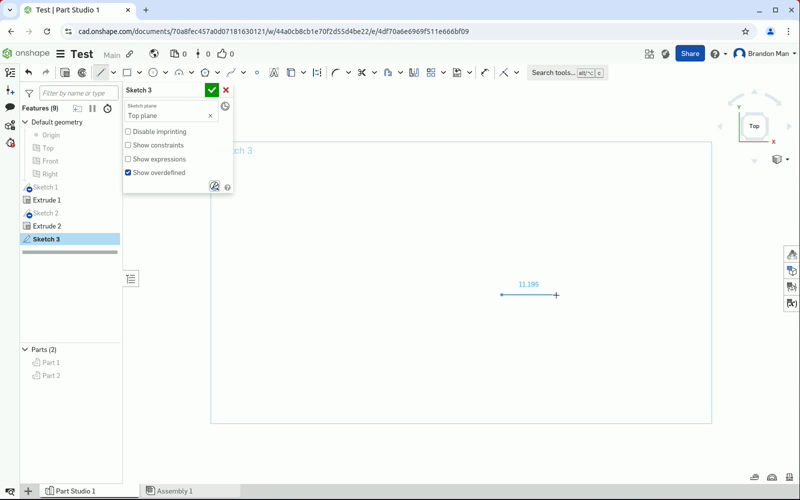
click(556, 294)
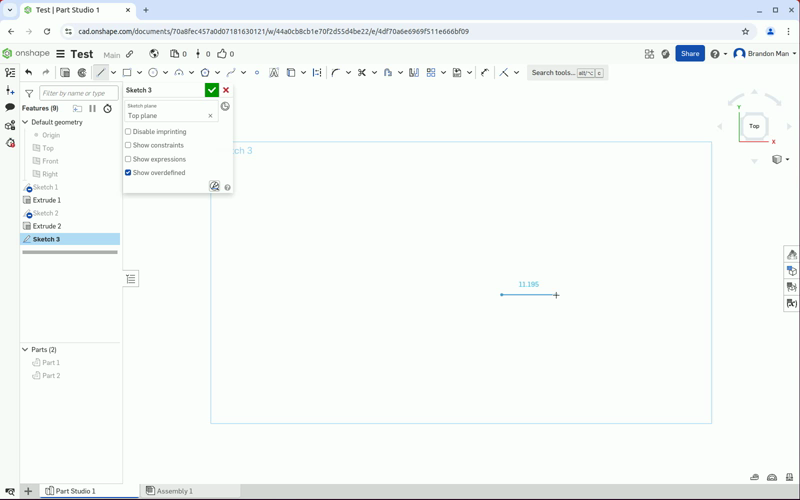
key_up(shift)
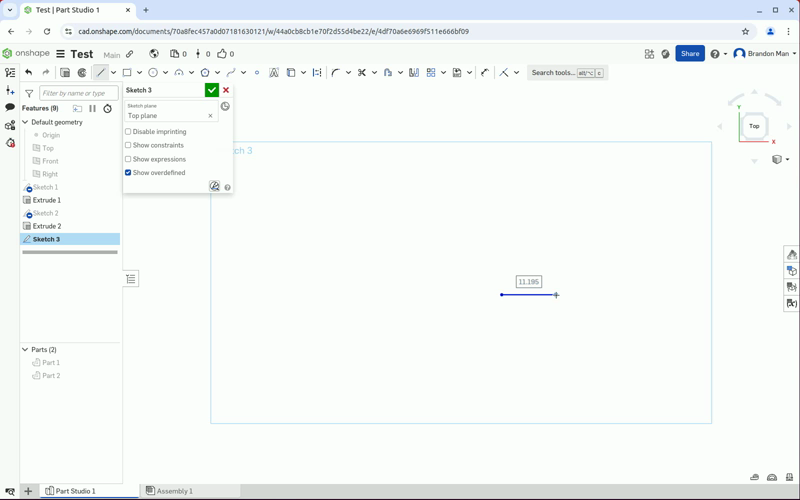
key_down(shift)
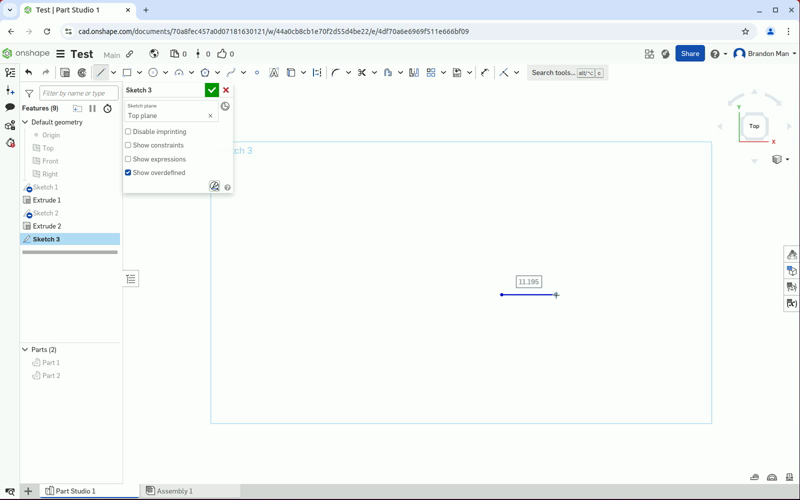
mouse_move(586, 294)
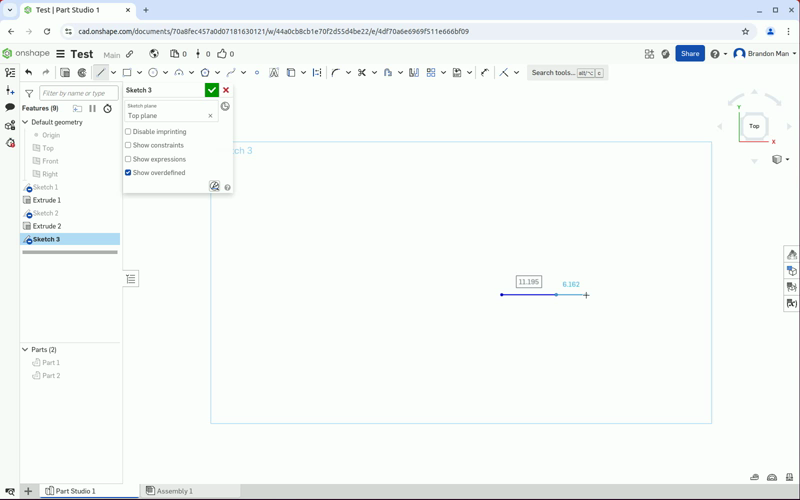
mouse_move(556, 282)
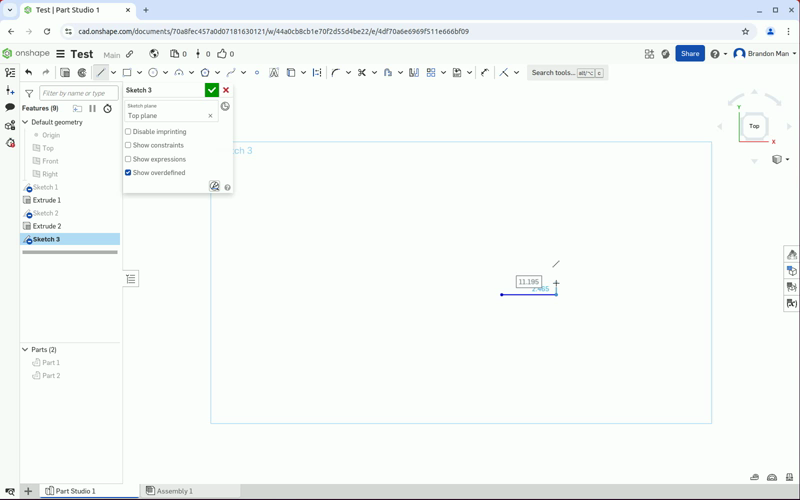
click(556, 282)
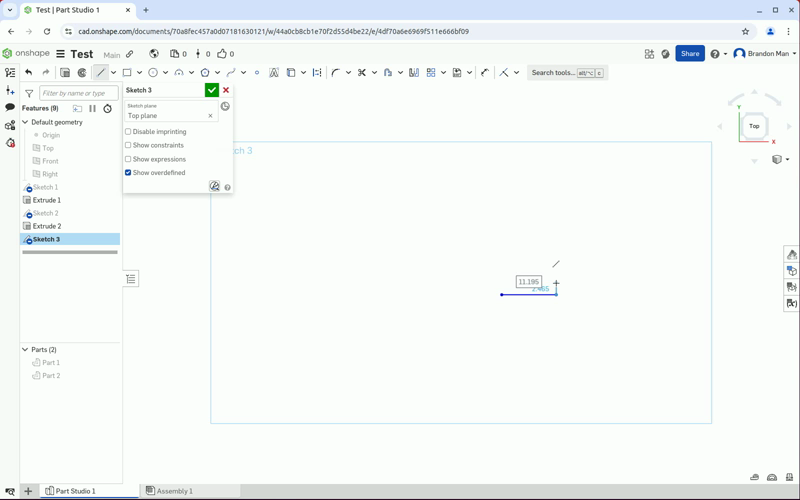
key_up(shift)
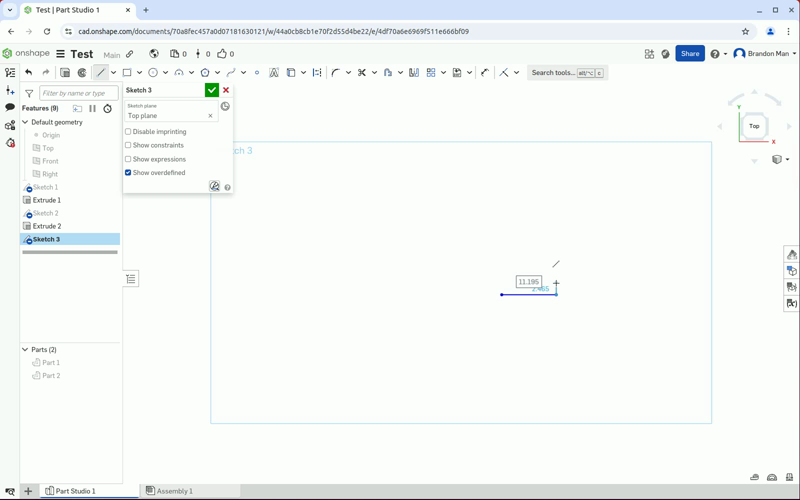
key_down(shift)
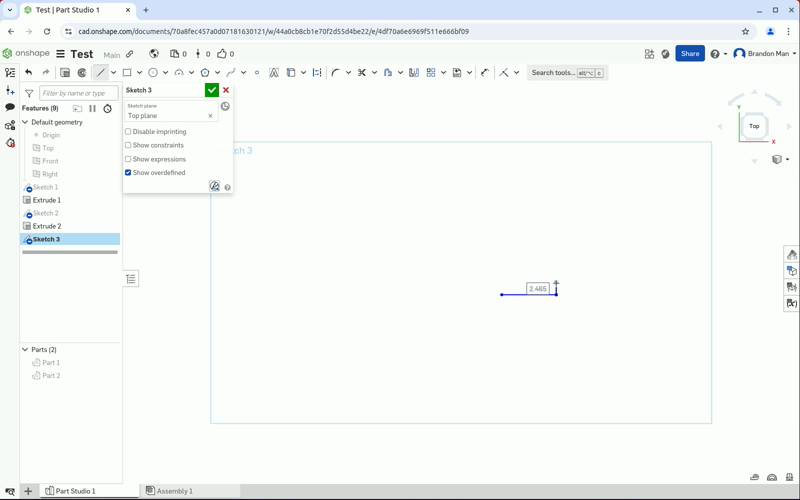
mouse_move(586, 282)
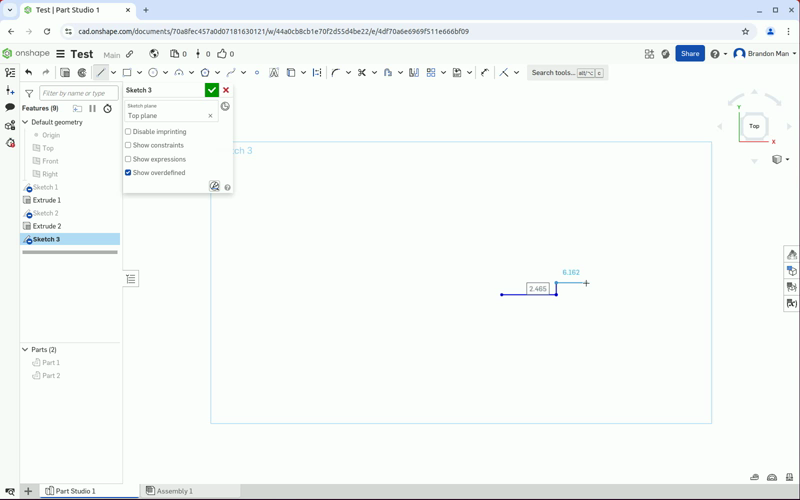
mouse_move(501, 282)
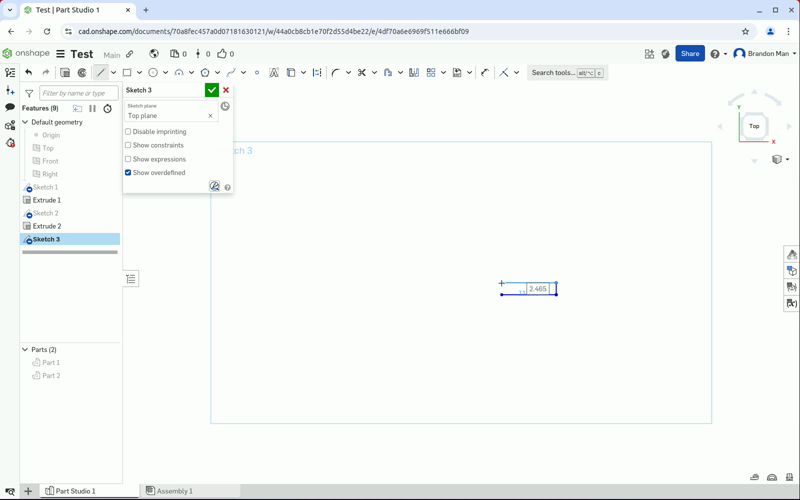
click(501, 282)
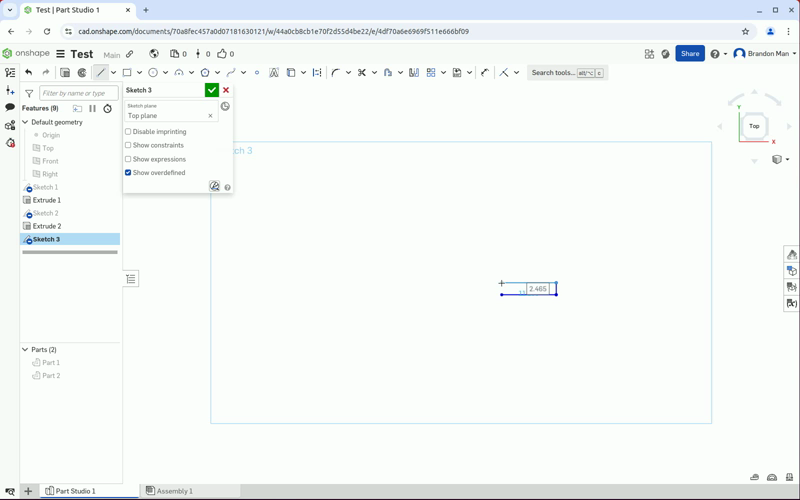
key_up(shift)
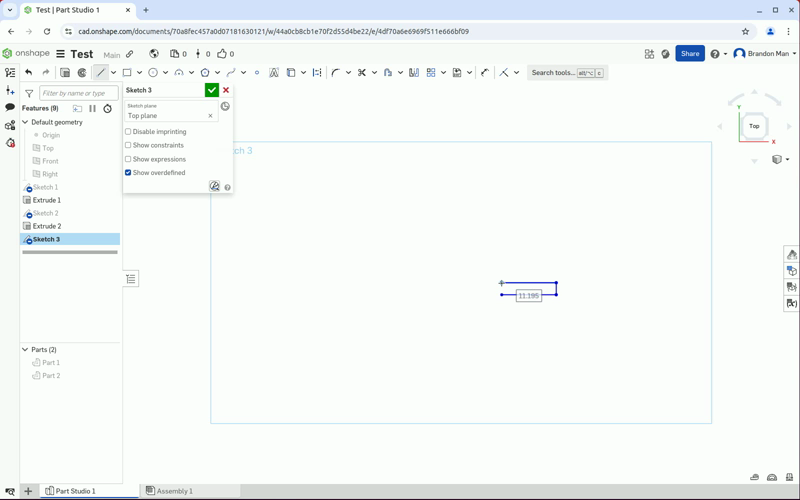
mouse_move(531, 282)
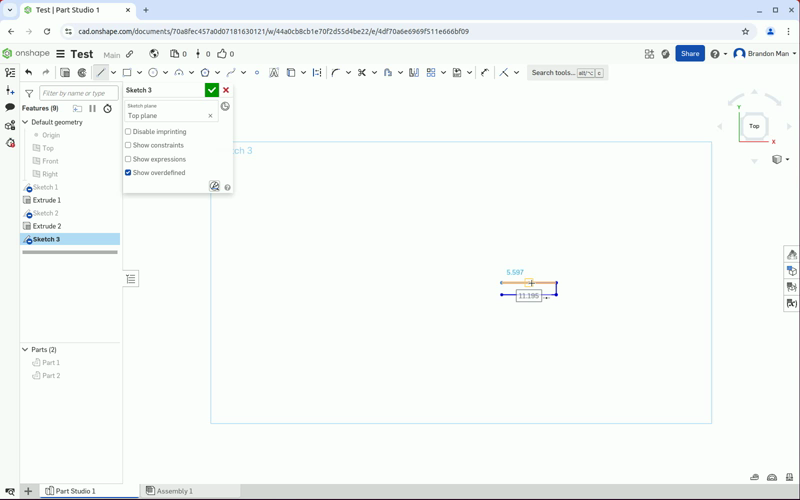
key_down(shift)
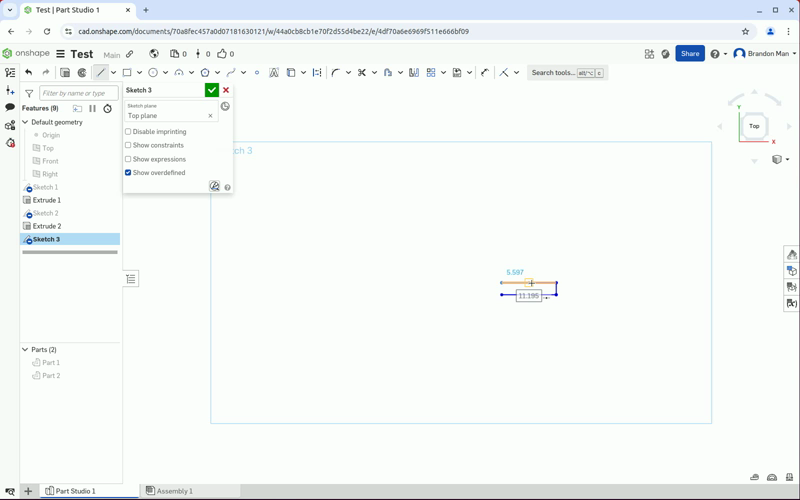
mouse_move(501, 294)
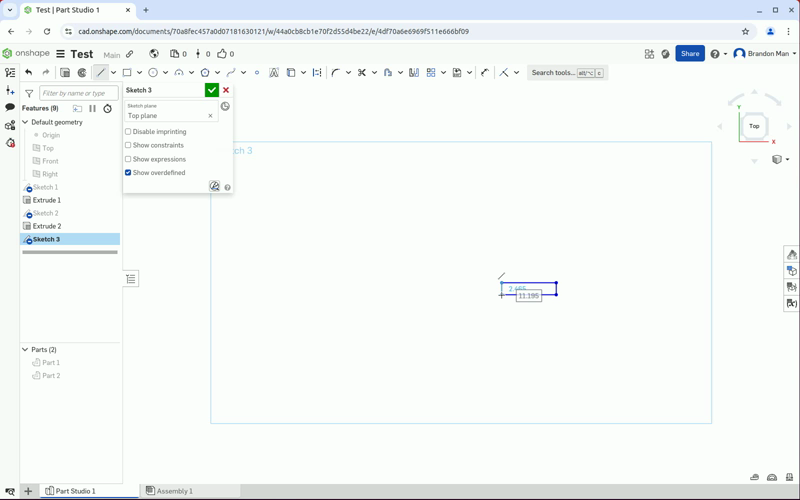
key_up(shift)
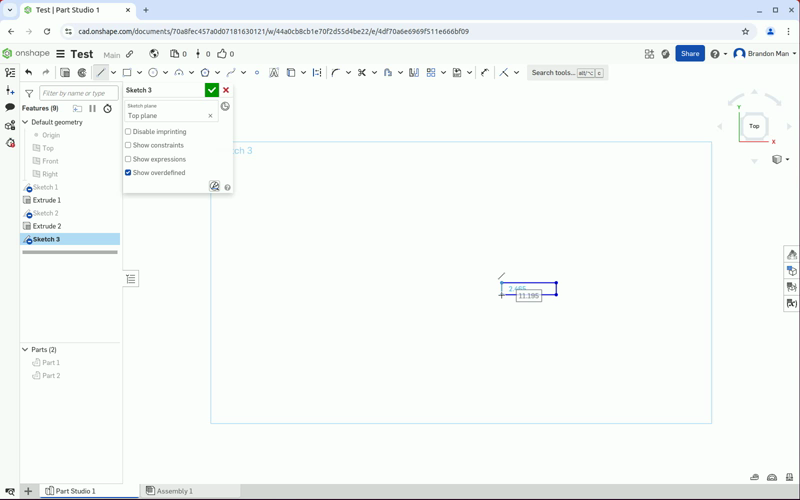
click(501, 294)
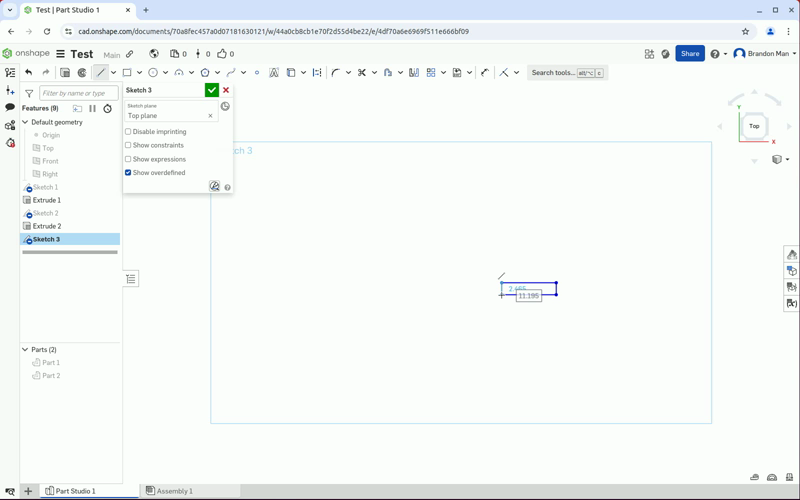
key(esc)
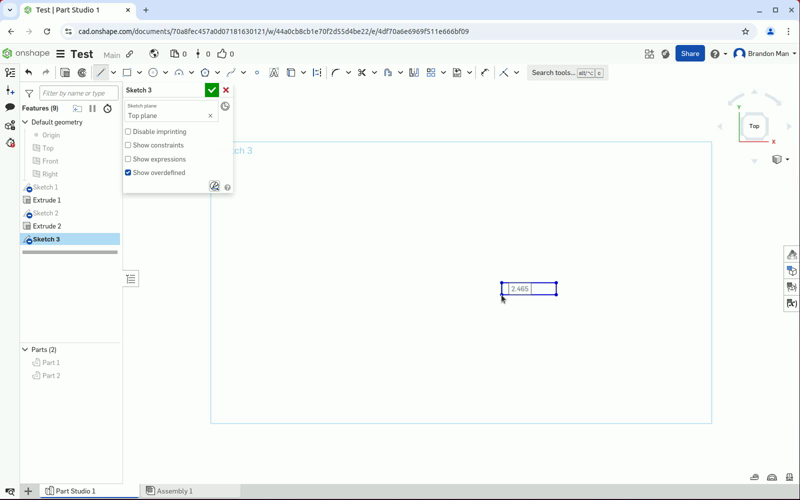
mouse_move(529, 289)
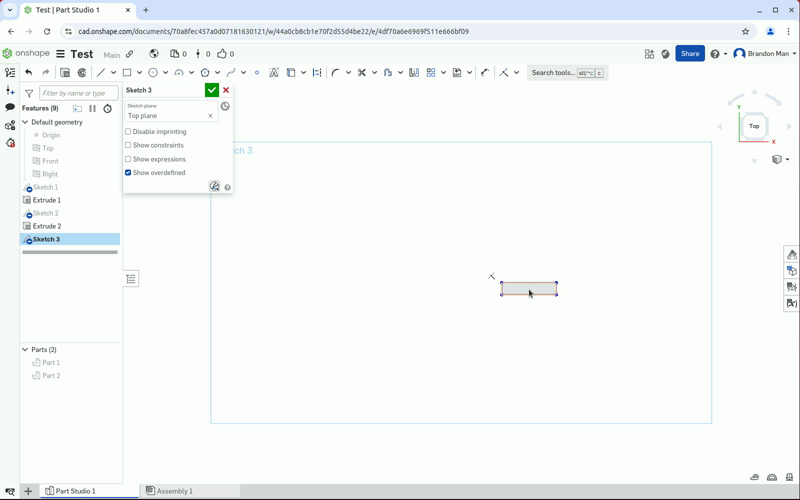
scroll(6)
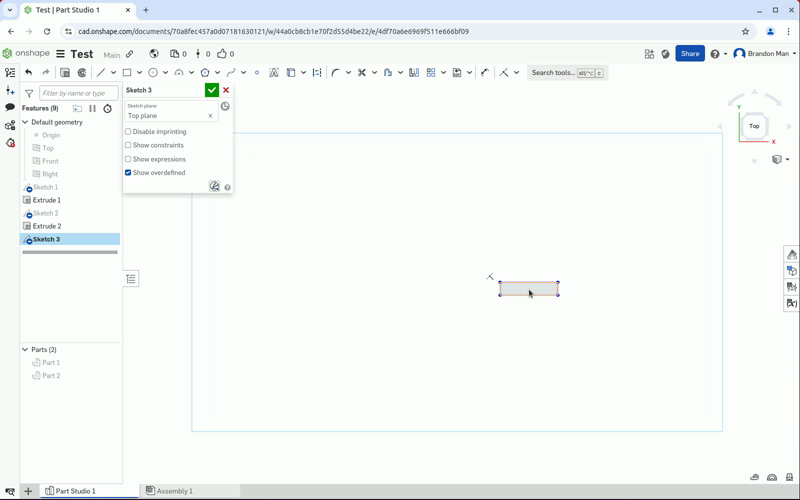
scroll(6)
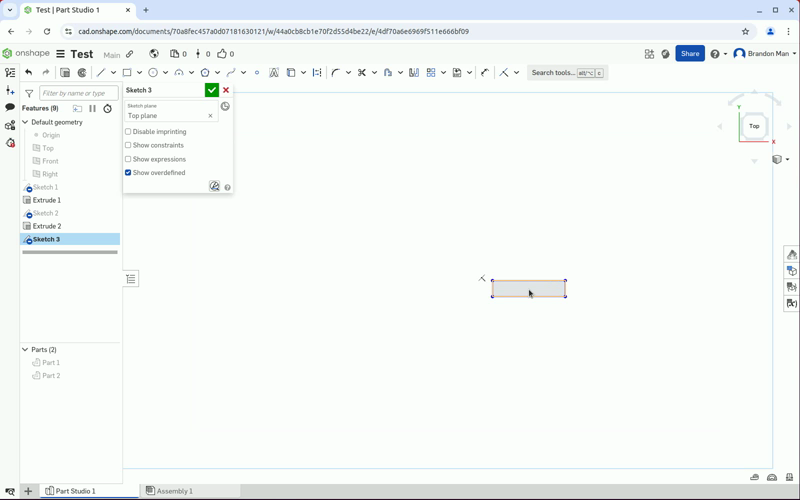
scroll(6)
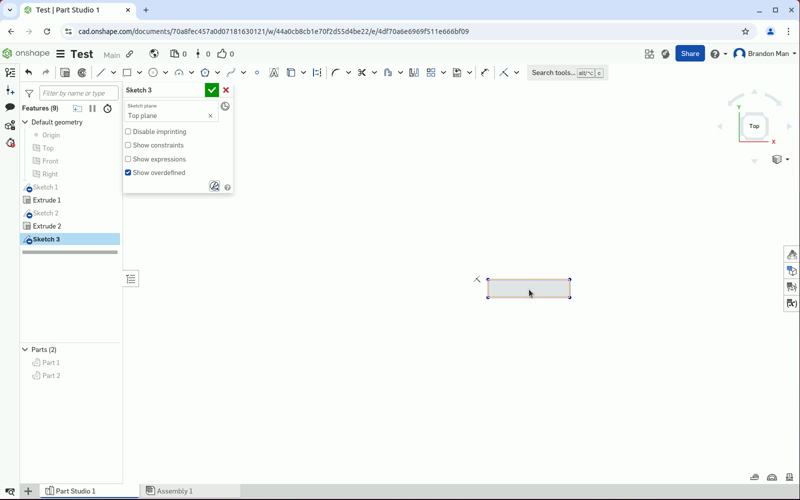
scroll(6)
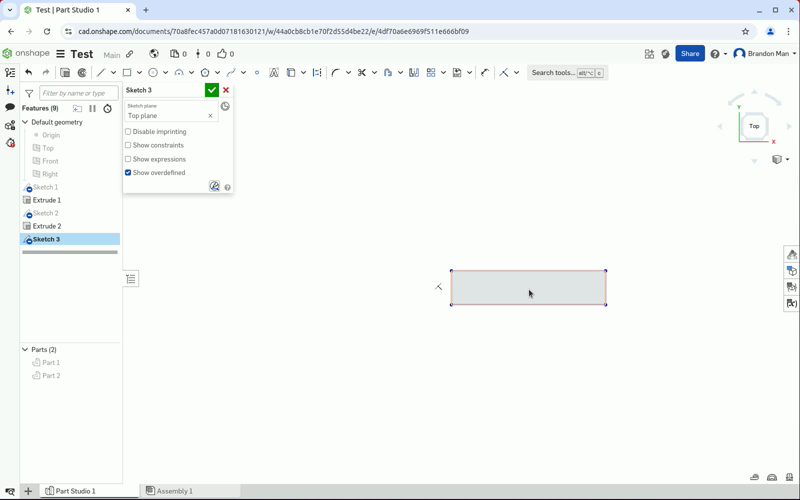
scroll(6)
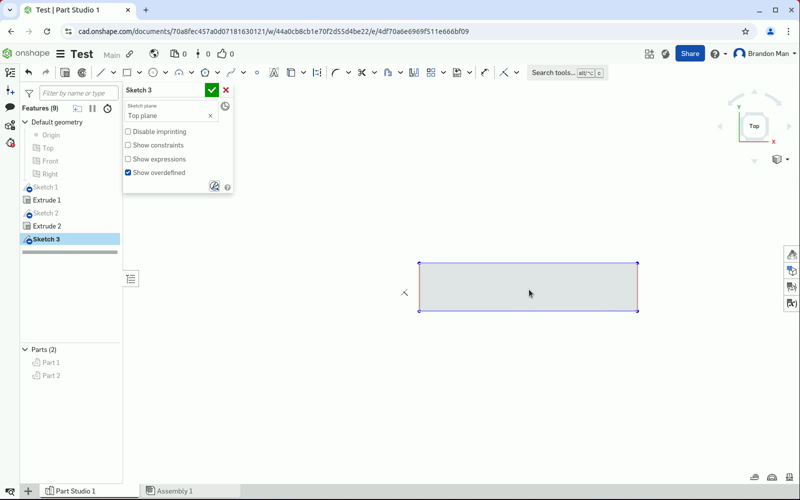
scroll(6)
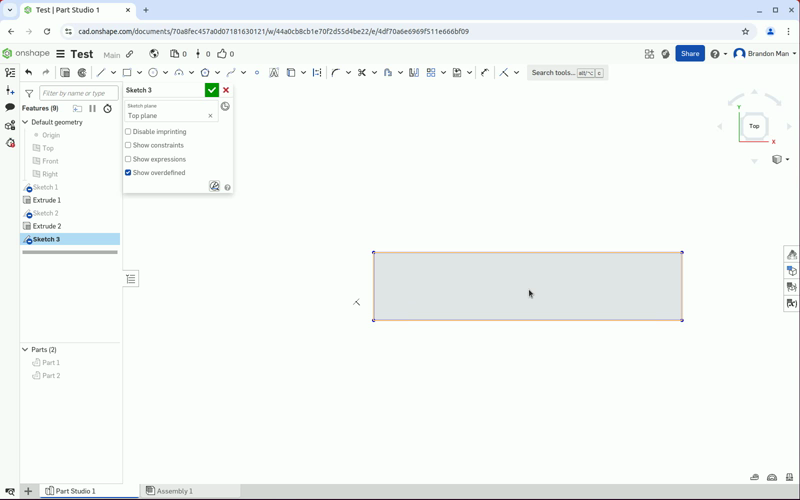
scroll(6)
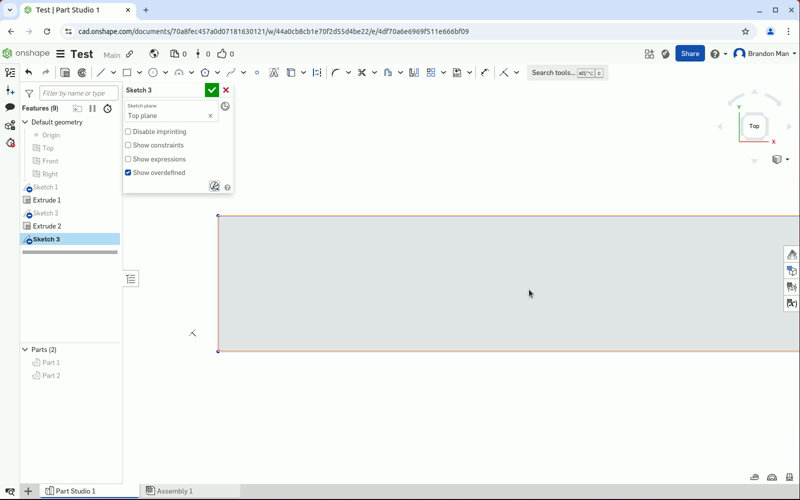
click(529, 289)
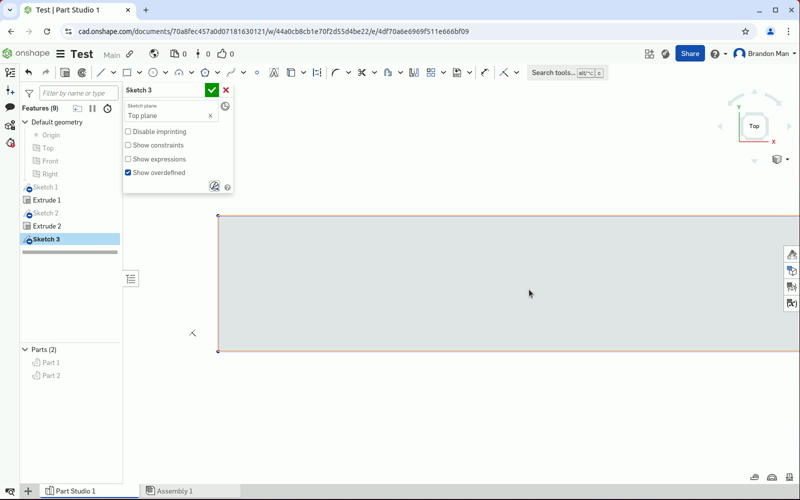
scroll(-6)
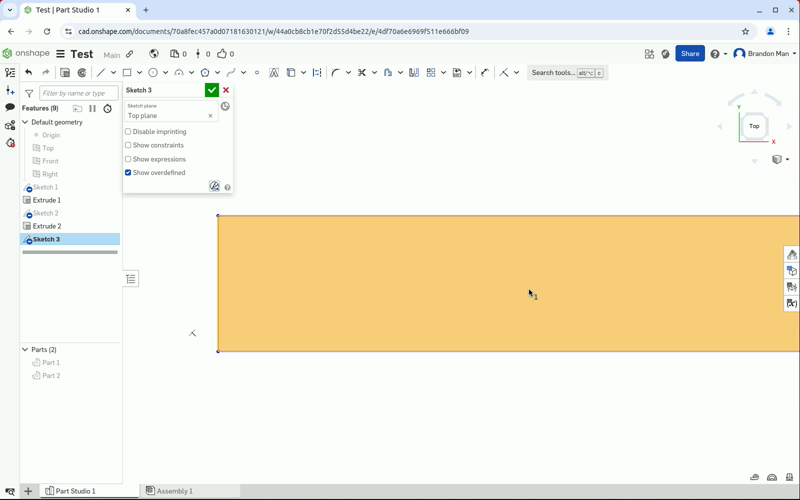
scroll(-6)
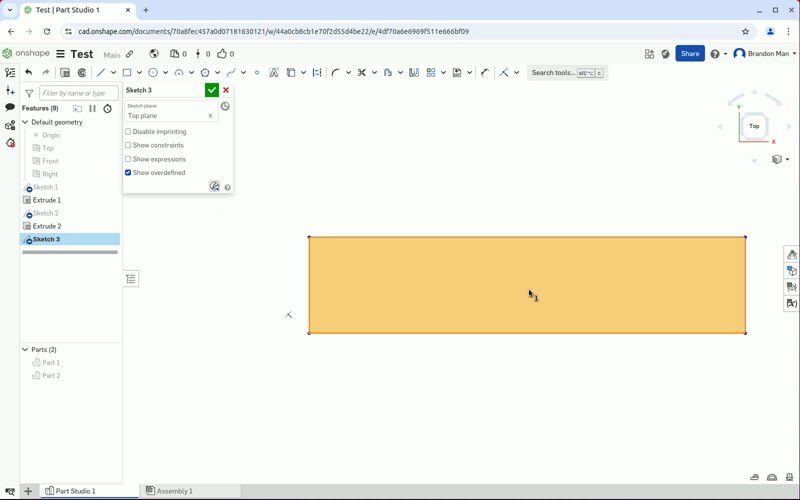
scroll(-6)
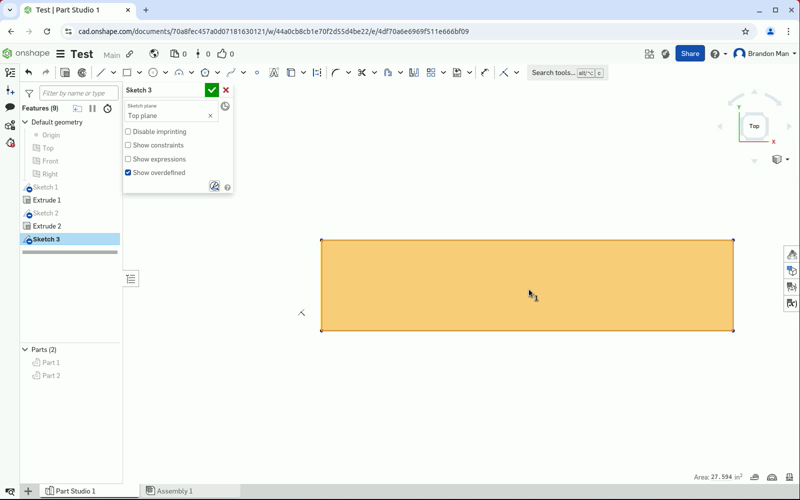
scroll(-6)
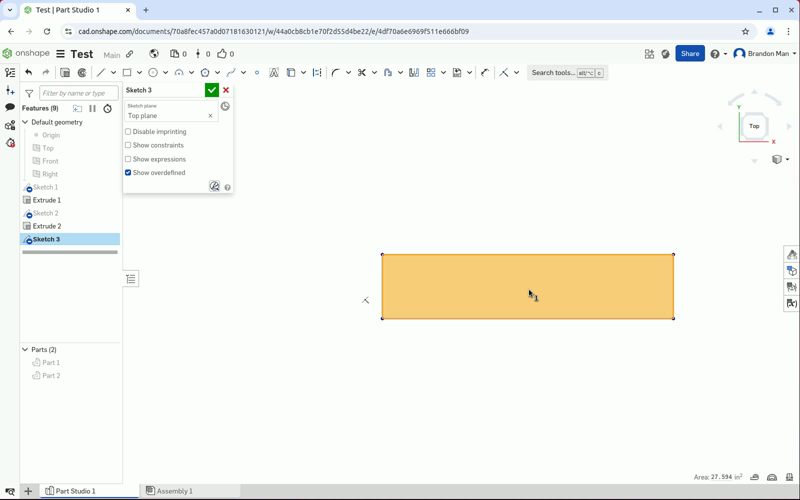
scroll(-6)
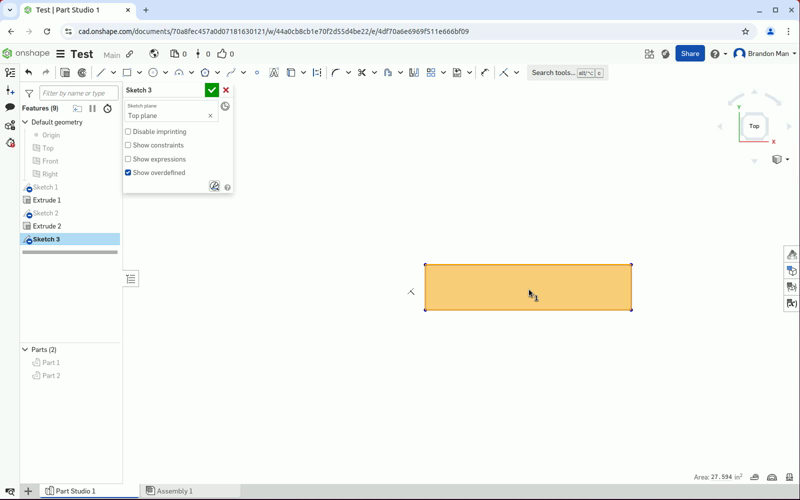
scroll(-6)
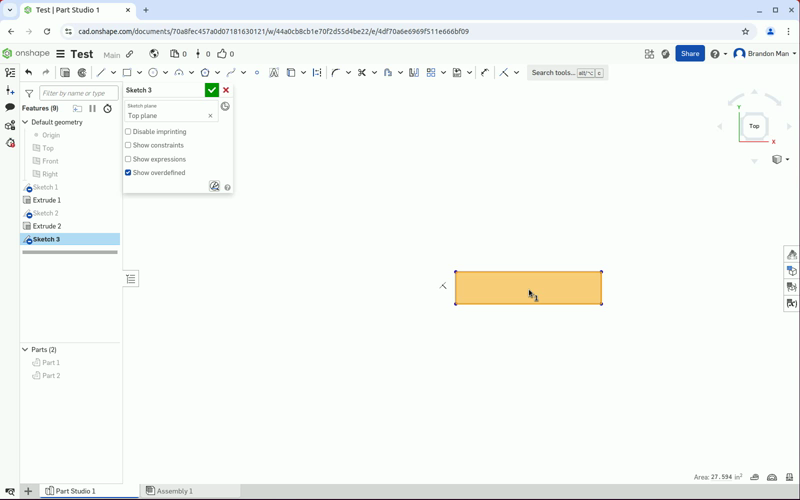
scroll(-6)
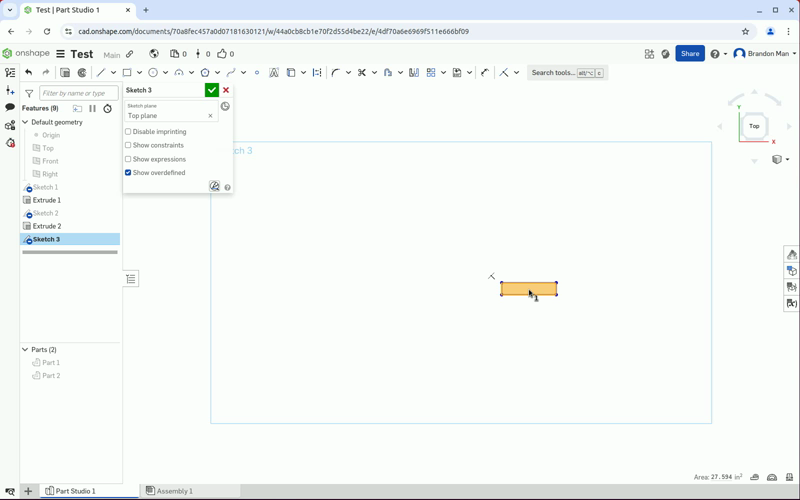
mouse_move(73, 352)
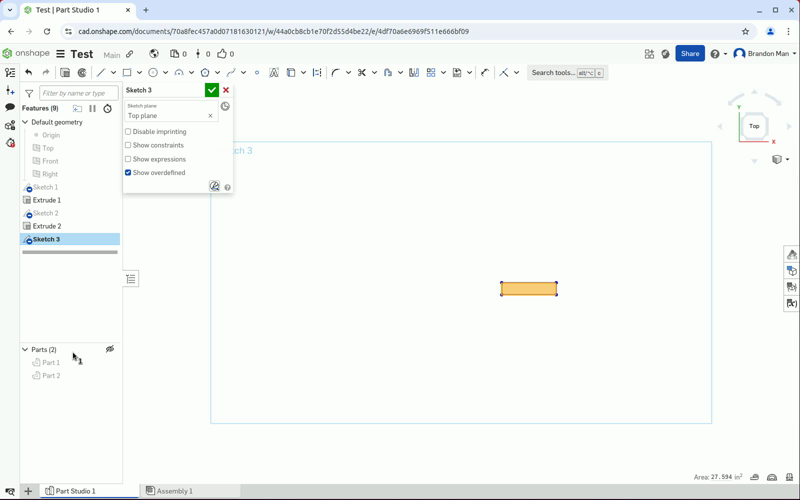
key(shift+y)
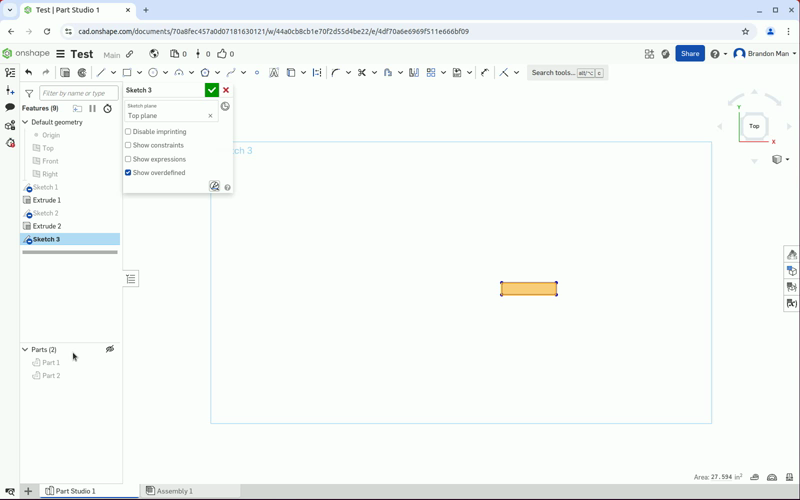
key(shift+e)
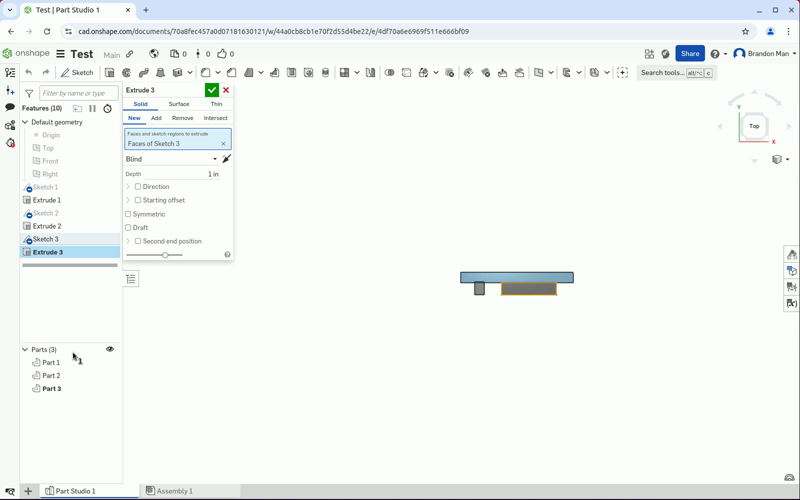
mouse_move(143, 106)
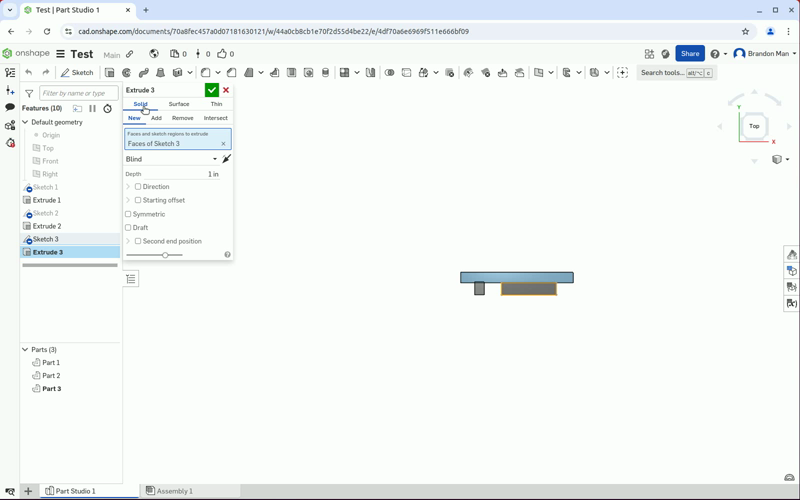
click(143, 106)
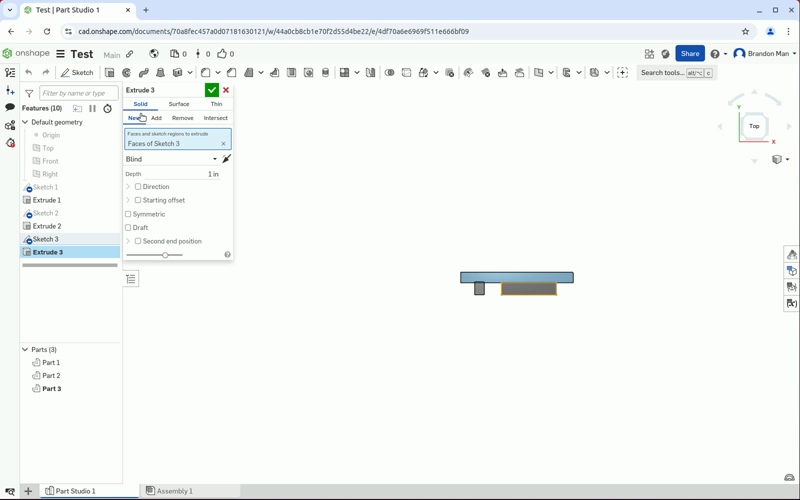
mouse_move(137, 120)
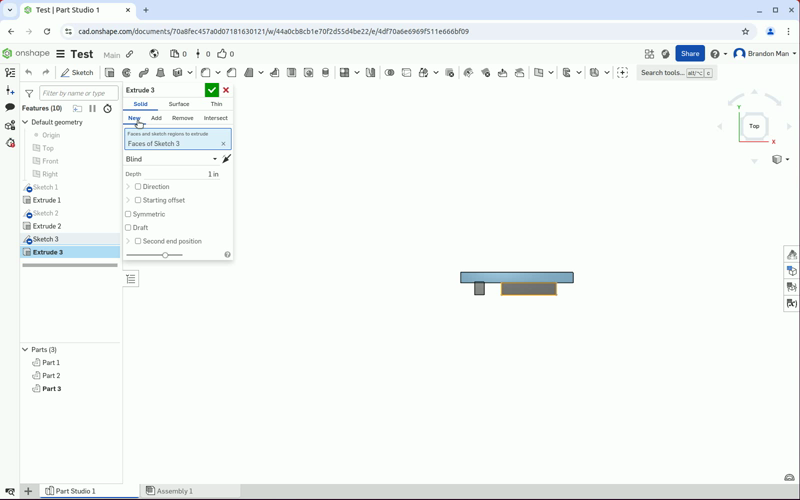
click(137, 120)
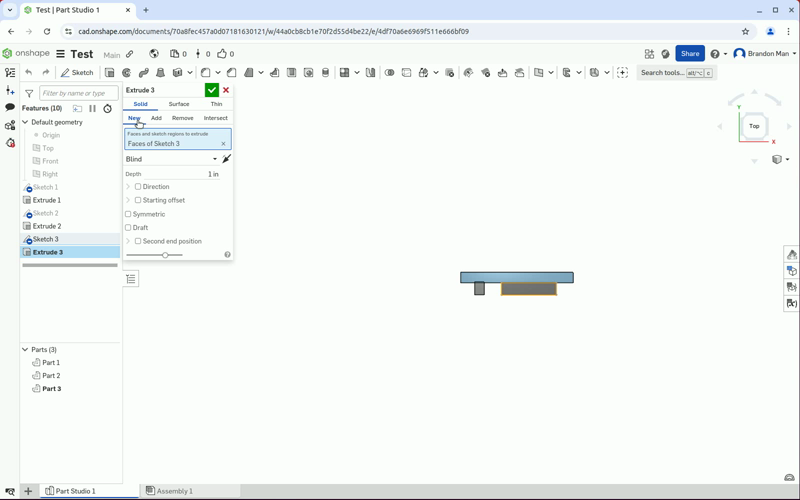
key(tab, 4)
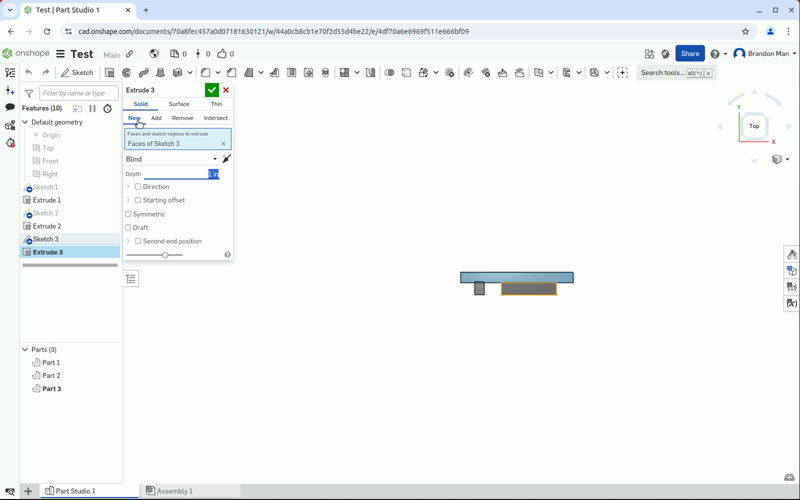
text(-0.241)
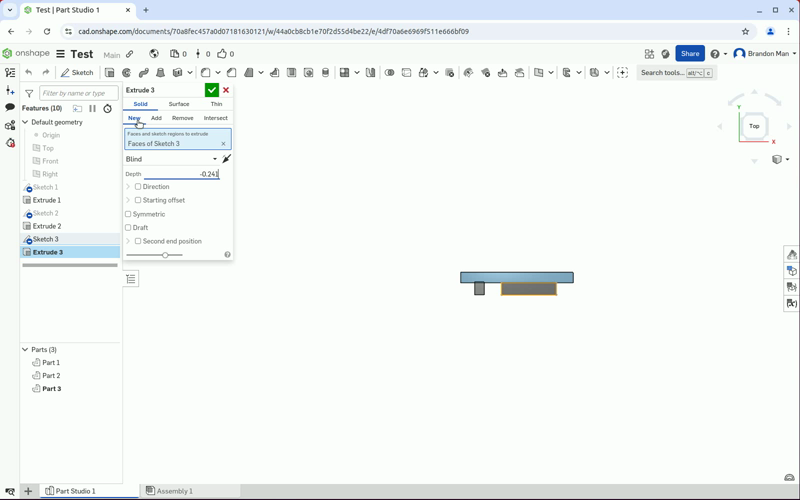
key(enter)
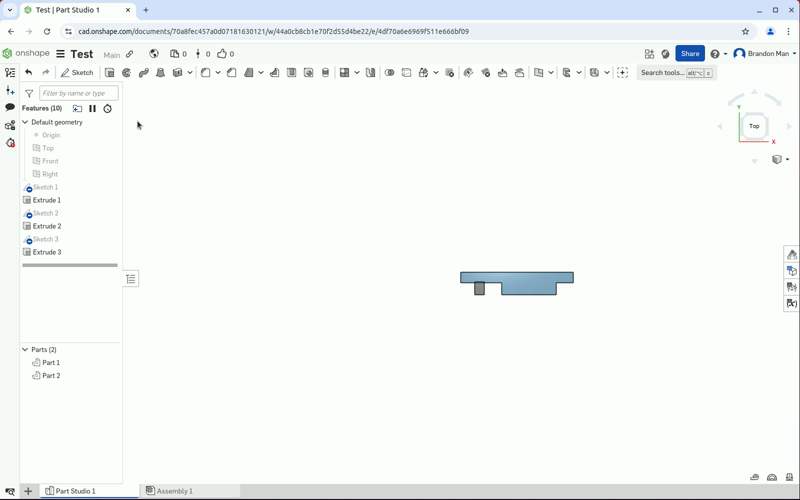
key(shift+h)
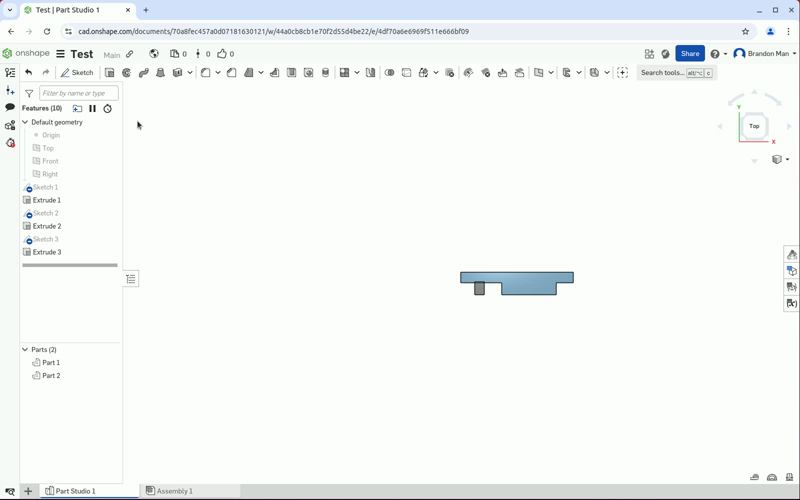
key(shift+h)
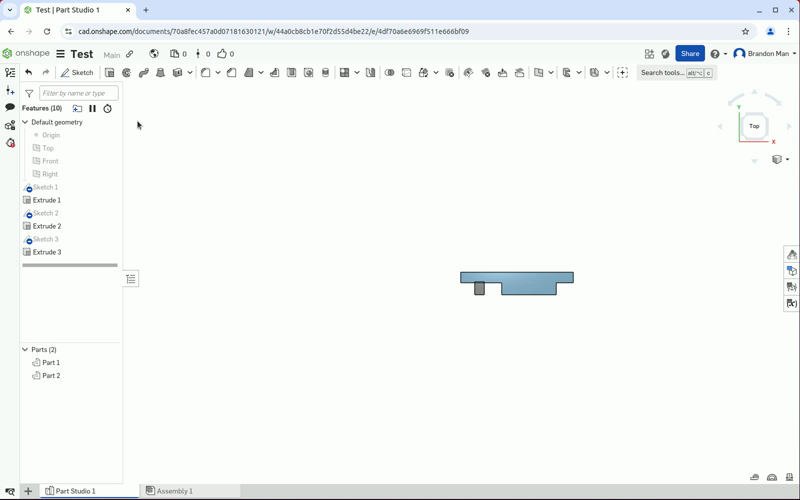
mouse_move(73, 189)
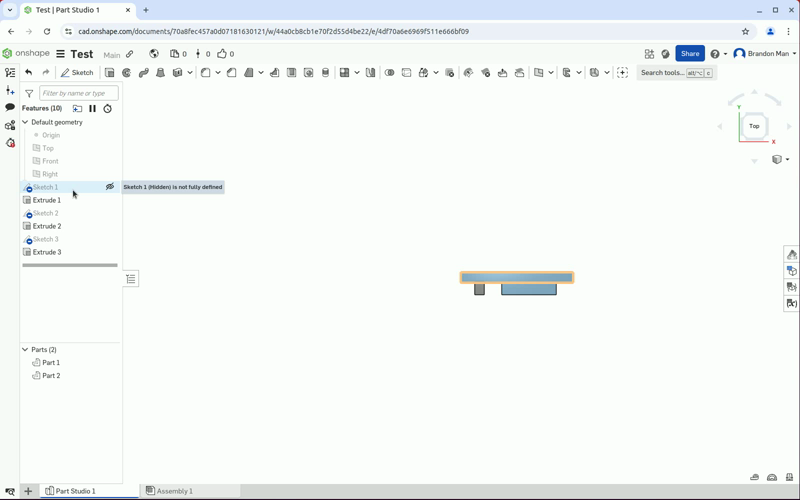
click(73, 189)
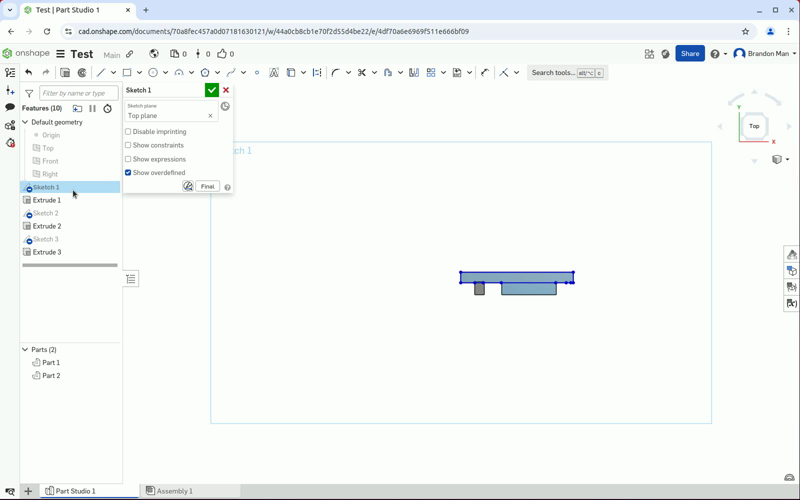
mouse_move(229, 92)
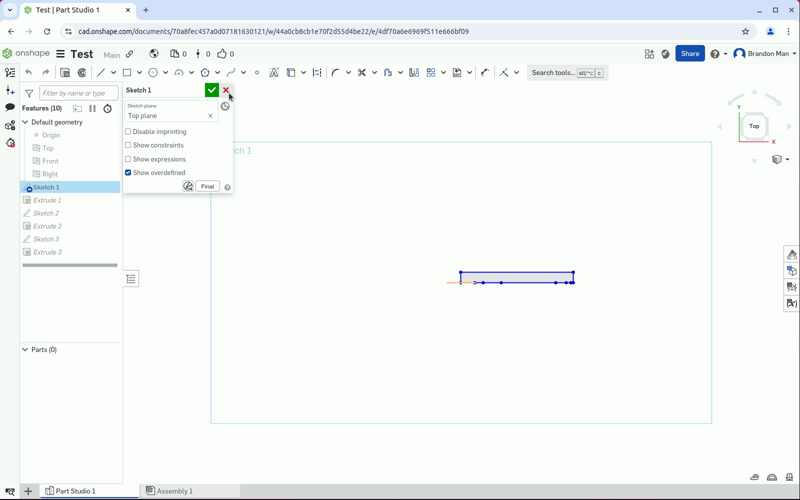
click(229, 92)
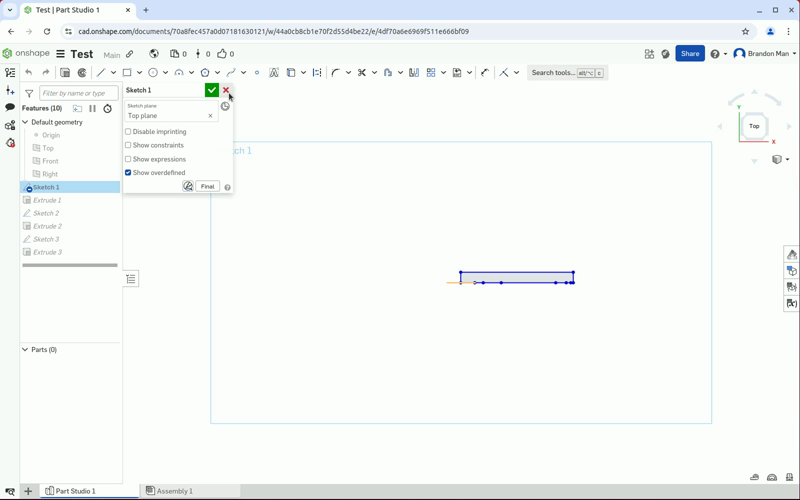
key(shift+s)
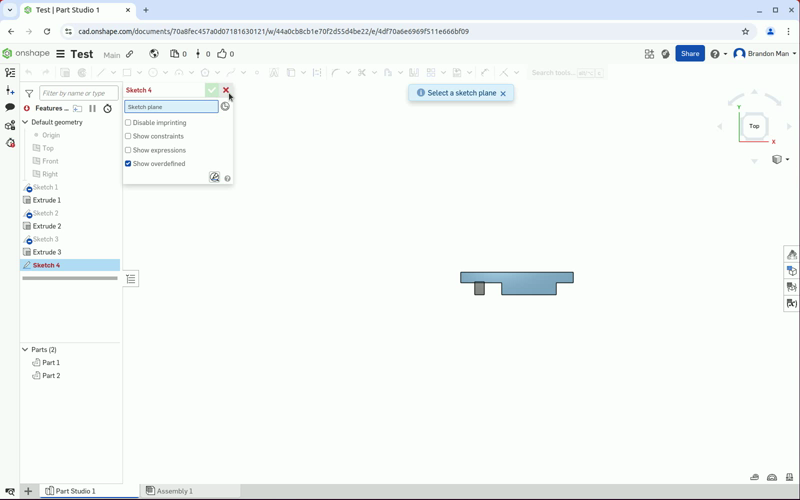
mouse_move(73, 150)
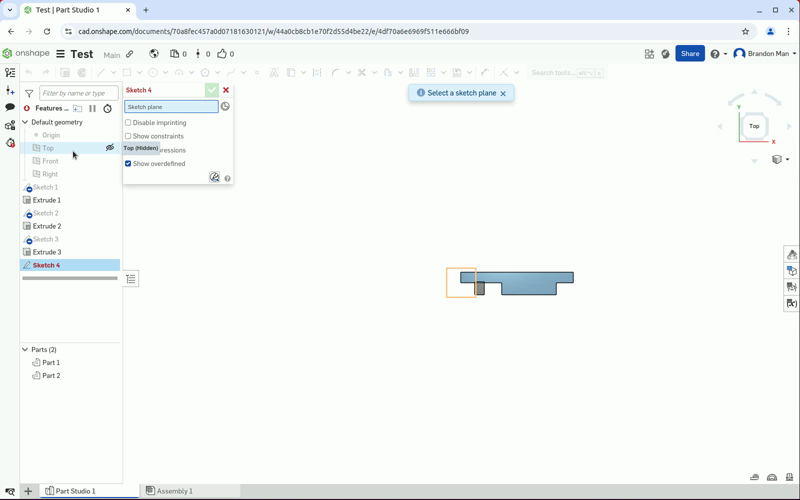
click(73, 150)
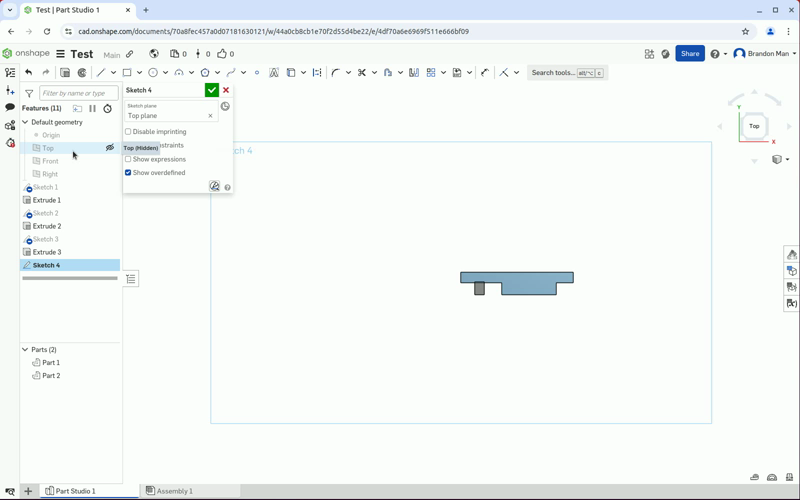
mouse_move(73, 352)
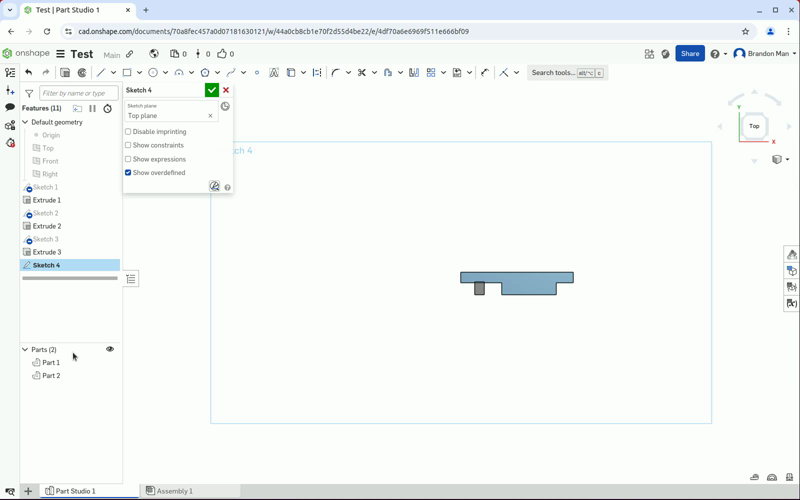
key(y)
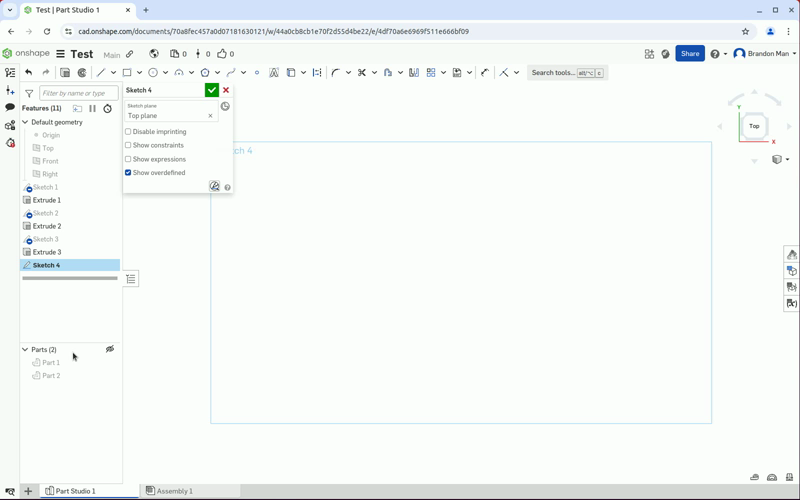
key(l)
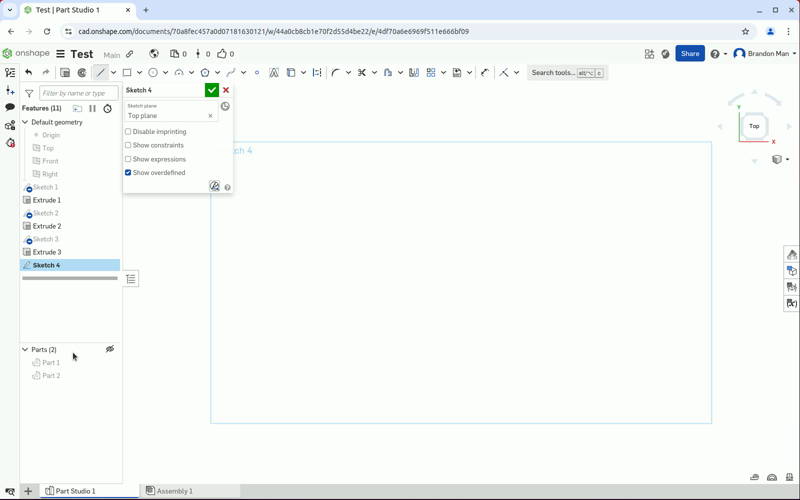
key_down(shift)
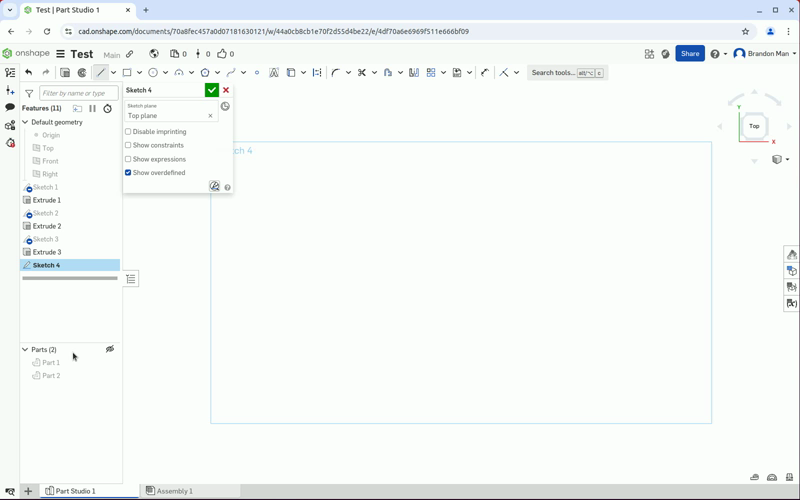
mouse_move(566, 294)
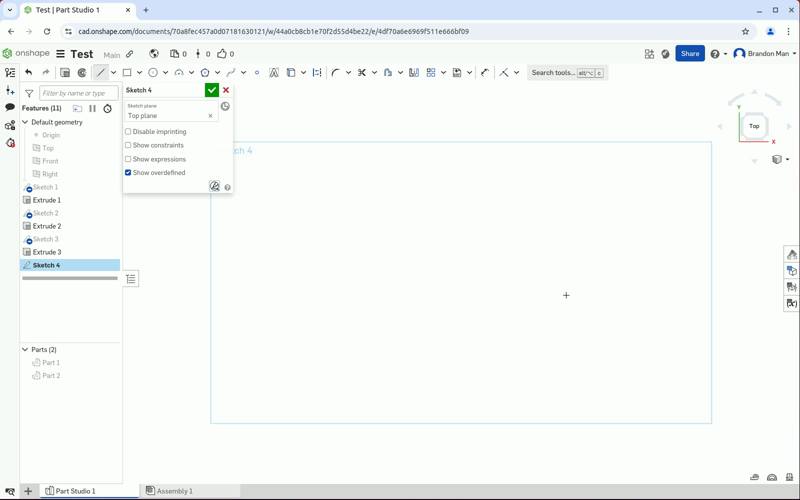
click(566, 294)
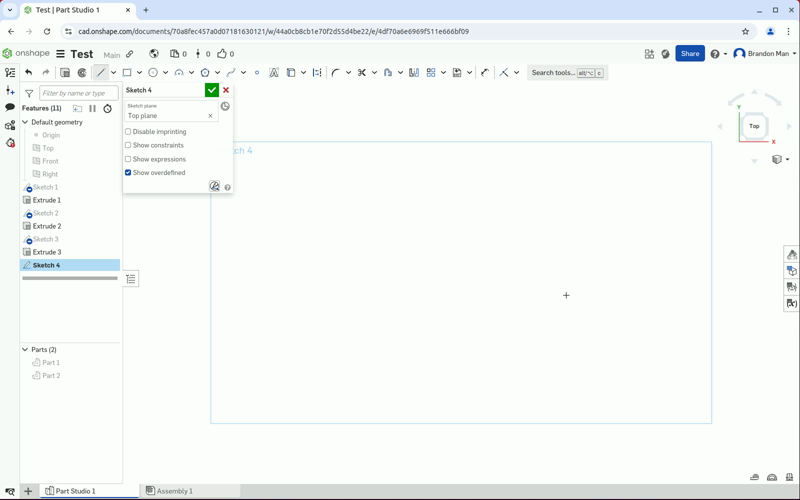
key_up(shift)
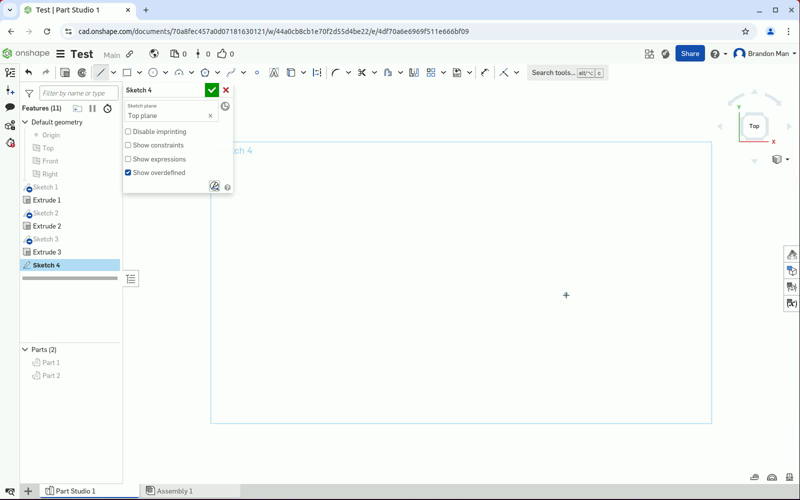
key_down(shift)
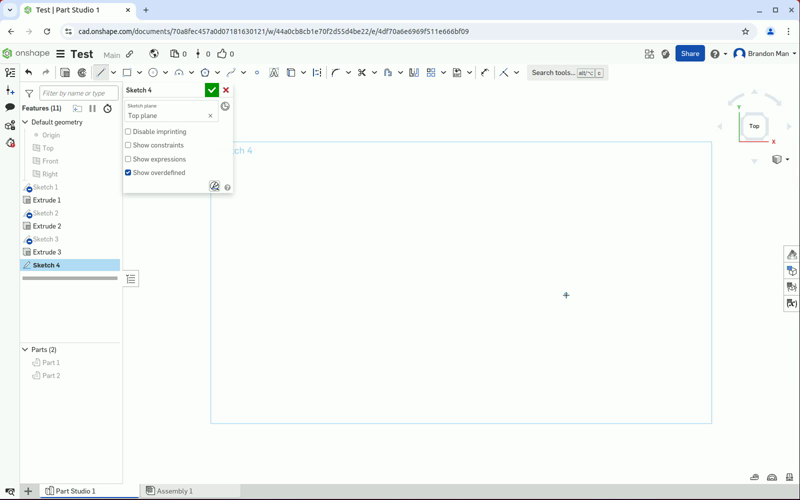
mouse_move(589, 294)
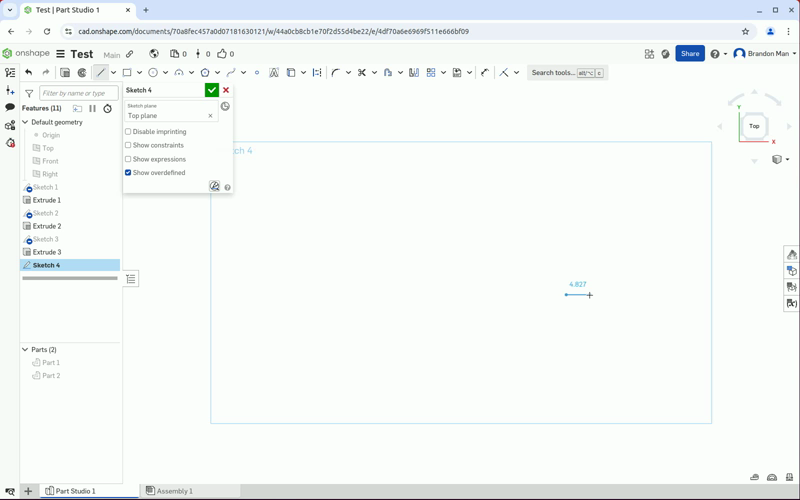
mouse_move(572, 294)
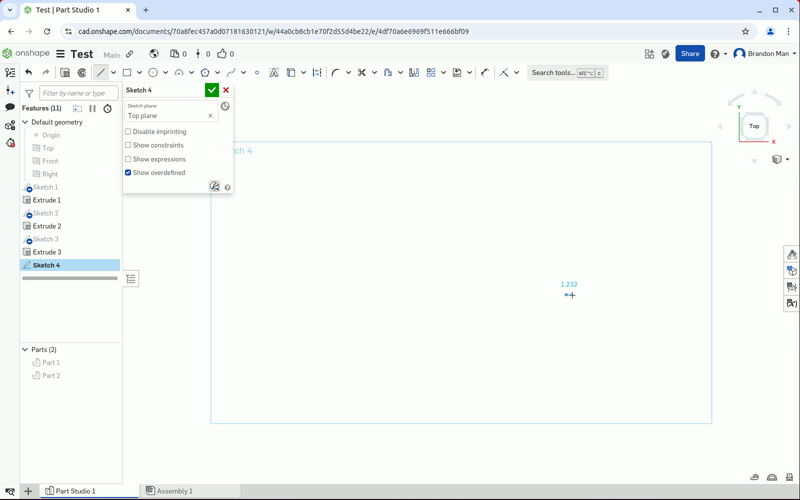
scroll(6)
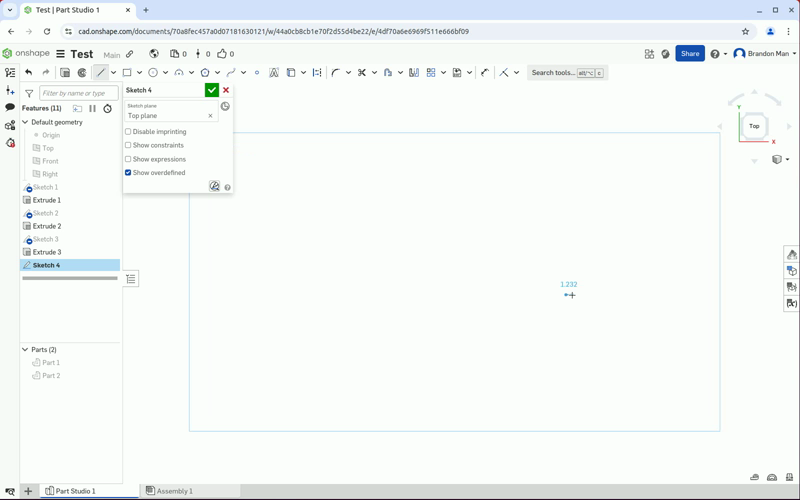
scroll(6)
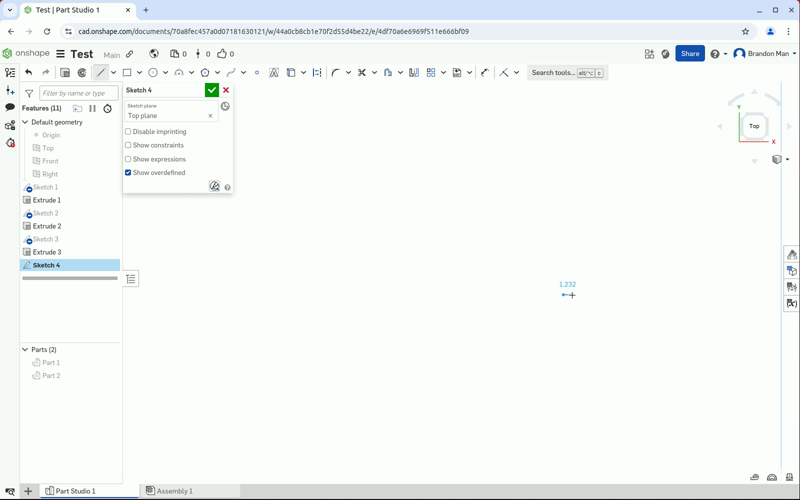
scroll(6)
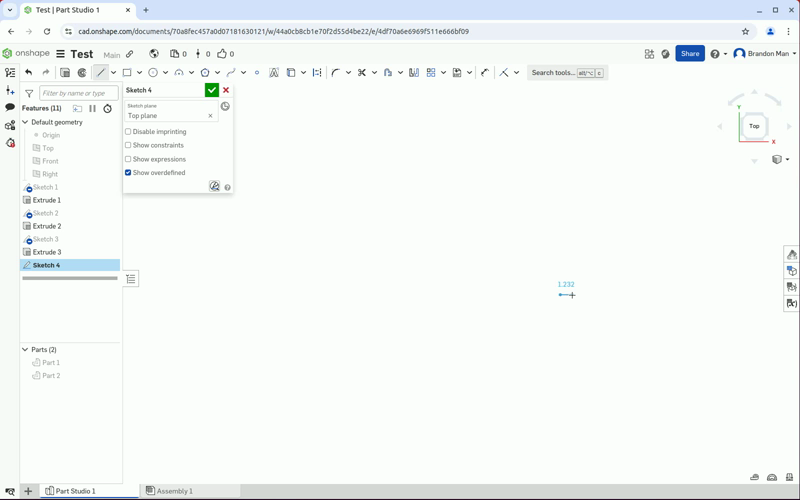
scroll(6)
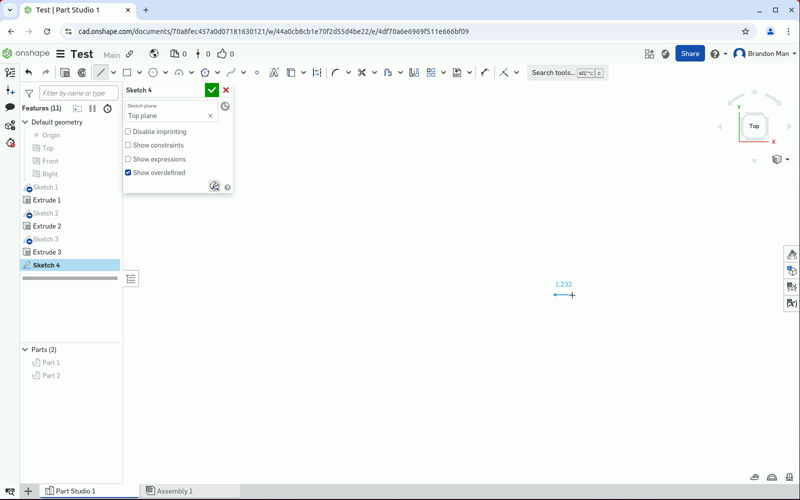
scroll(6)
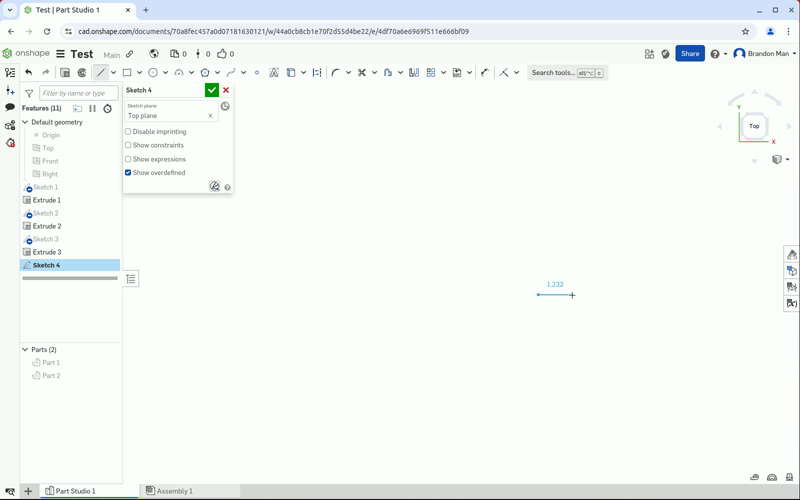
scroll(6)
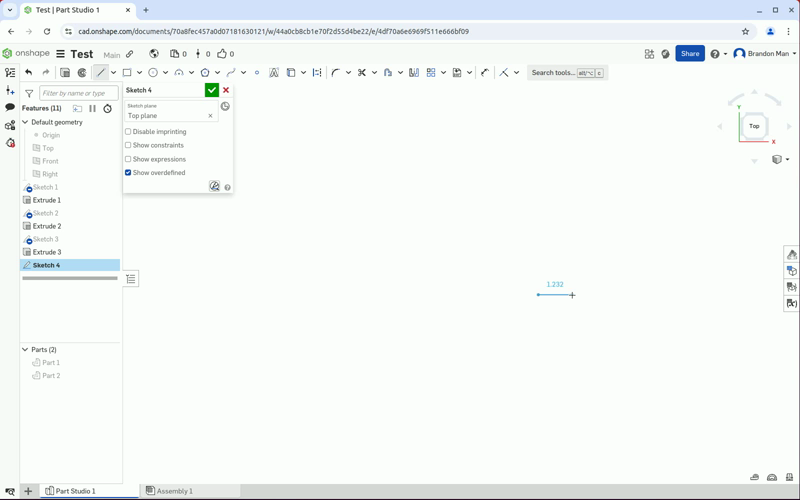
scroll(6)
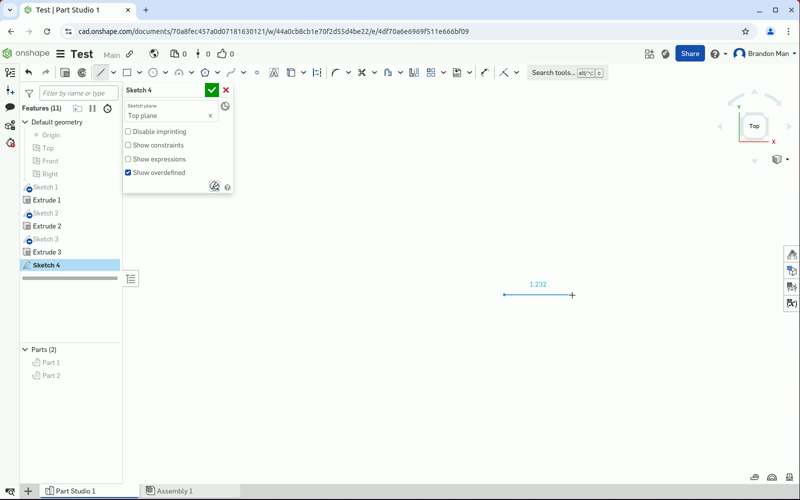
click(572, 294)
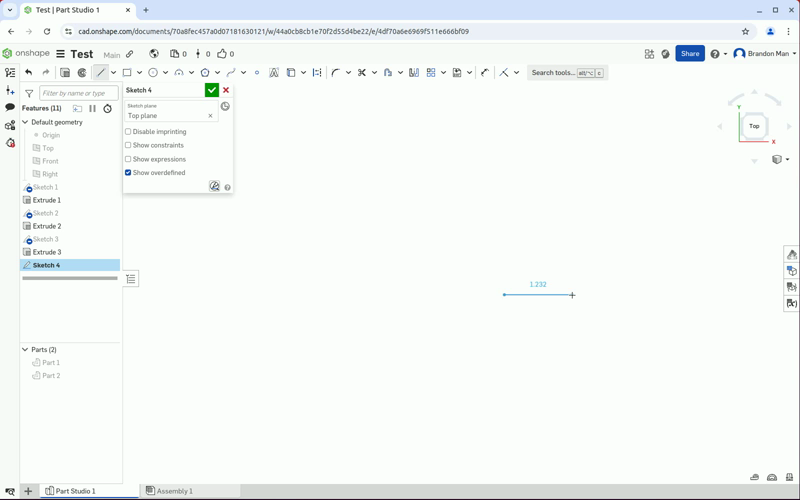
scroll(-6)
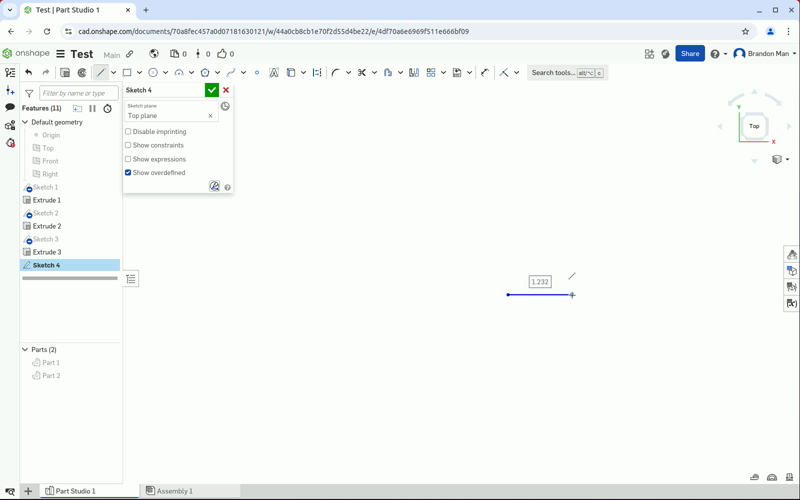
scroll(-6)
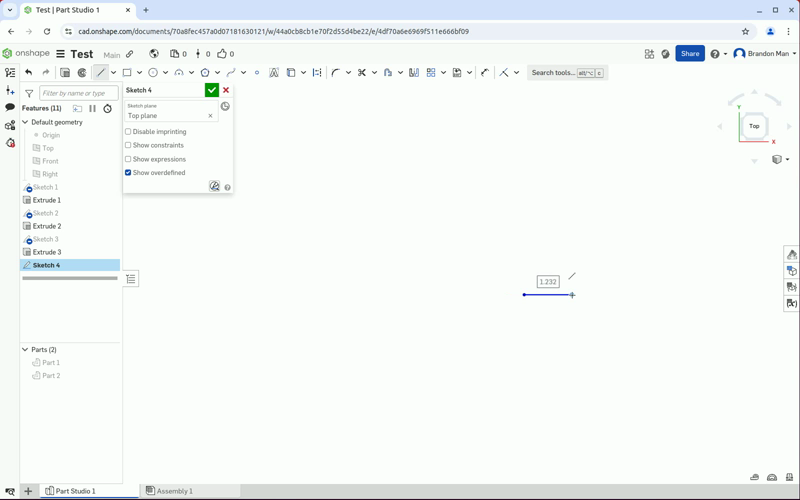
scroll(-6)
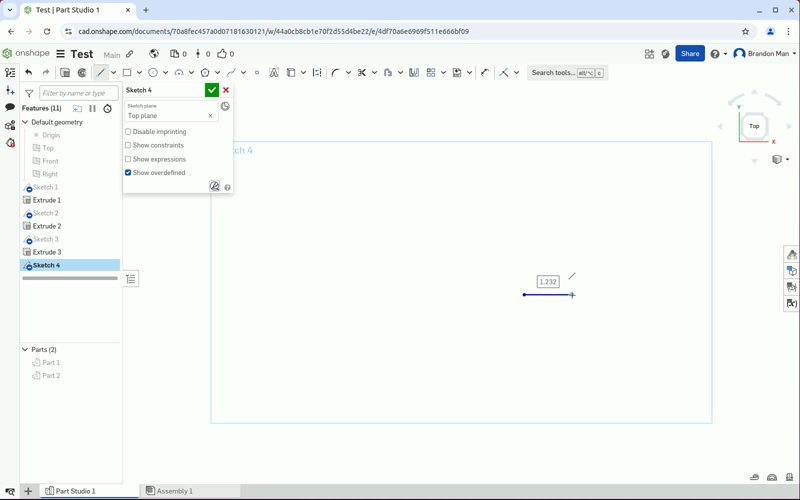
scroll(-6)
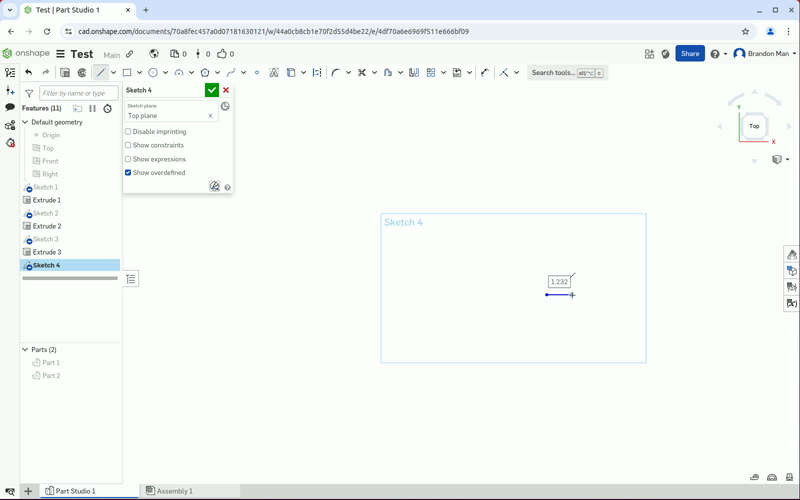
scroll(-6)
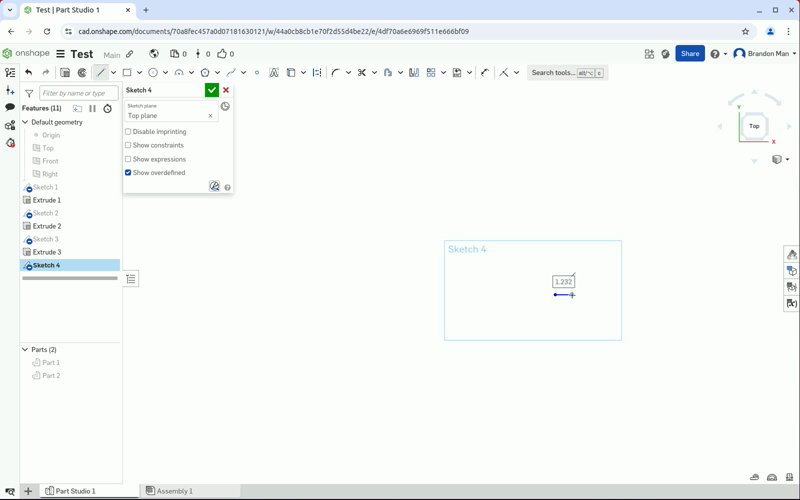
scroll(-6)
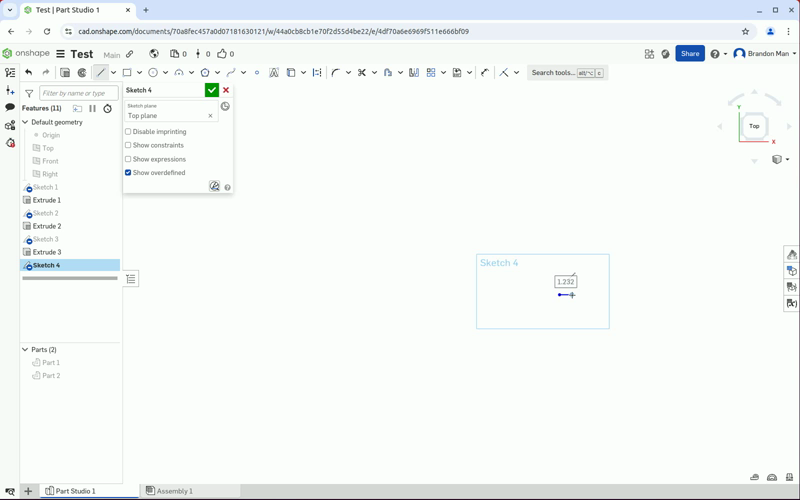
scroll(-6)
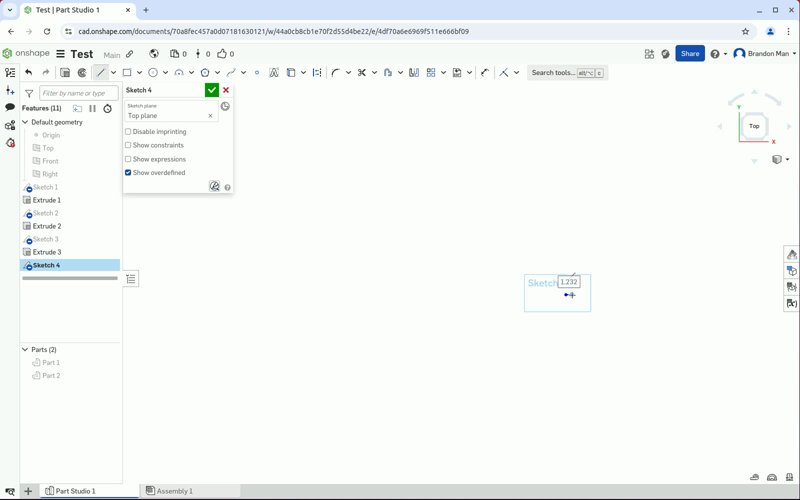
key_up(shift)
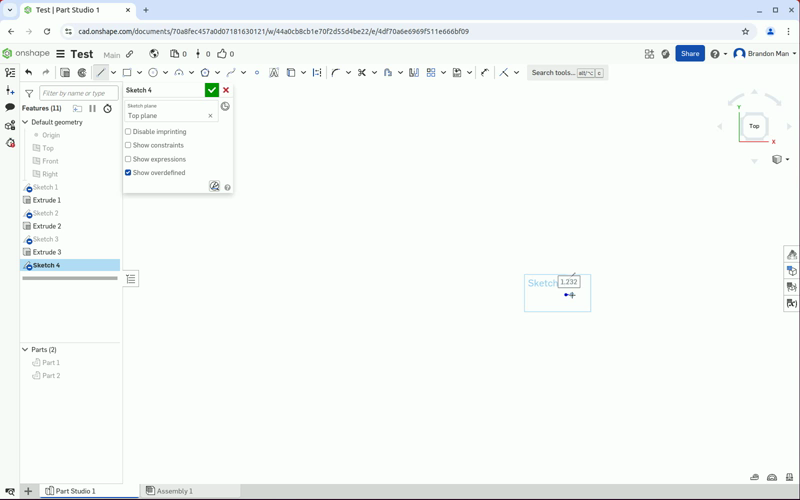
key_down(shift)
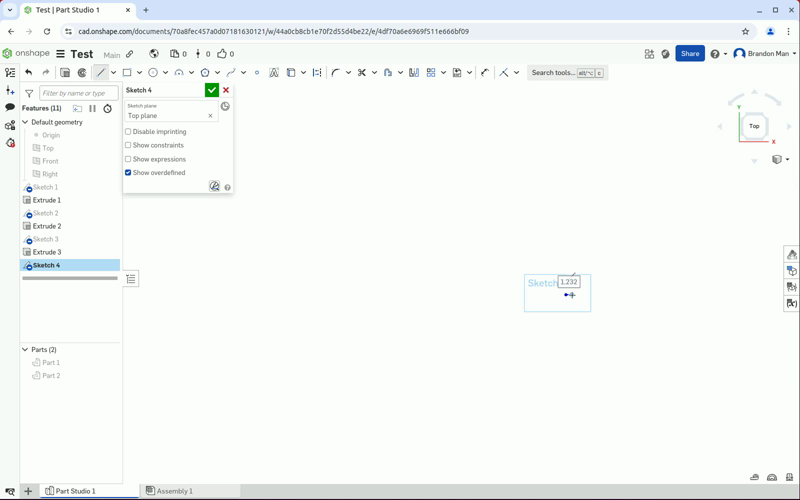
mouse_move(589, 294)
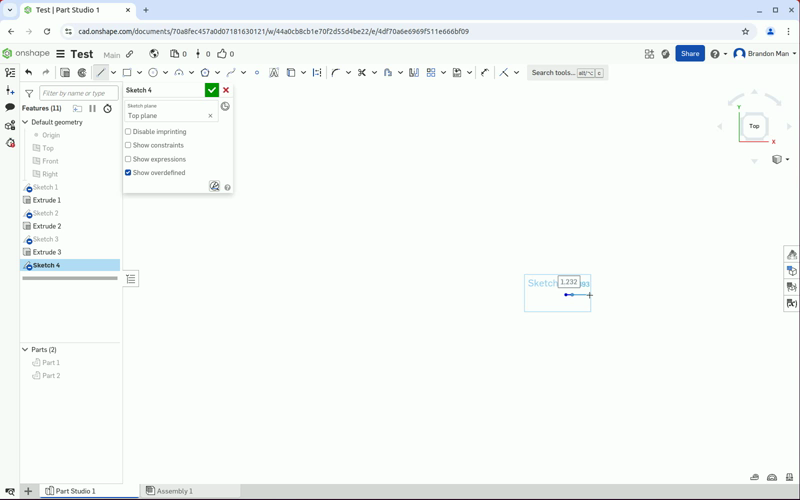
mouse_move(572, 281)
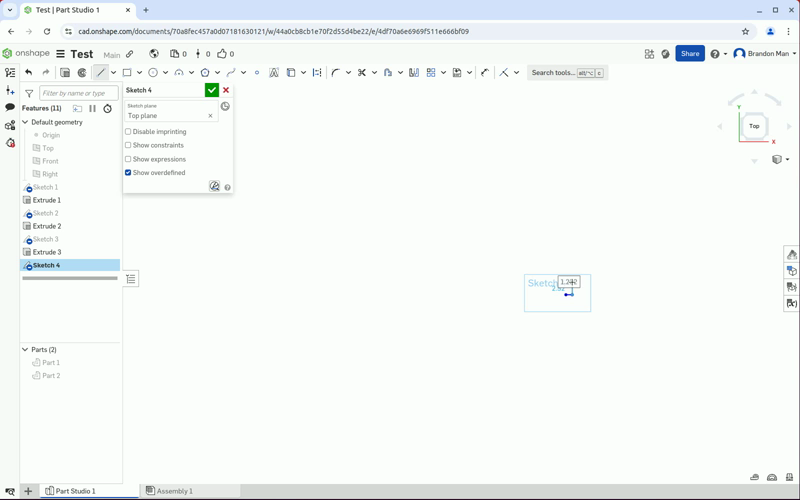
click(572, 281)
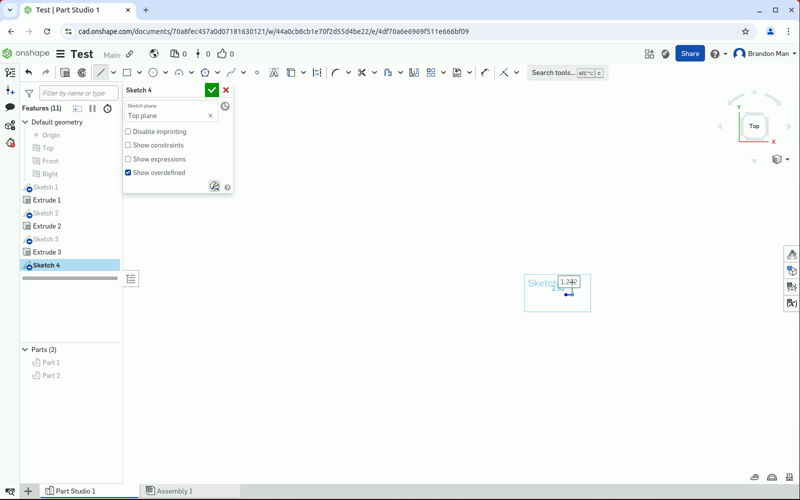
key_up(shift)
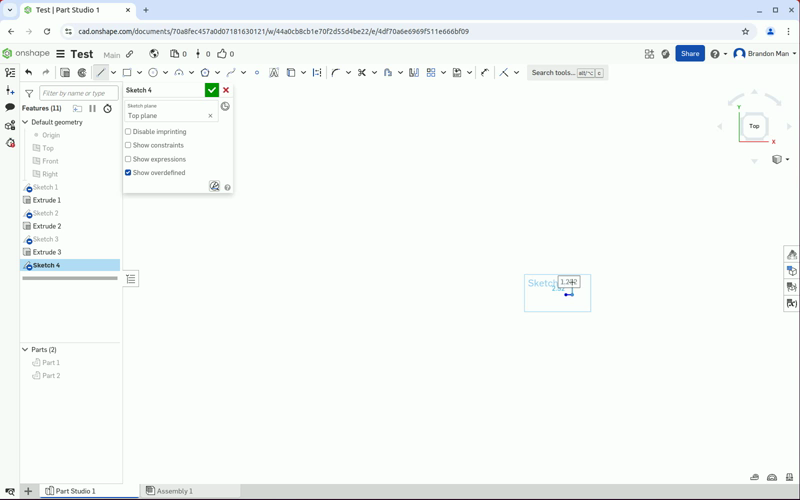
key_down(shift)
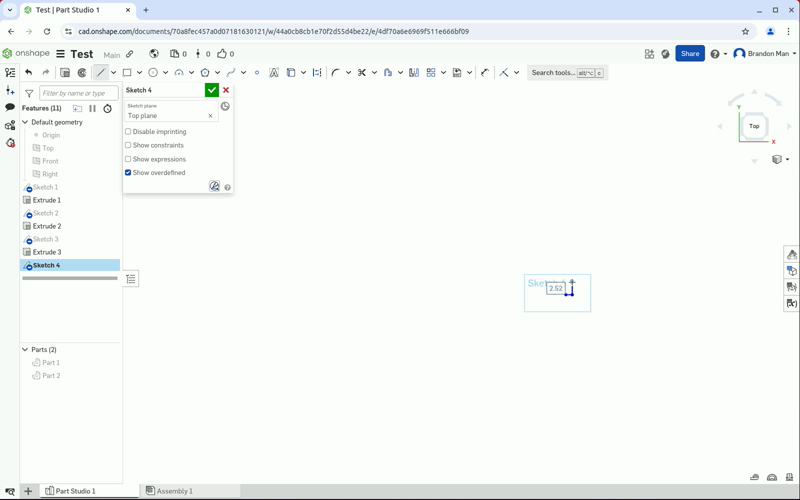
mouse_move(589, 281)
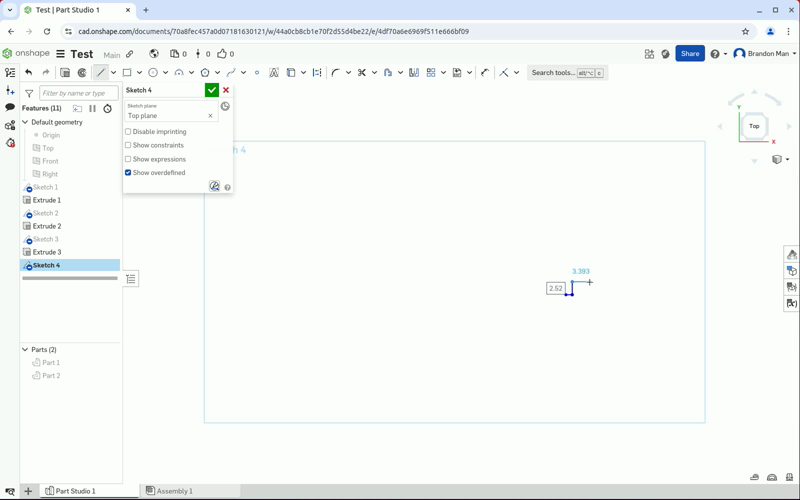
mouse_move(566, 281)
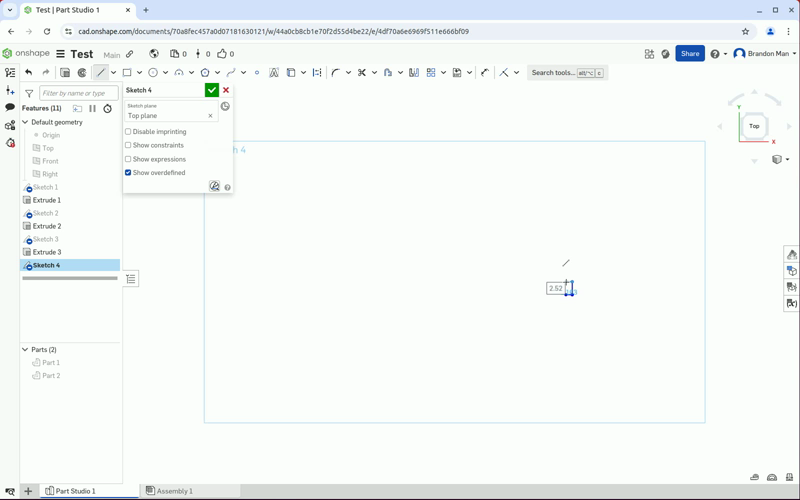
scroll(6)
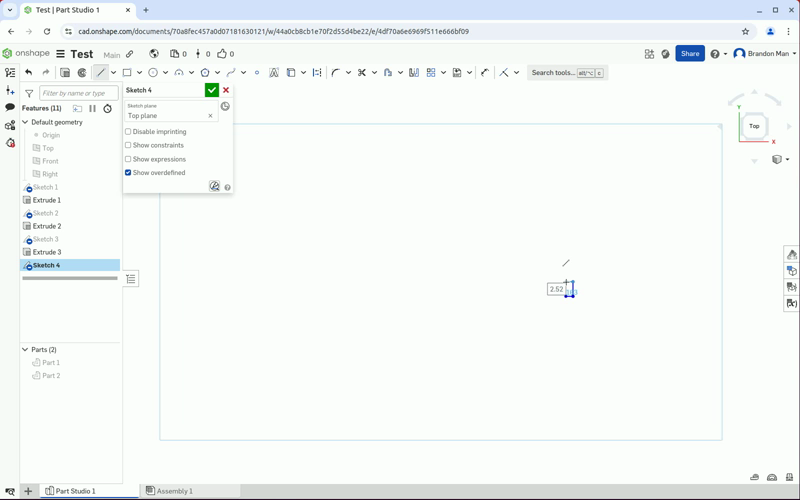
scroll(6)
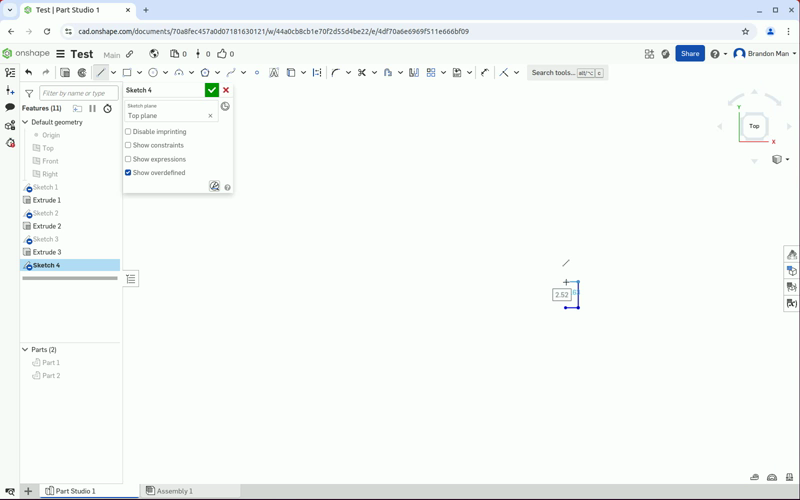
scroll(6)
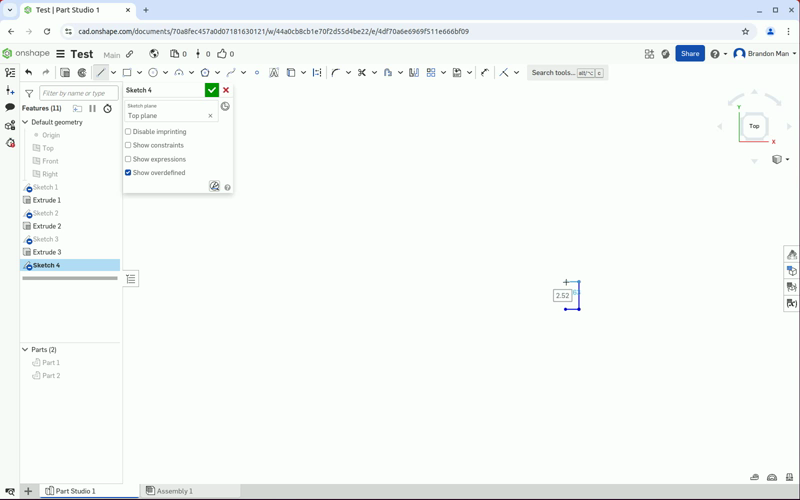
scroll(6)
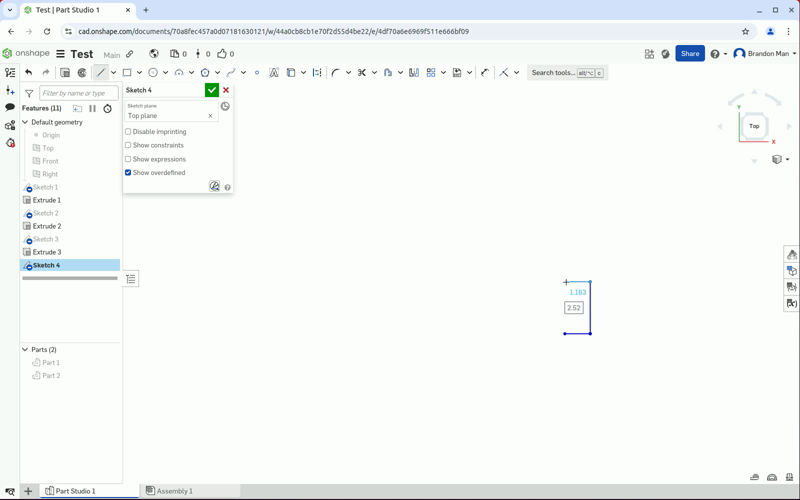
scroll(6)
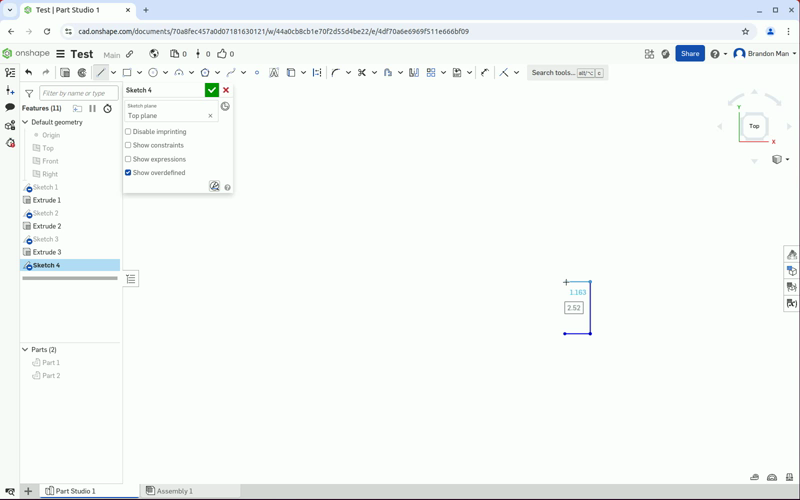
scroll(6)
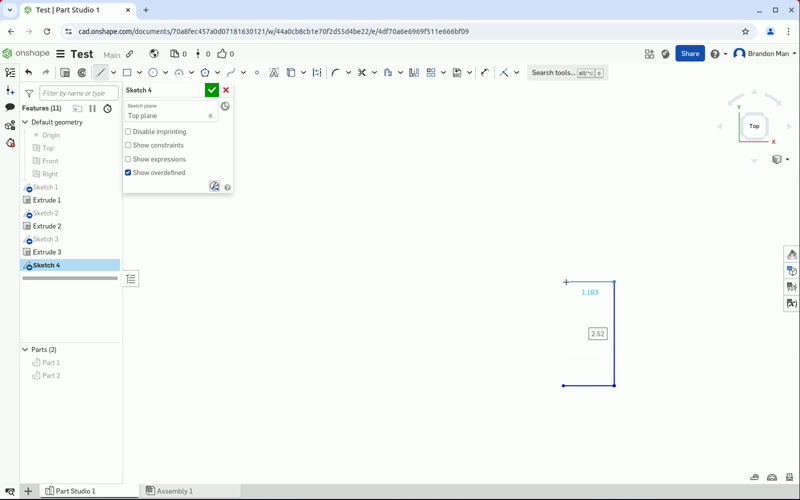
scroll(6)
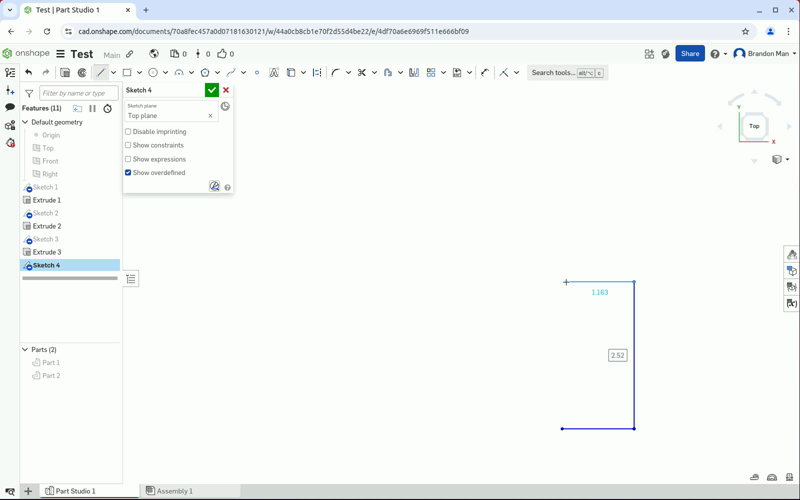
click(566, 281)
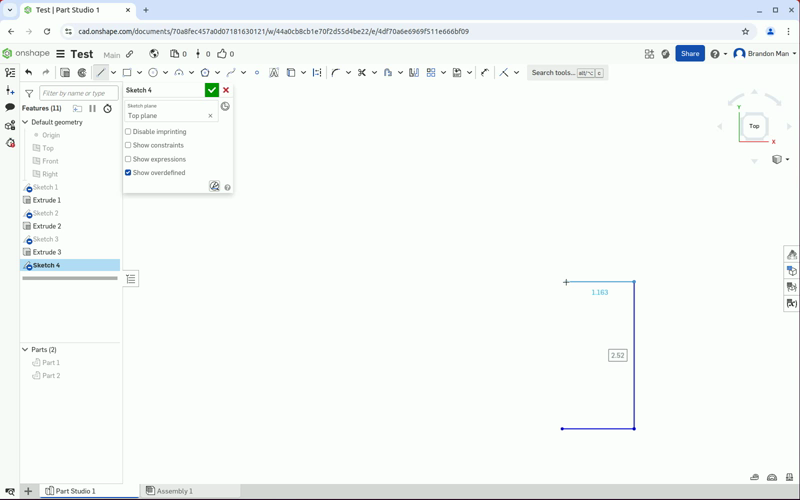
scroll(-6)
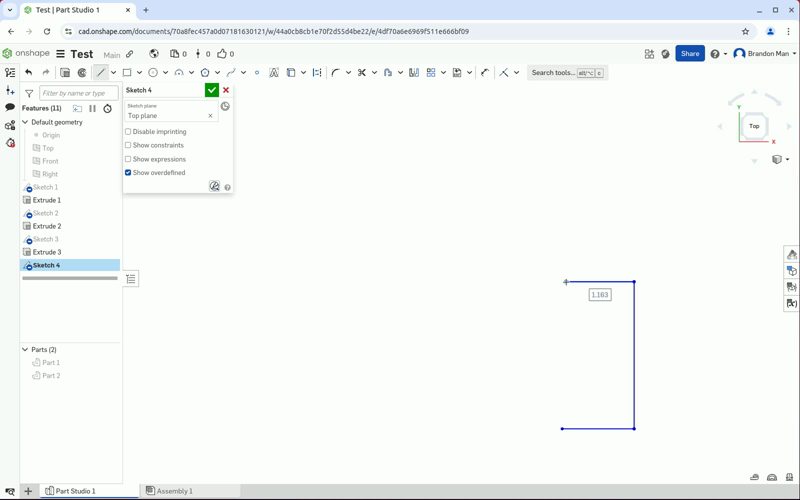
scroll(-6)
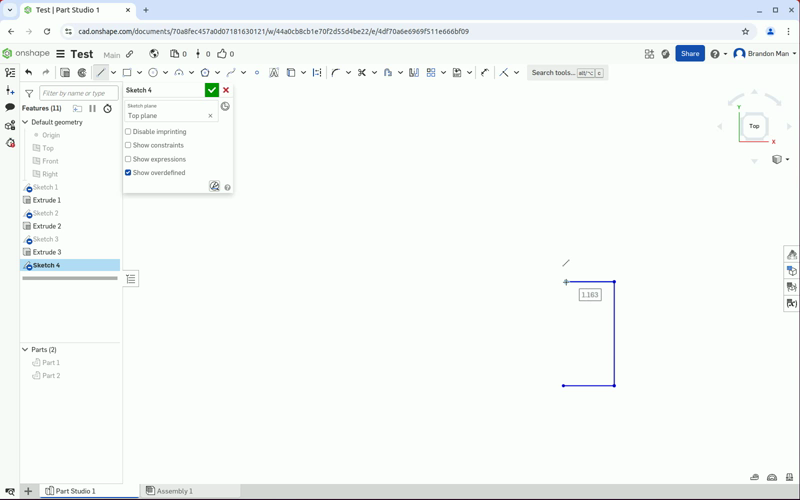
scroll(-6)
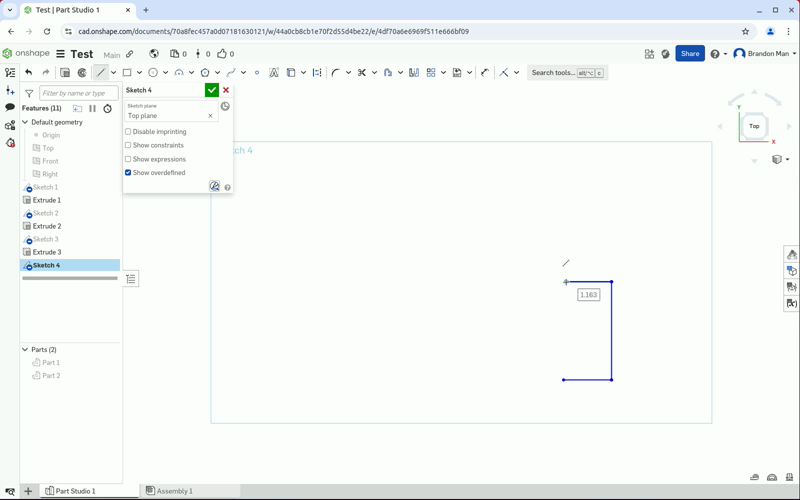
scroll(-6)
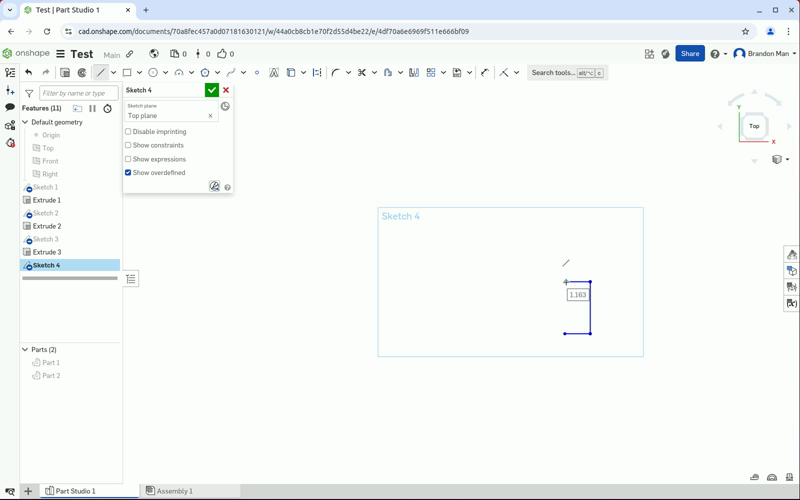
scroll(-6)
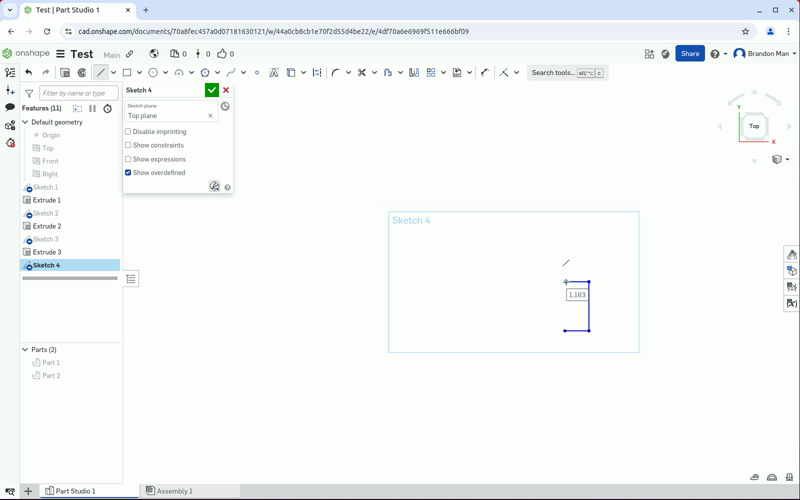
scroll(-6)
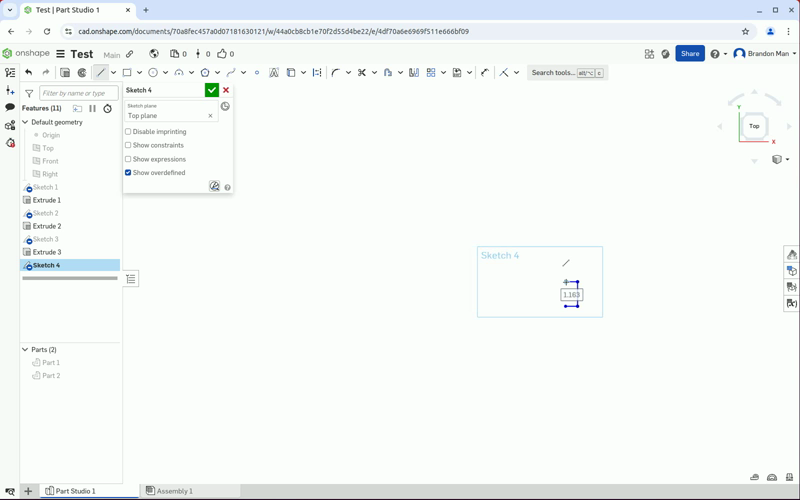
scroll(-6)
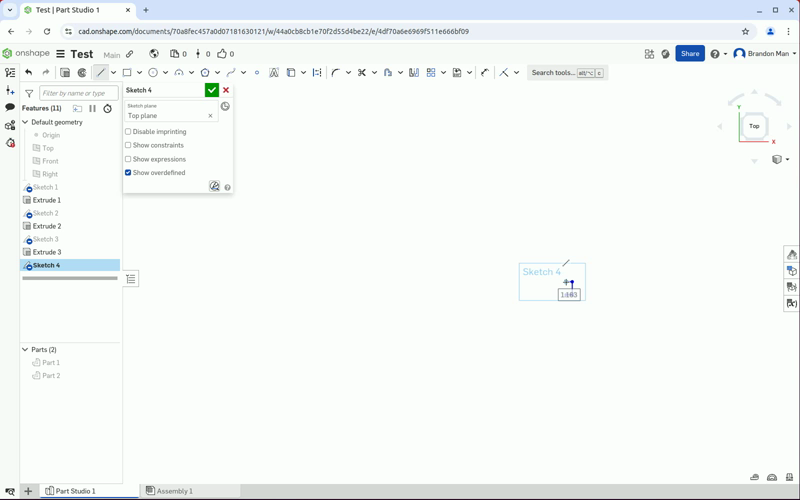
key_up(shift)
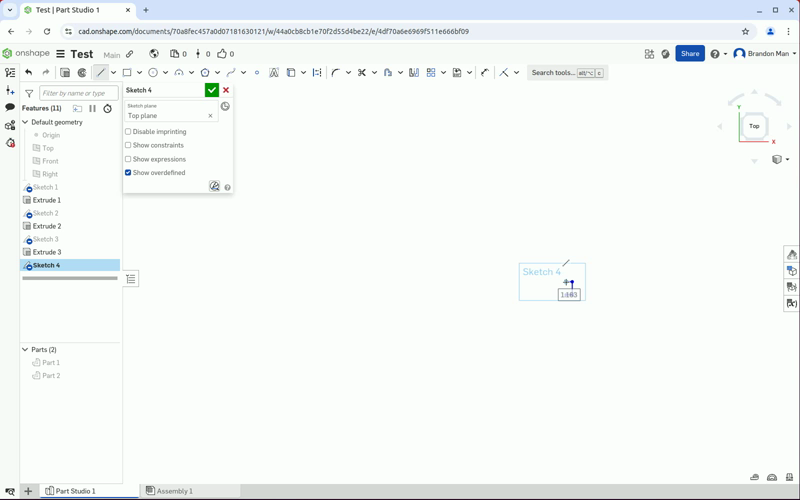
mouse_move(589, 281)
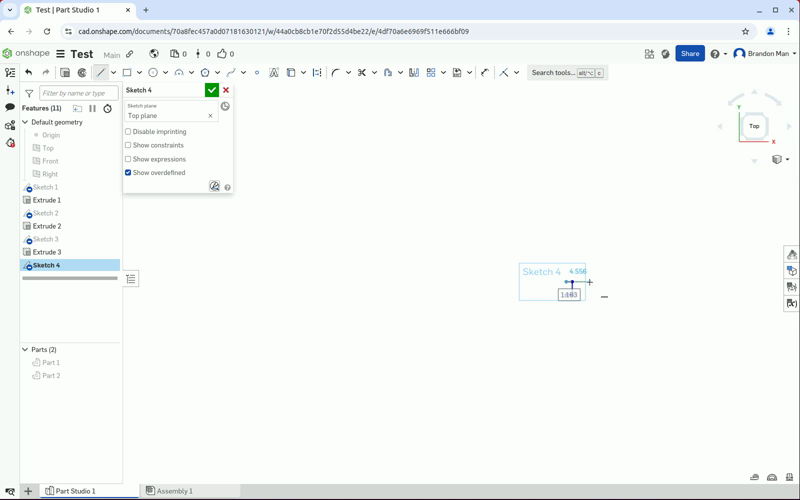
key_down(shift)
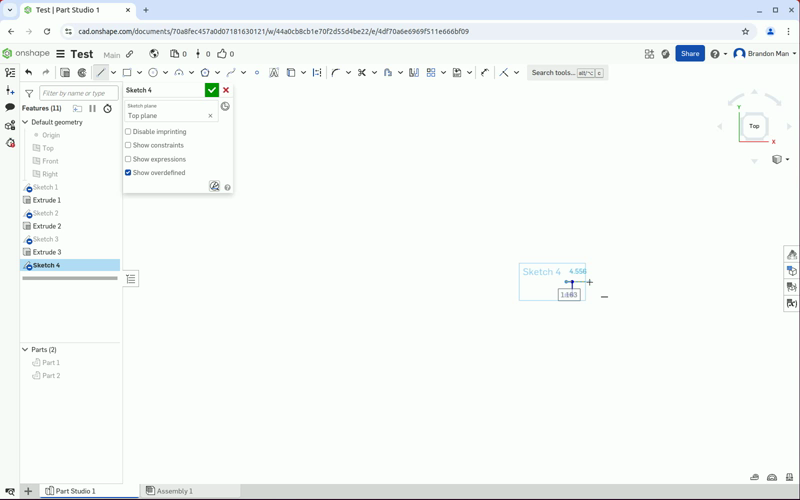
mouse_move(566, 294)
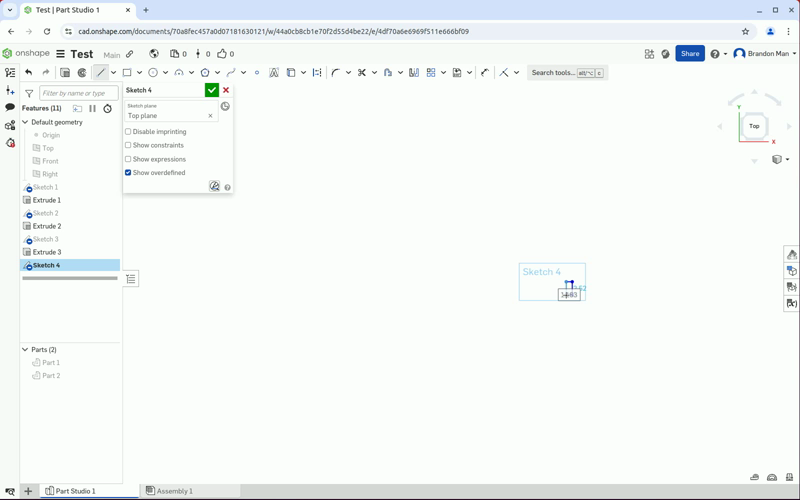
key_up(shift)
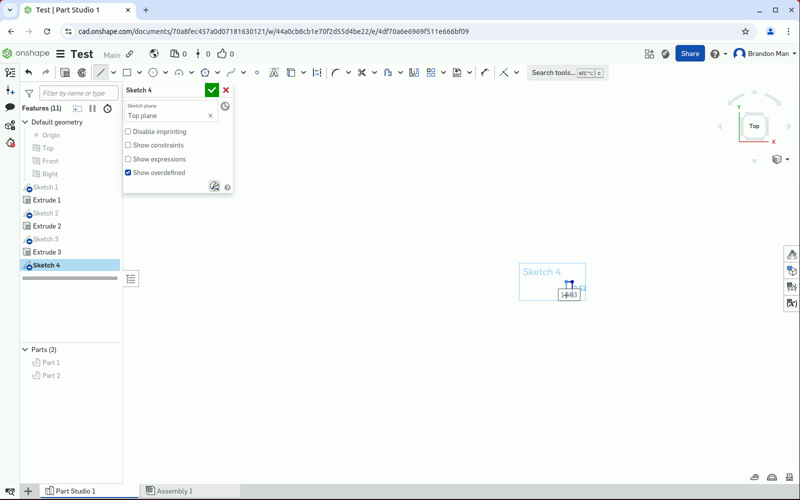
click(566, 294)
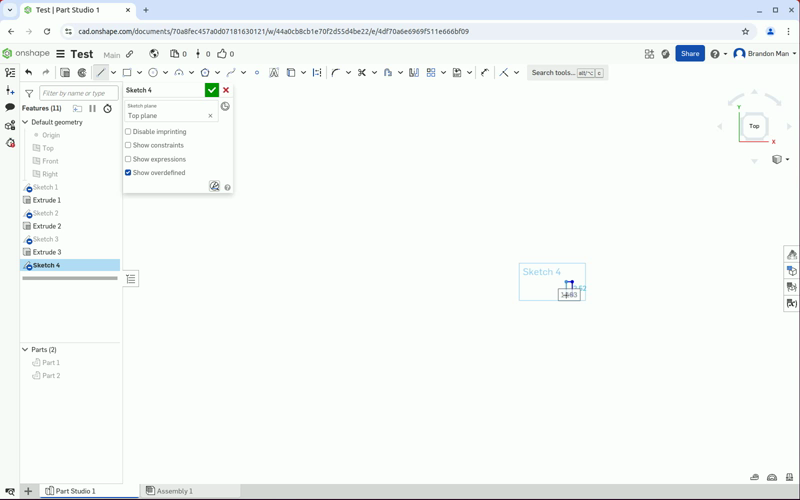
key(esc)
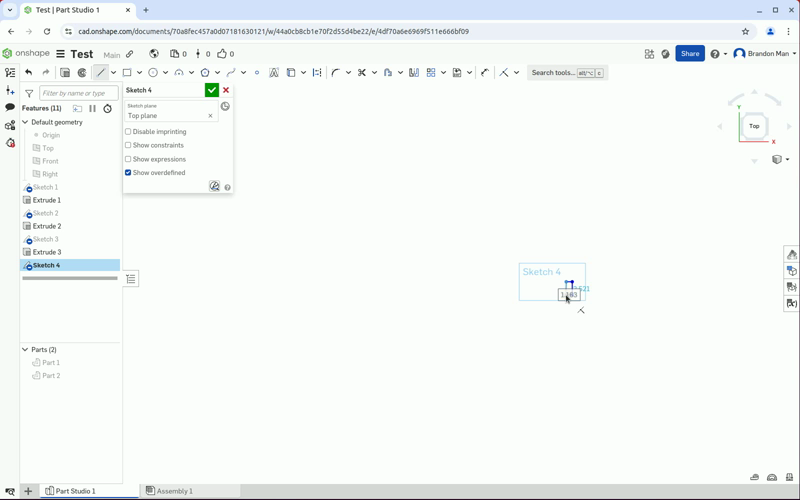
mouse_move(571, 289)
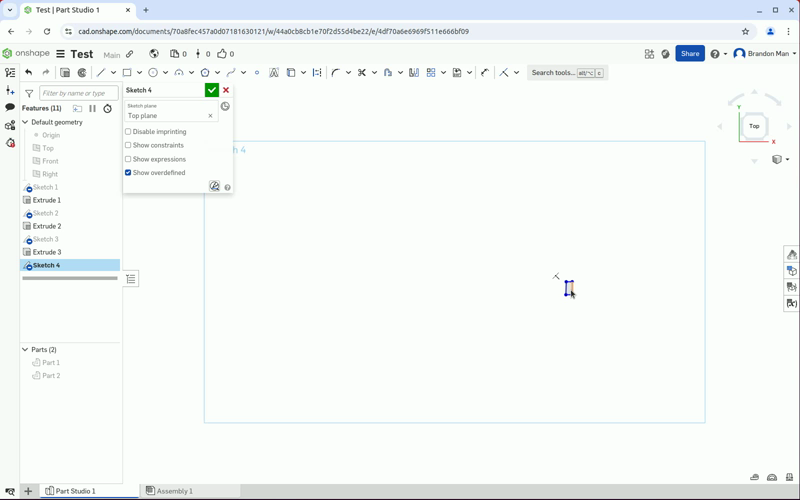
scroll(6)
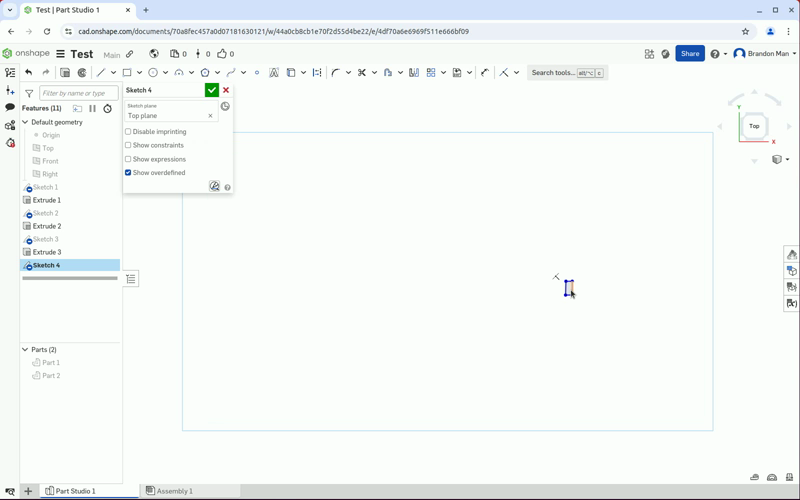
scroll(6)
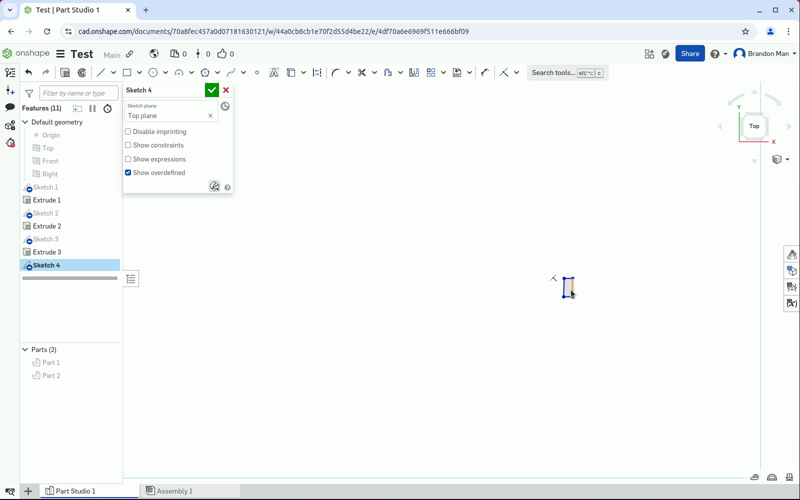
scroll(6)
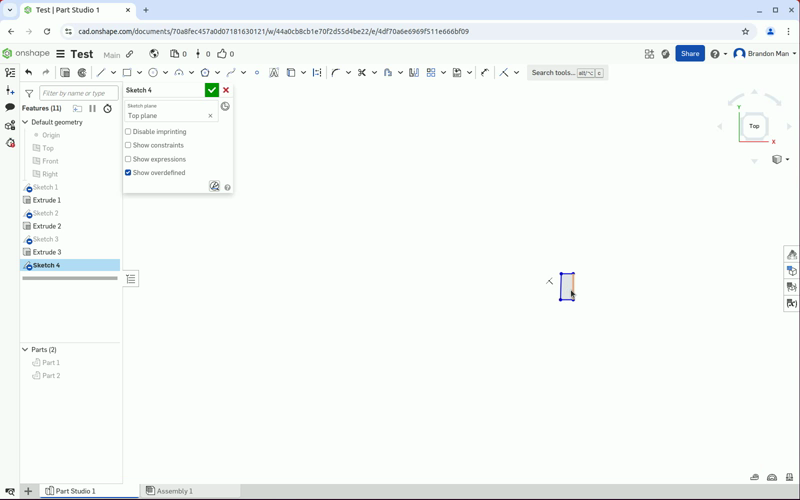
scroll(6)
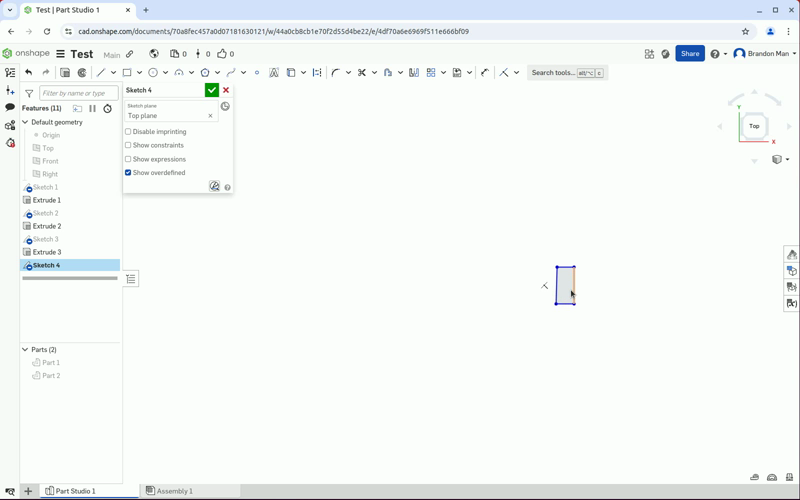
scroll(6)
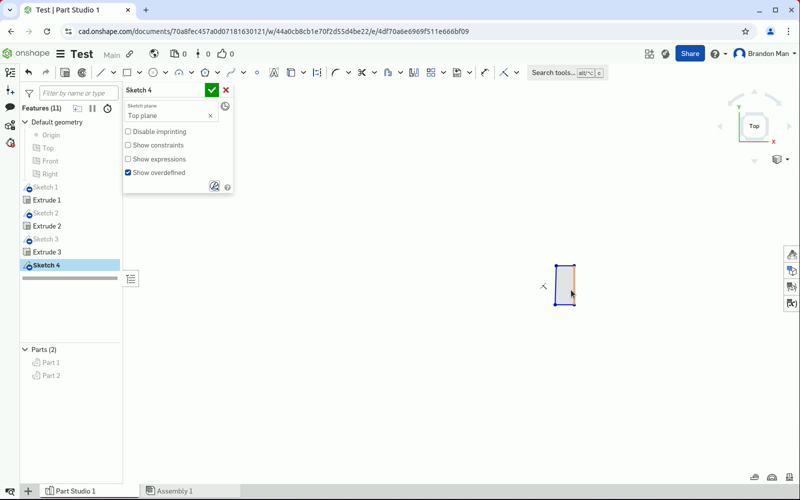
scroll(6)
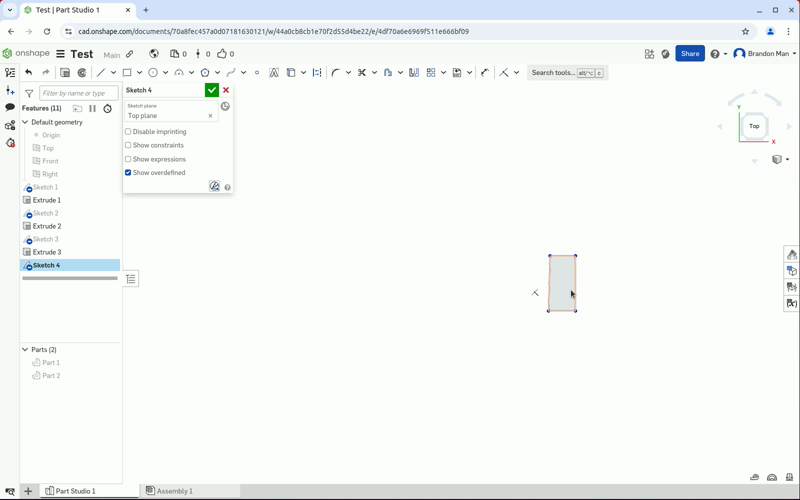
scroll(6)
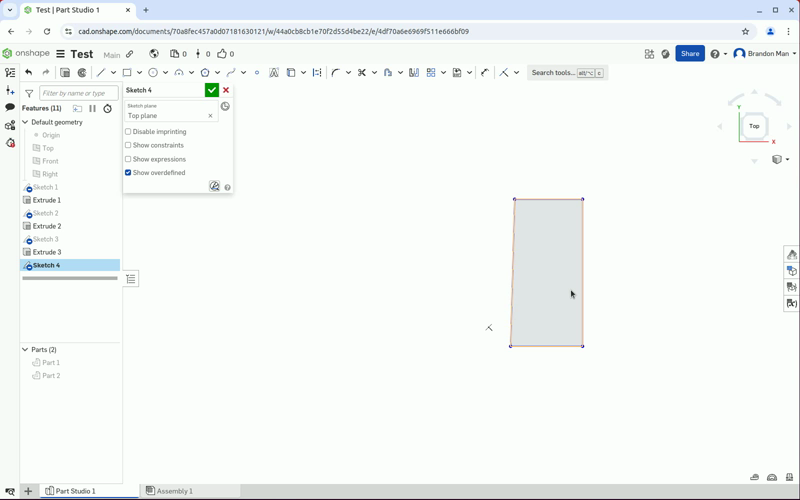
click(571, 289)
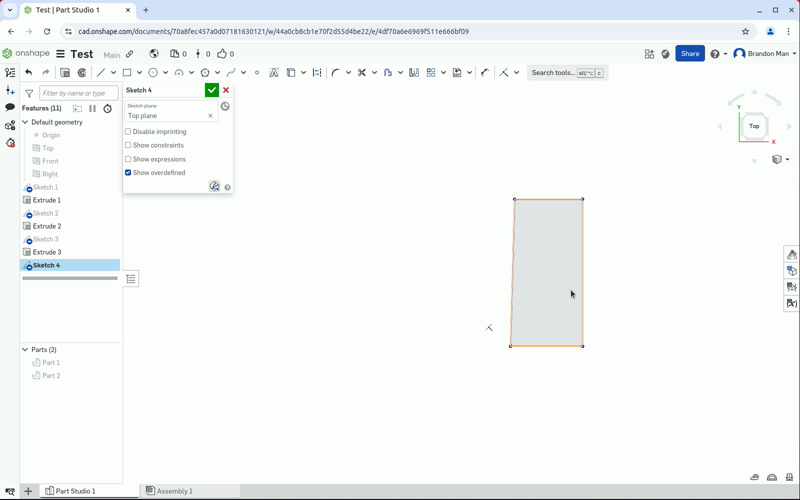
scroll(-6)
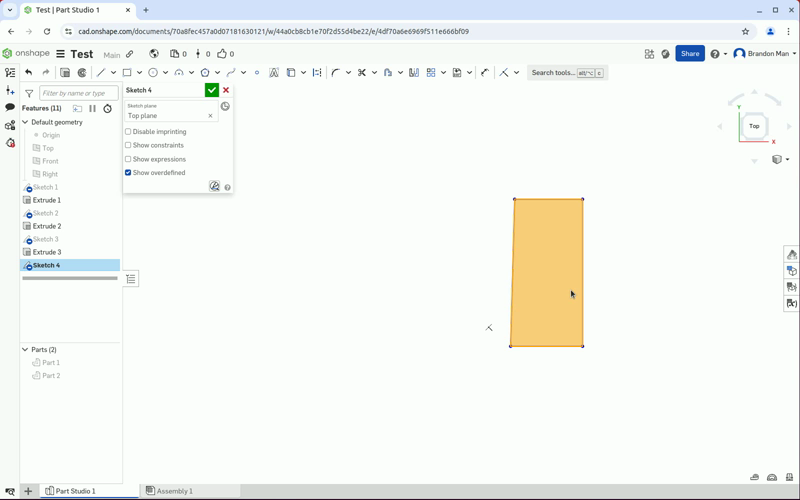
scroll(-6)
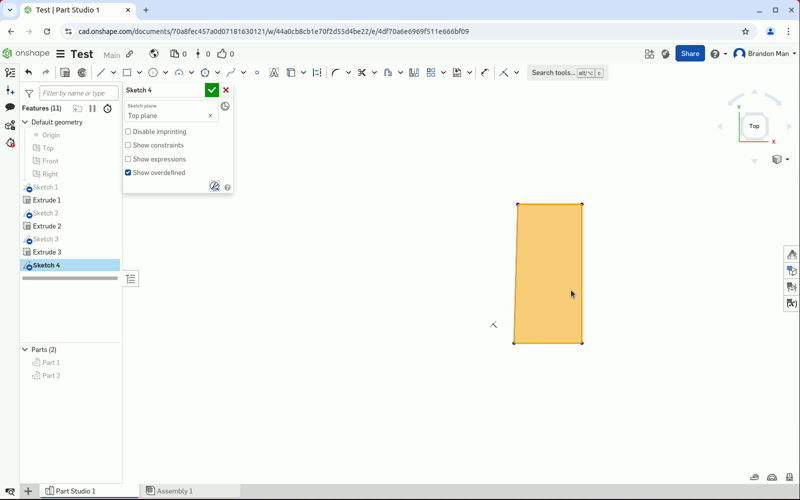
scroll(-6)
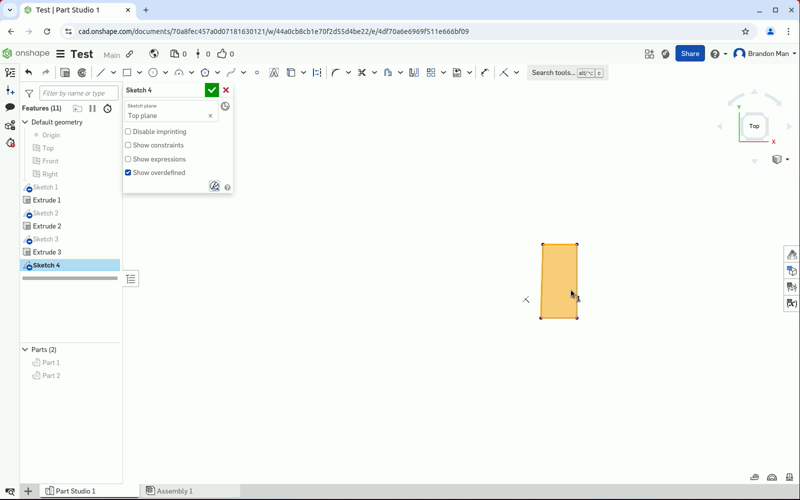
scroll(-6)
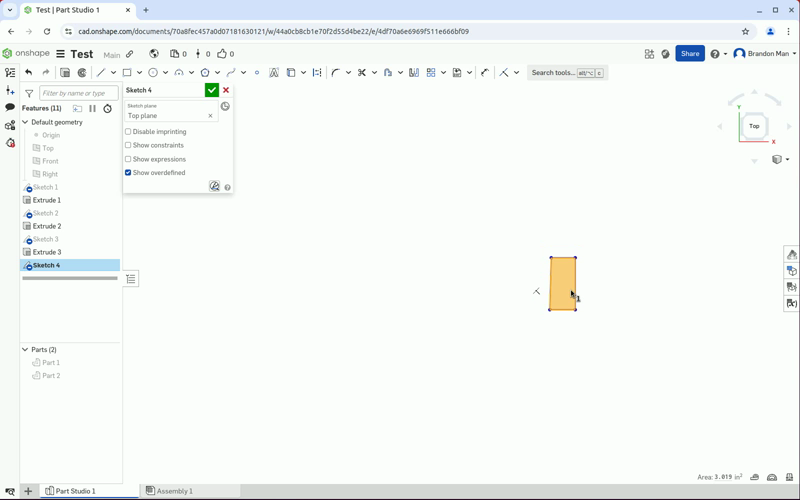
scroll(-6)
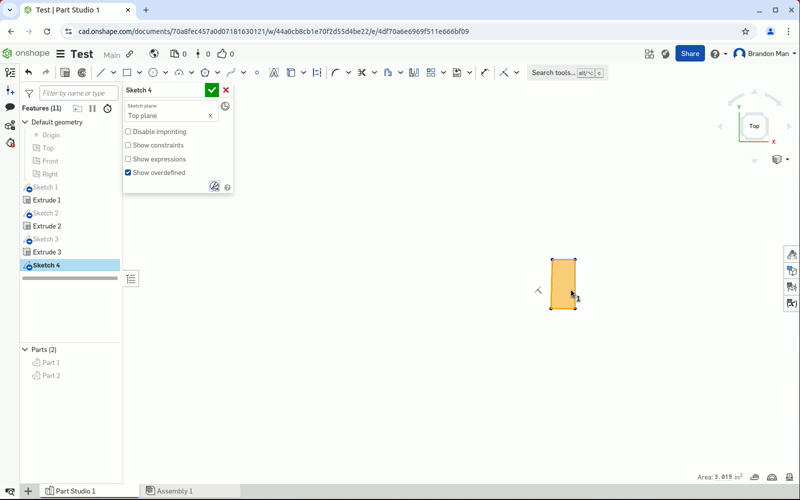
scroll(-6)
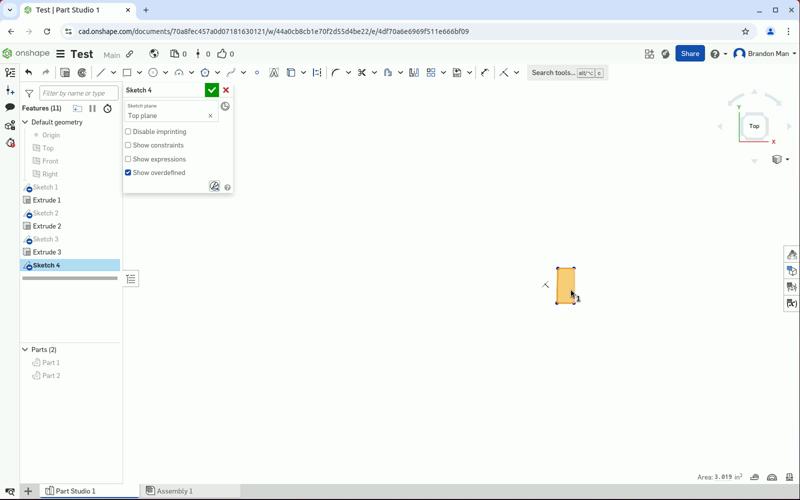
scroll(-6)
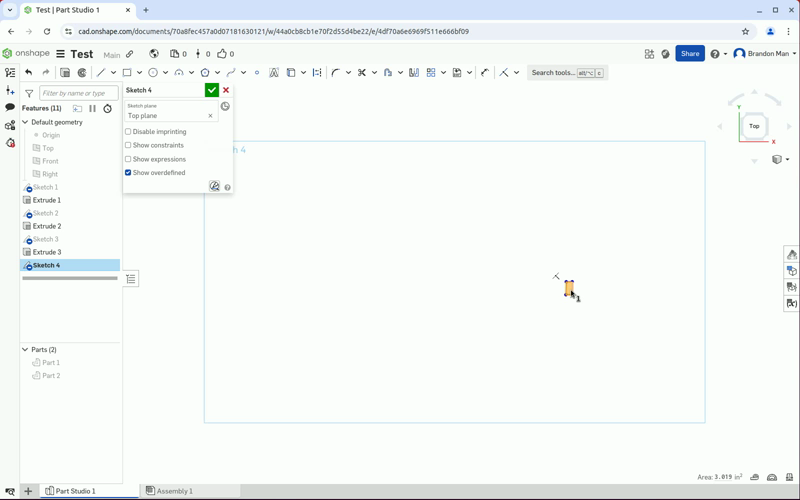
mouse_move(73, 352)
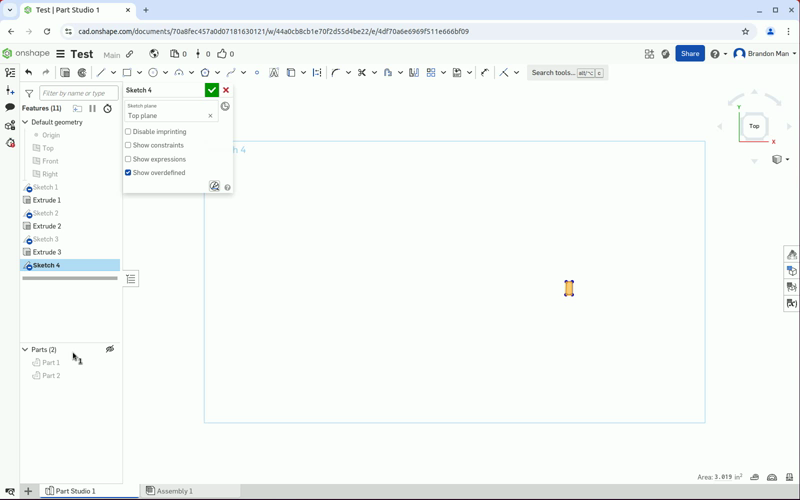
key(shift+y)
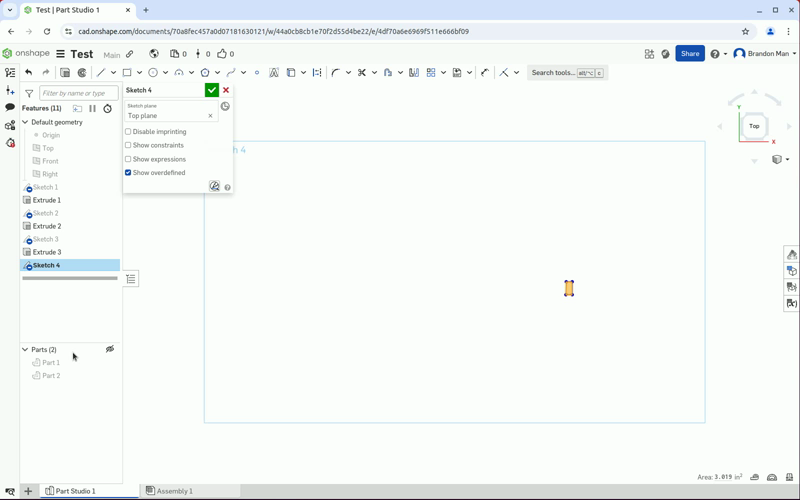
key(shift+e)
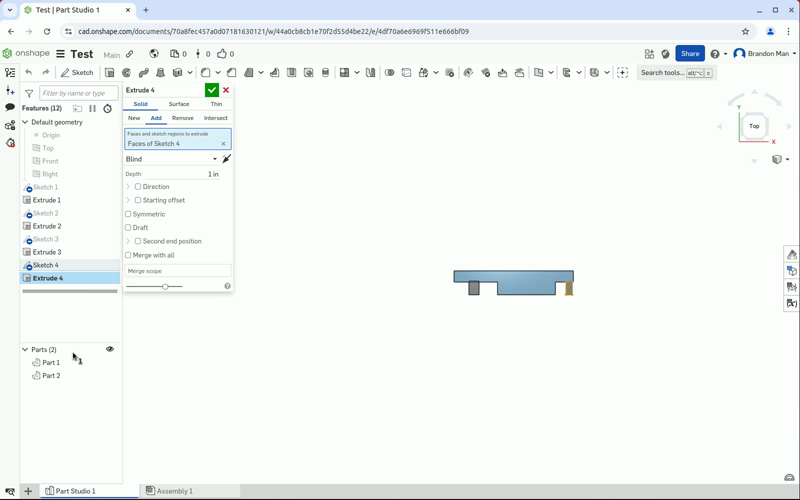
mouse_move(143, 106)
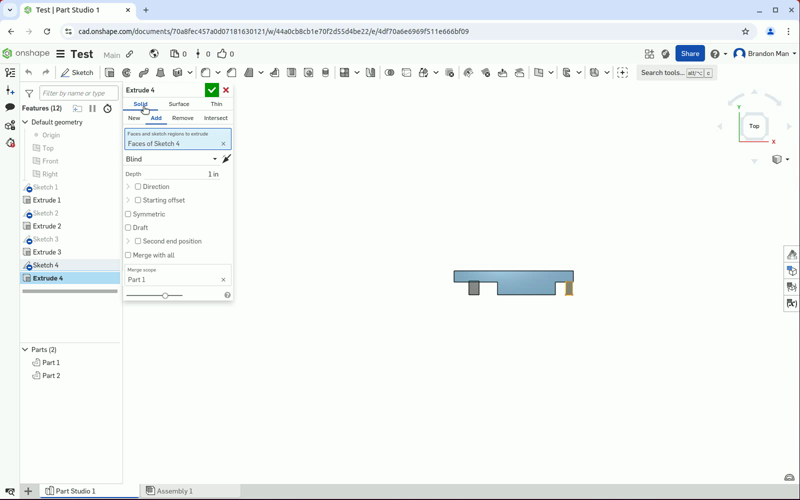
click(143, 106)
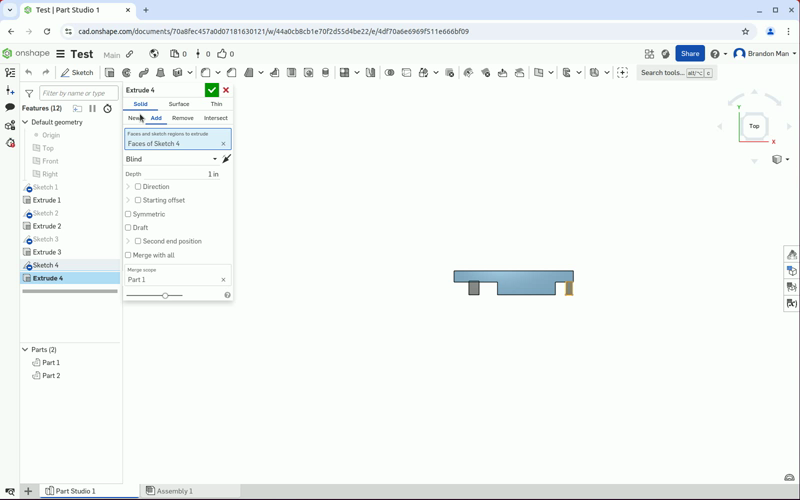
mouse_move(137, 120)
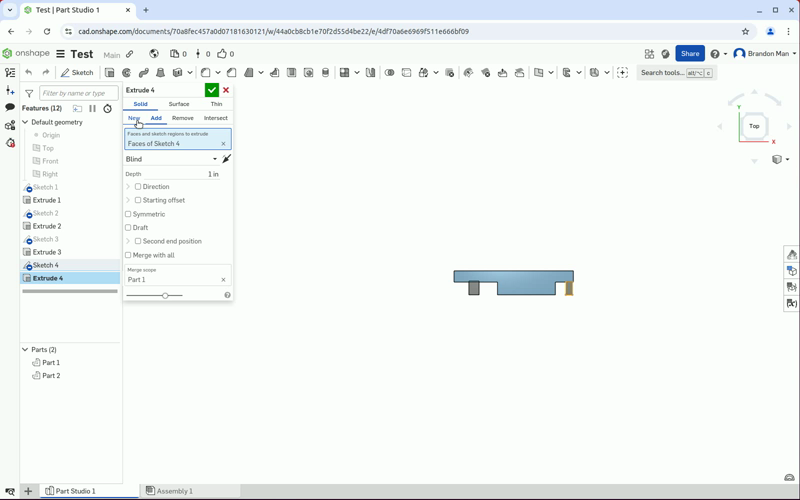
click(137, 120)
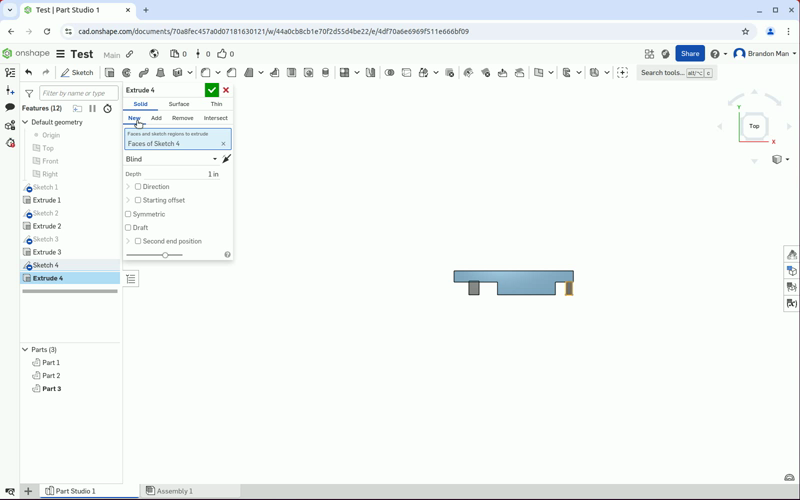
key(tab, 4)
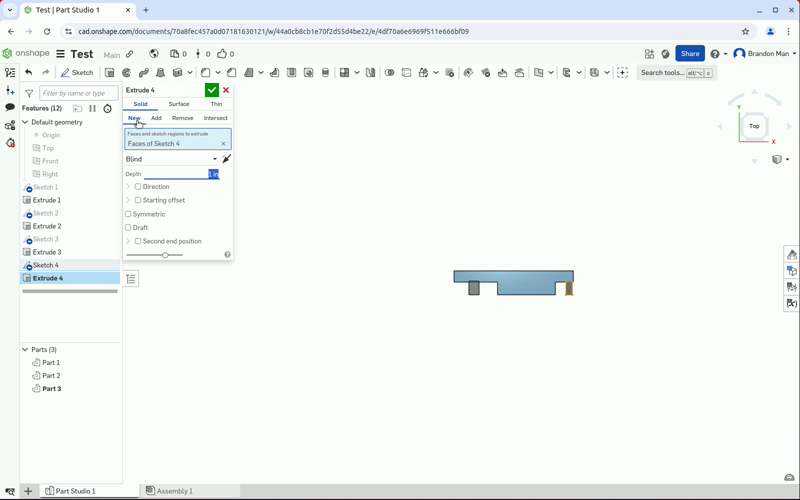
text(-0.241)
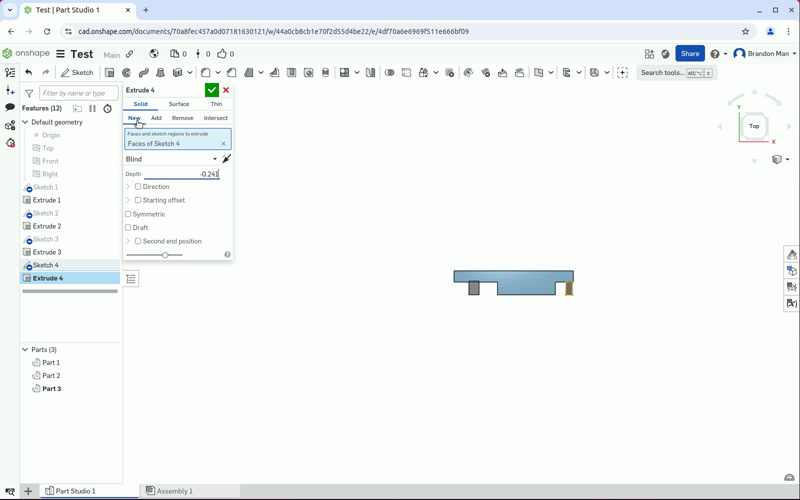
key(enter)
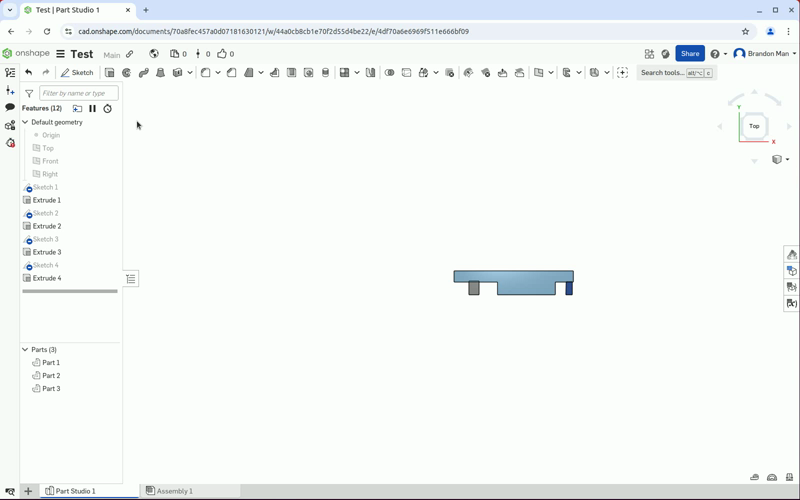
key(shift+h)
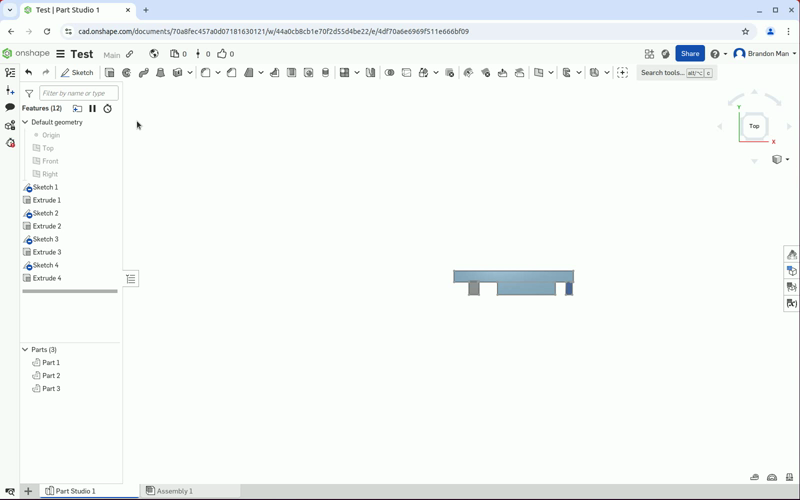
key(shift+h)
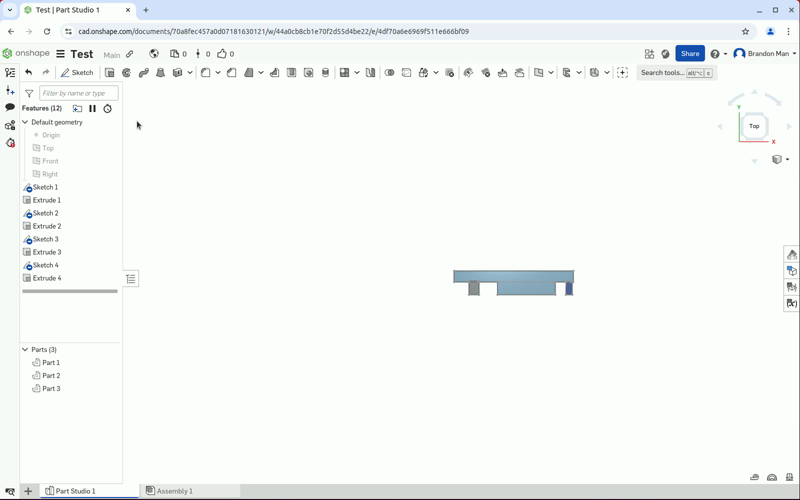
key(shift+7)
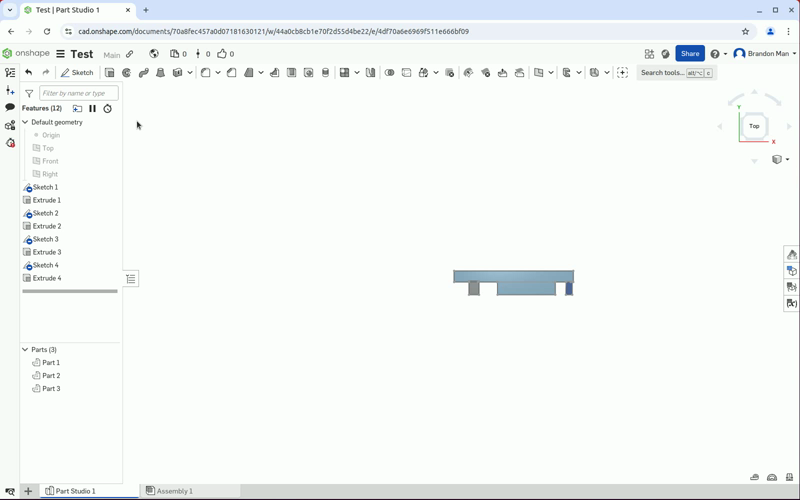
key(up, 3)
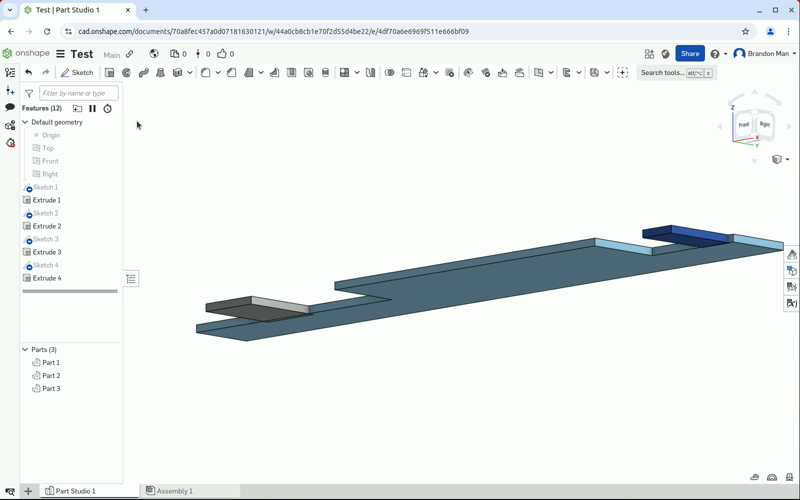
key(left, 3)
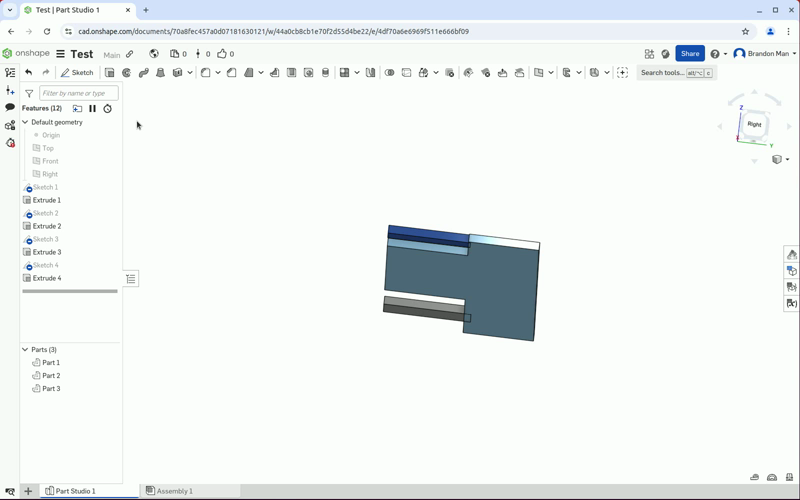
key(right, 3)
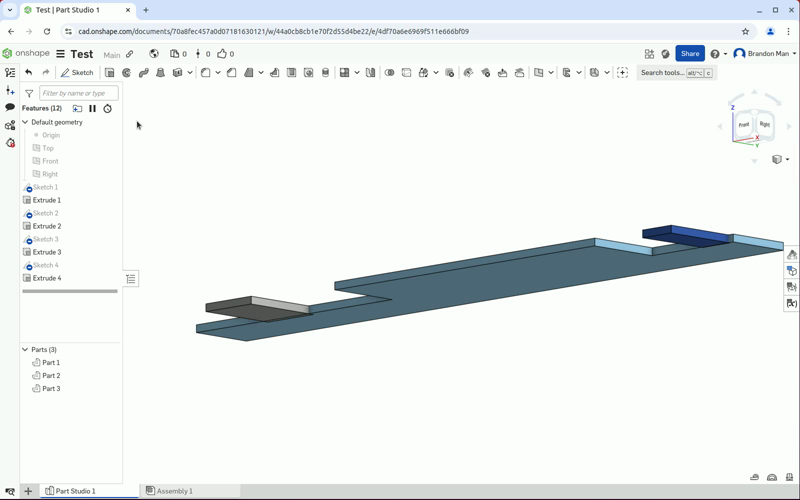
key(down, 3)
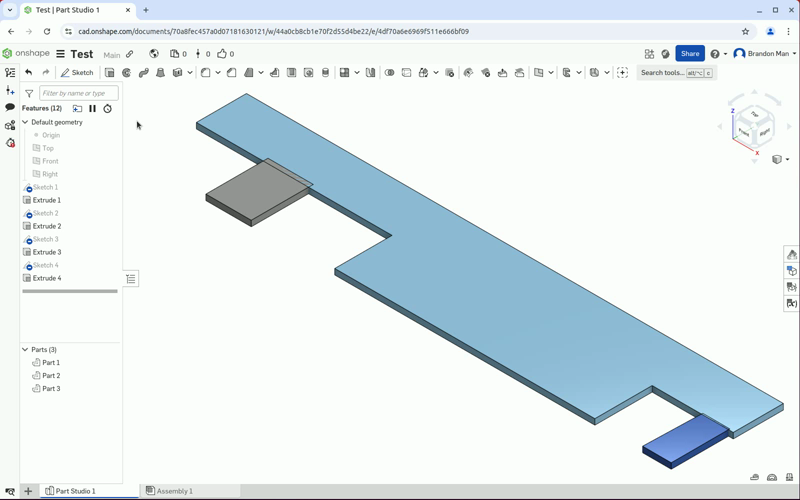
mouse_move(73, 189)
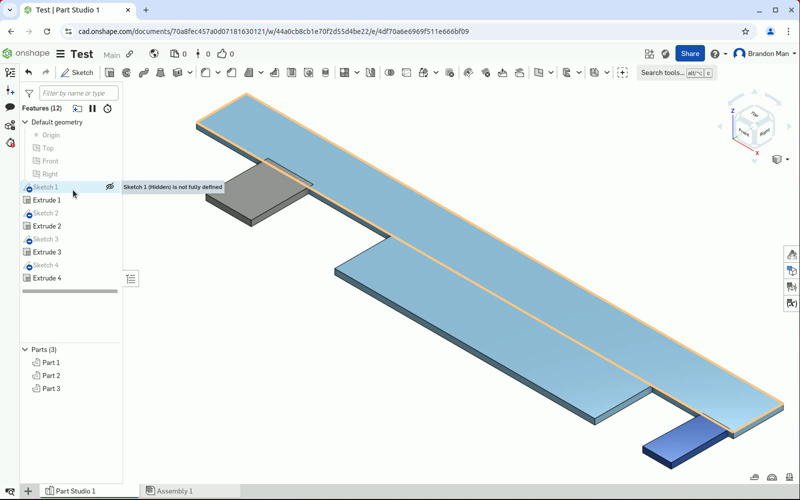
click(73, 189)